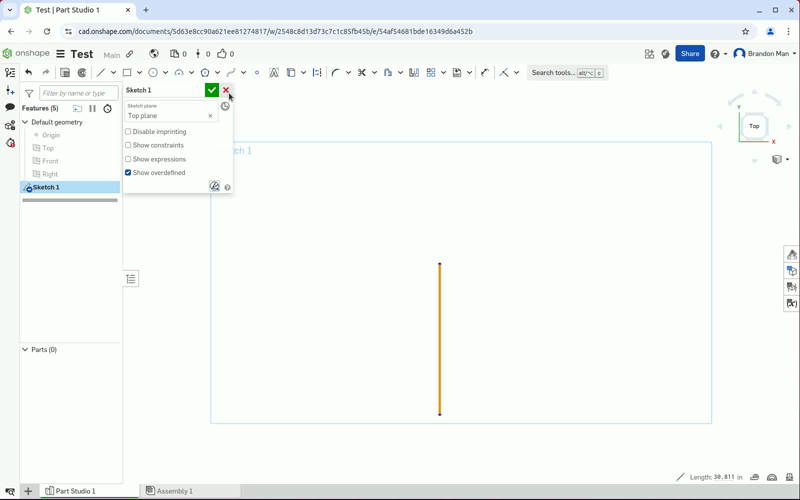
key(shift+h)
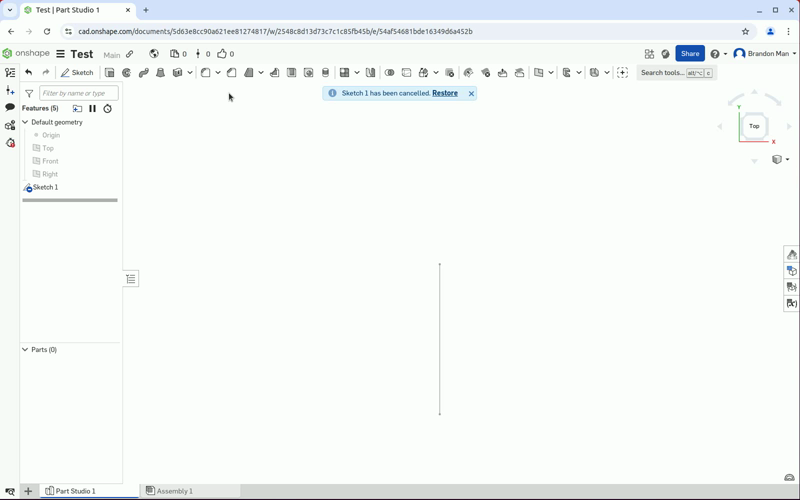
mouse_move(73, 352)
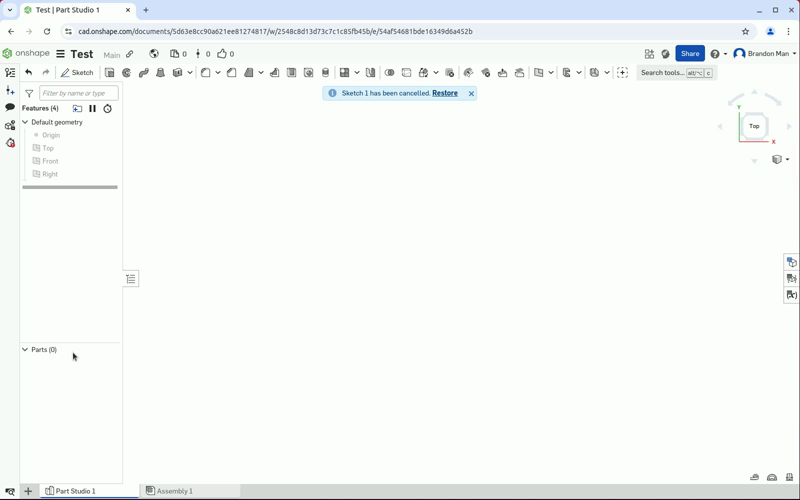
key(y)
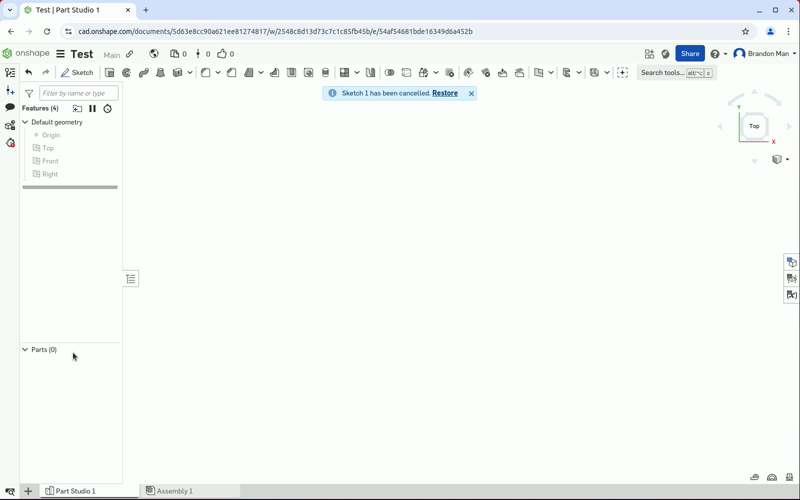
key(shift+p)
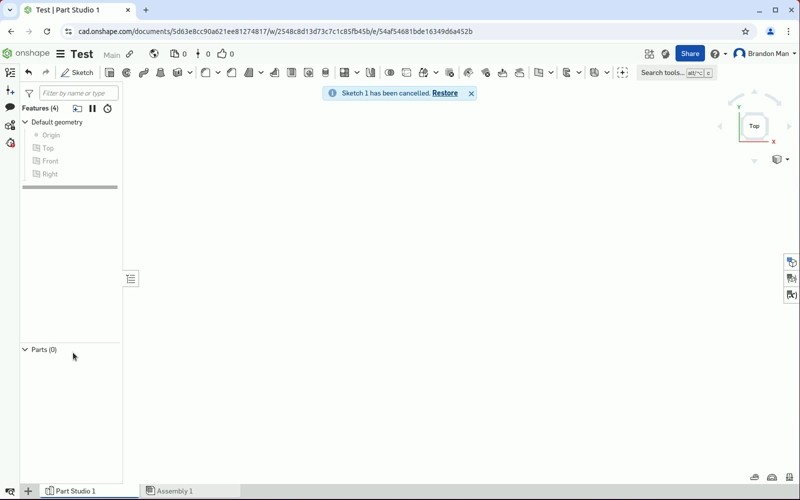
key(space)
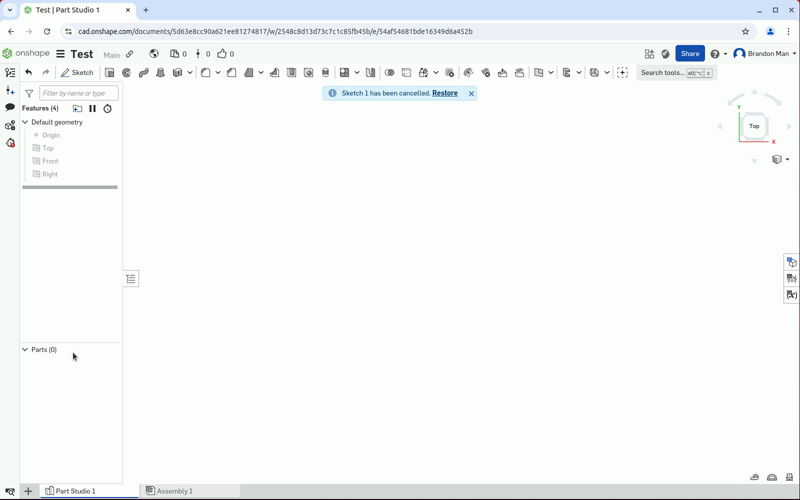
key_down(shift)
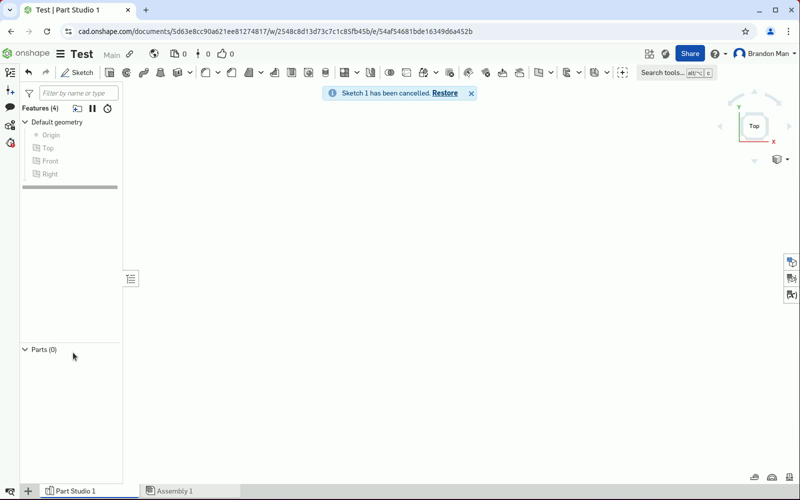
key(up)
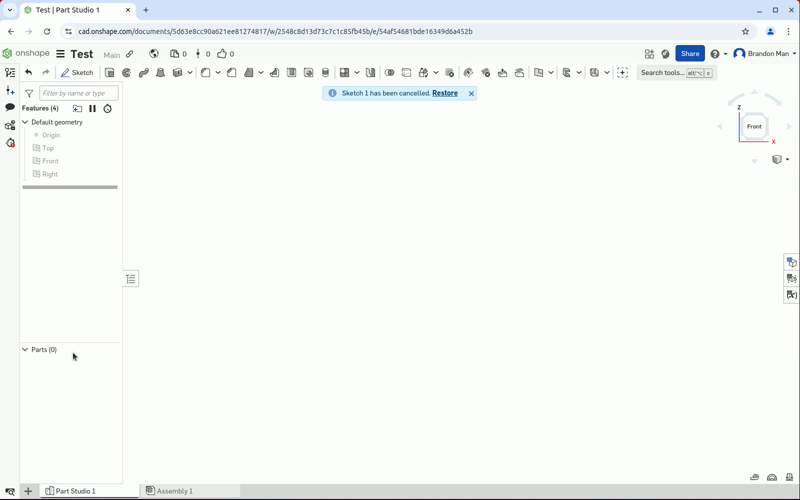
key_up(shift)
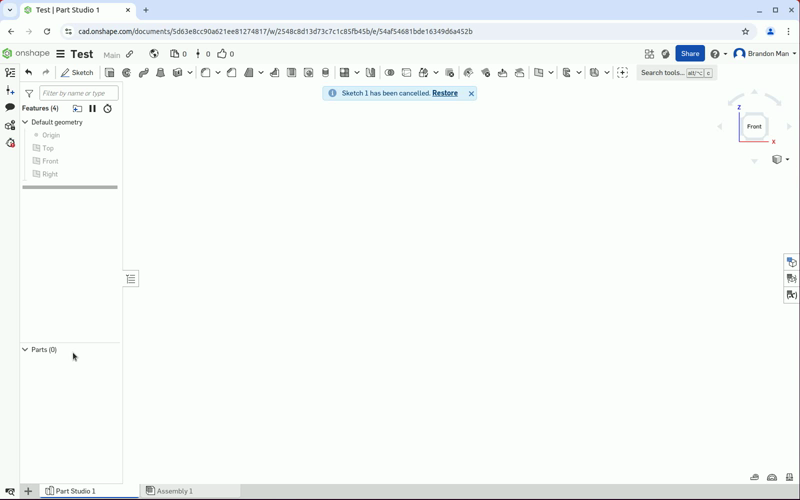
mouse_move(73, 352)
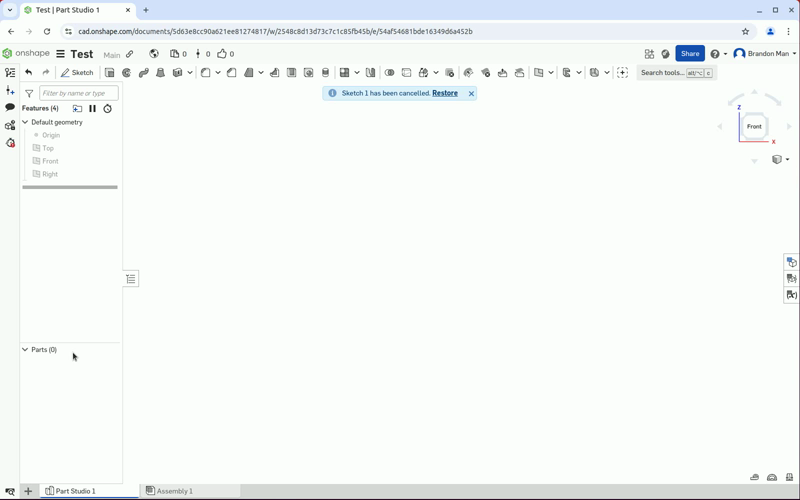
key(shift+y)
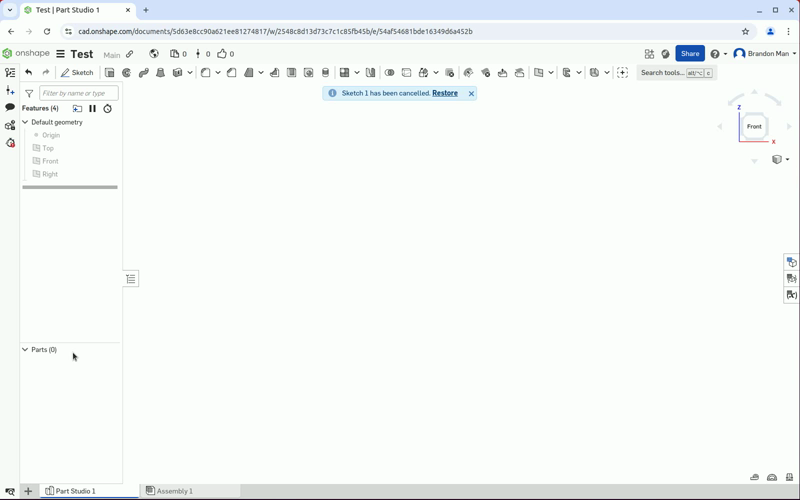
key(shift+s)
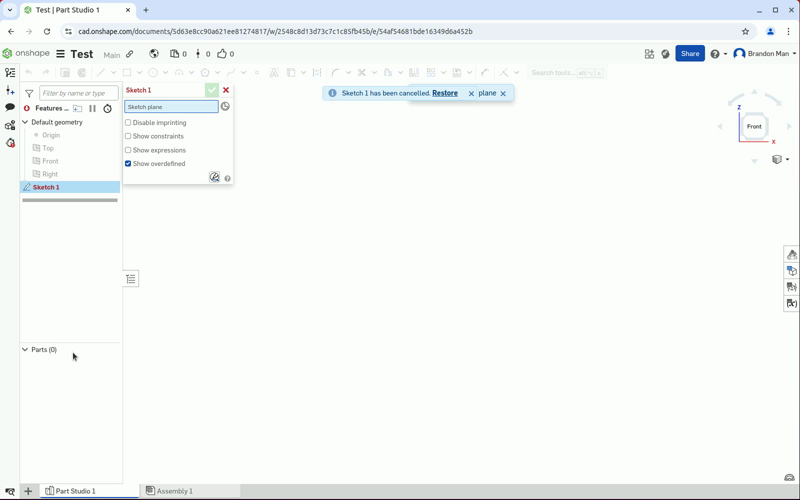
mouse_move(73, 163)
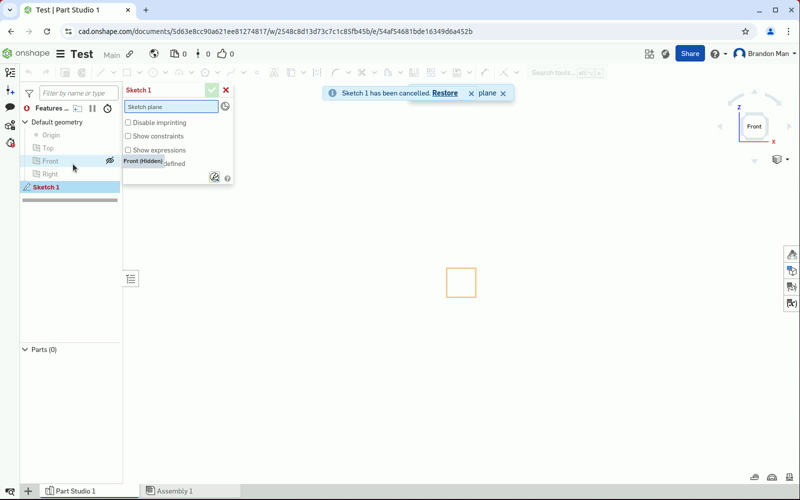
click(73, 163)
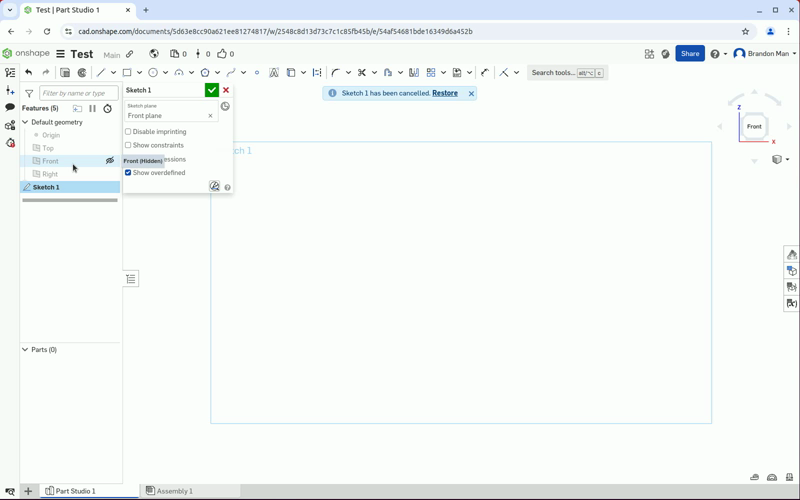
mouse_move(73, 352)
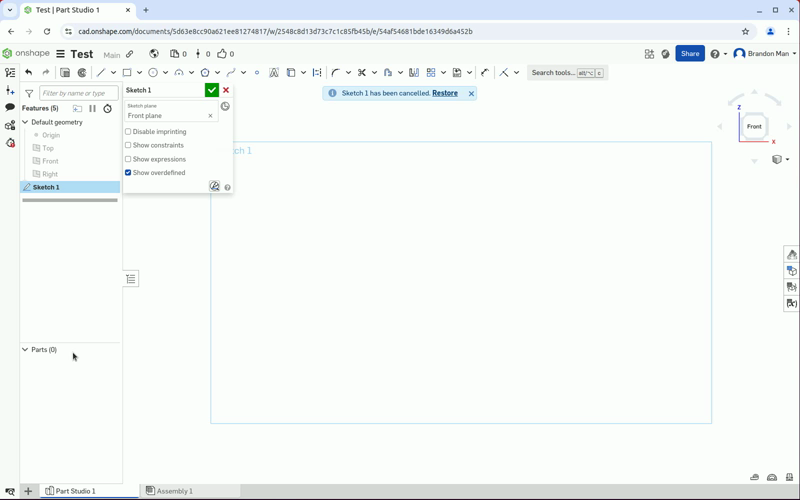
key(y)
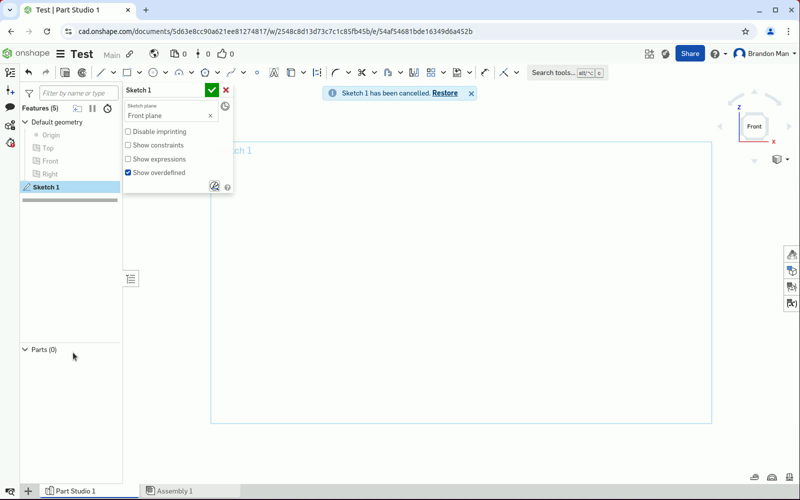
key(l)
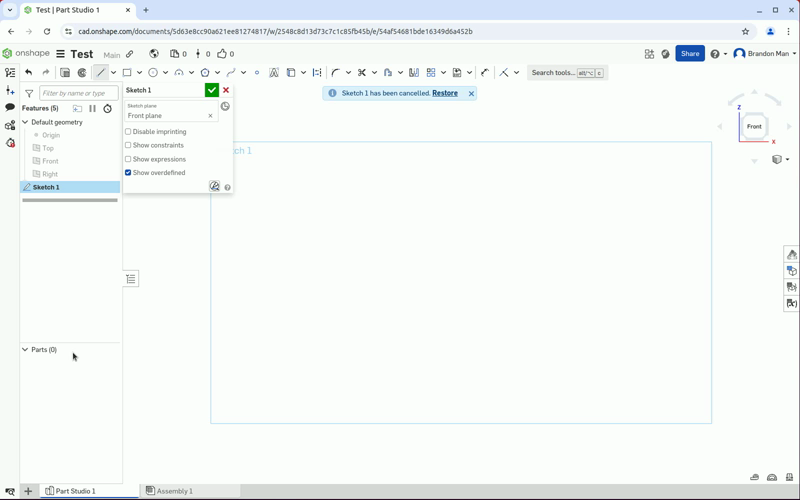
key_down(shift)
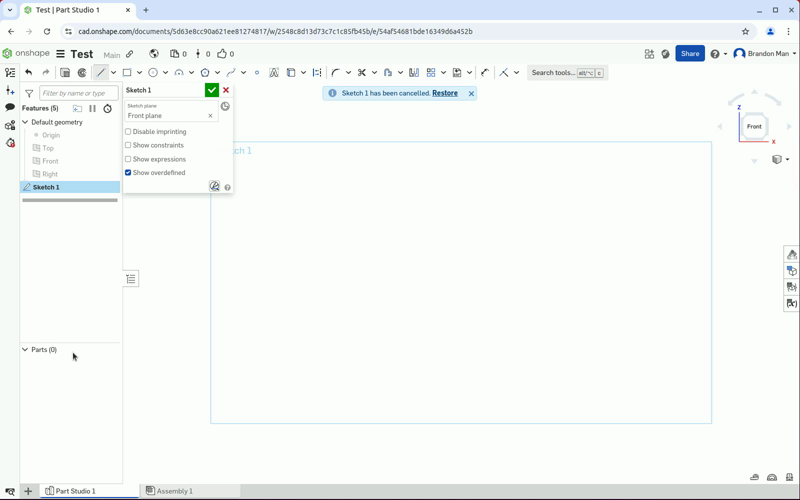
mouse_move(348, 303)
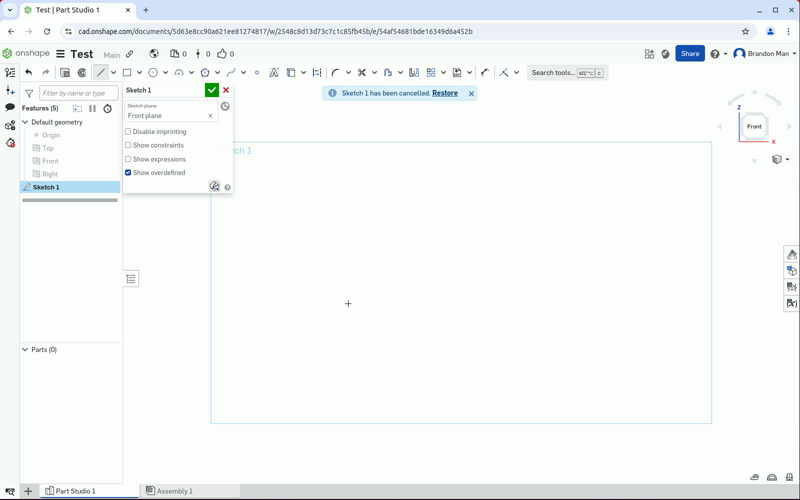
click(348, 303)
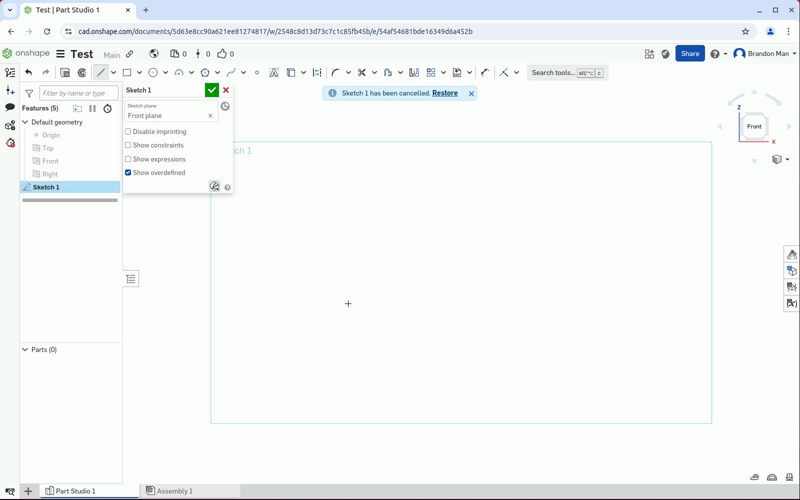
key_up(shift)
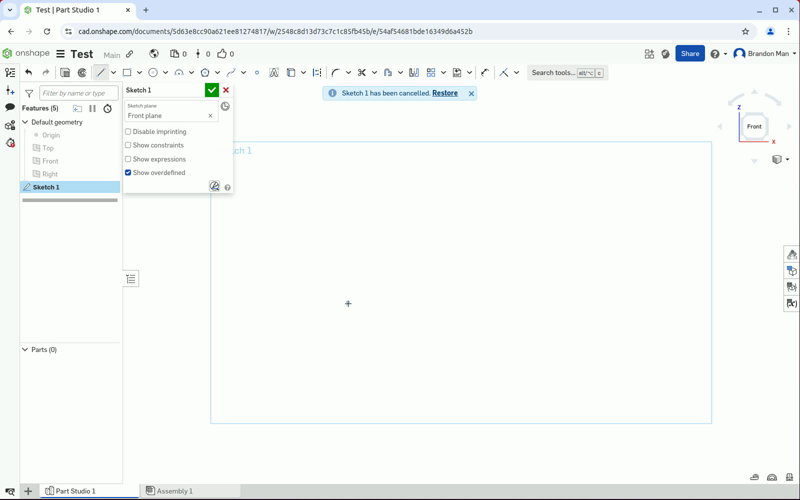
key_down(shift)
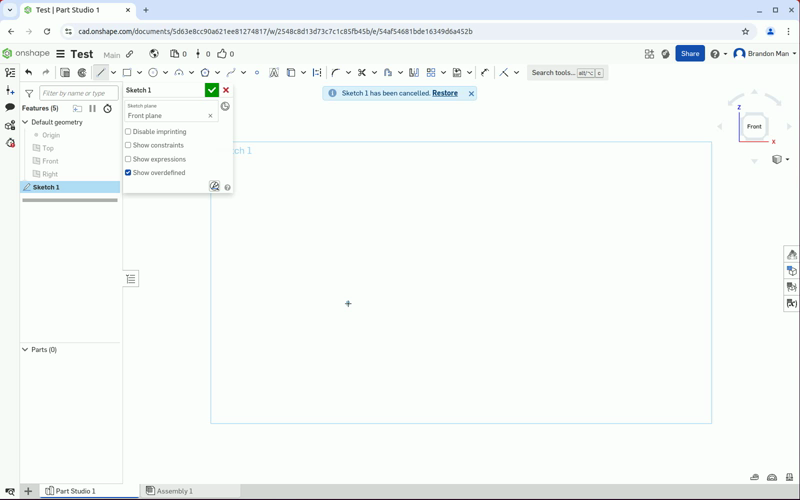
mouse_move(572, 303)
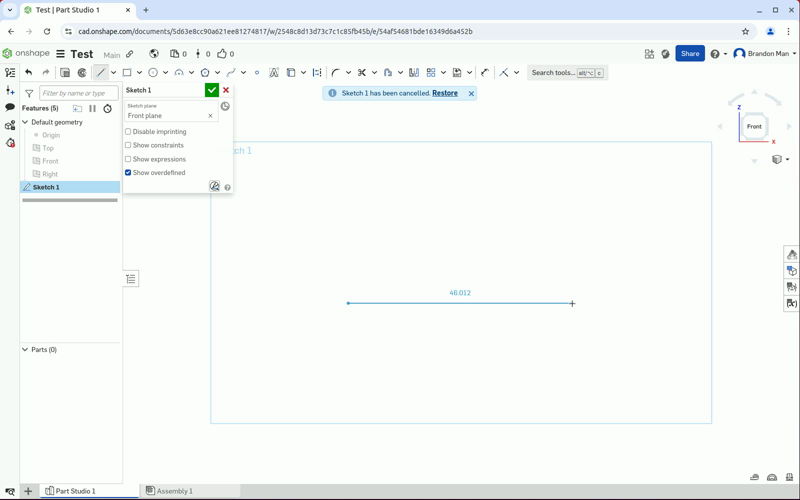
click(572, 303)
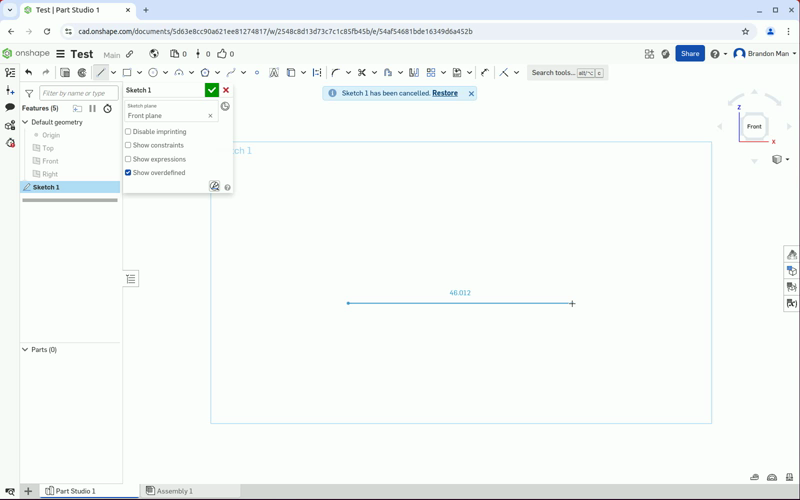
key_up(shift)
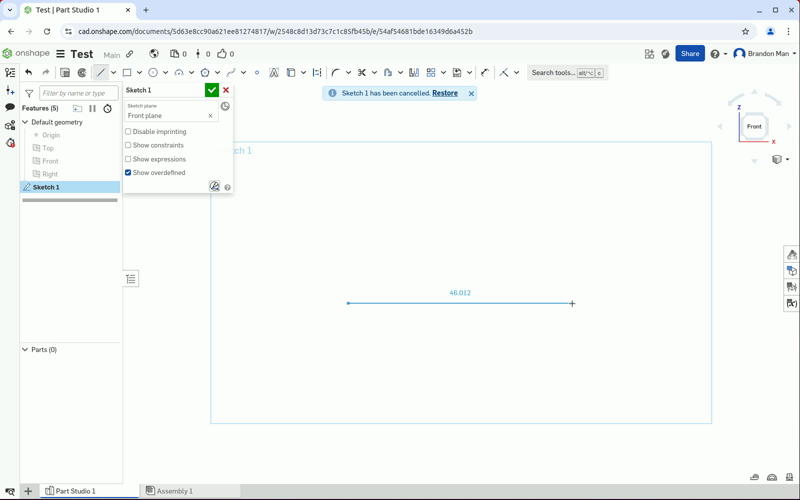
key_down(shift)
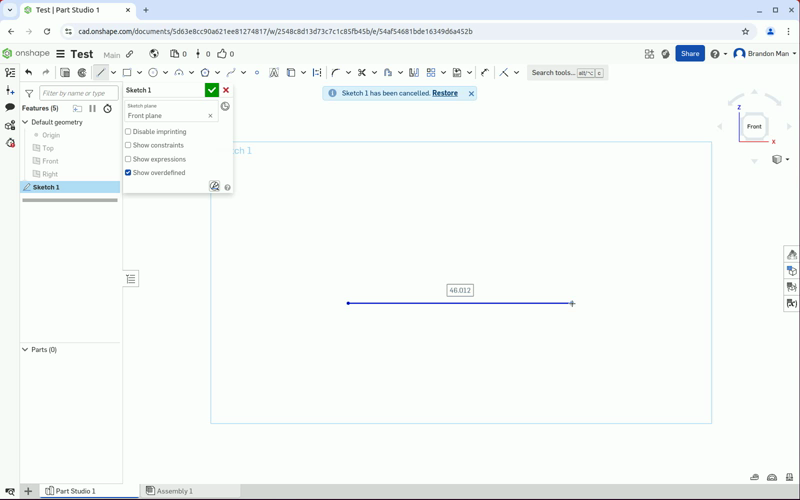
mouse_move(589, 303)
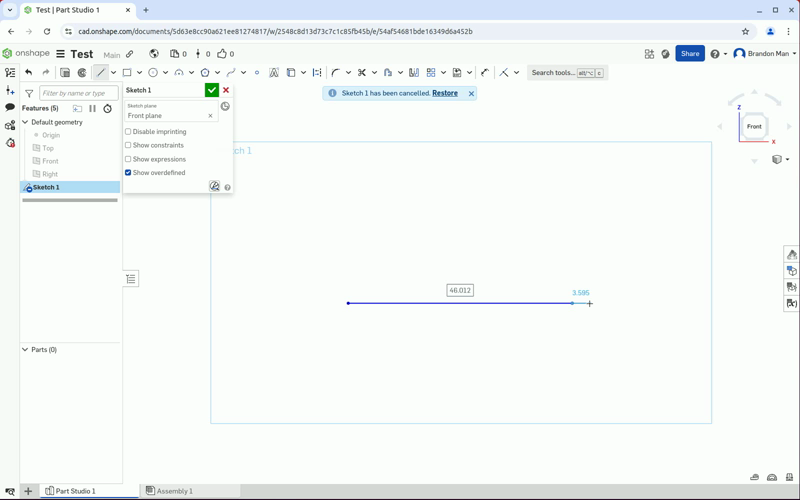
mouse_move(572, 262)
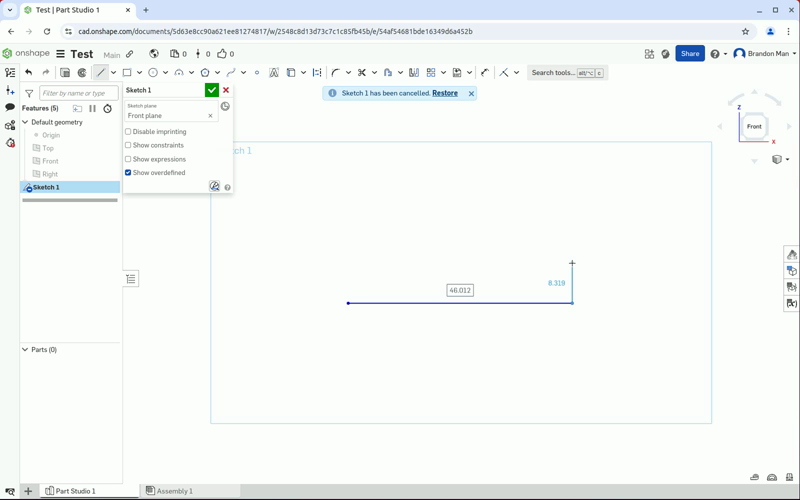
click(572, 262)
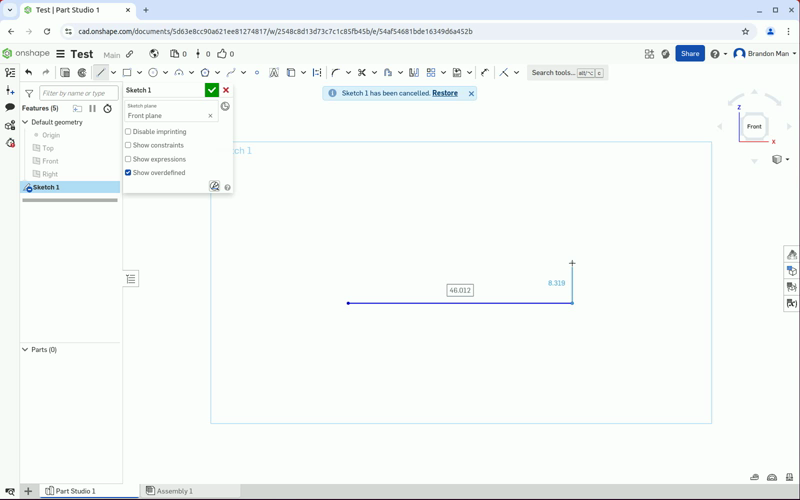
key_up(shift)
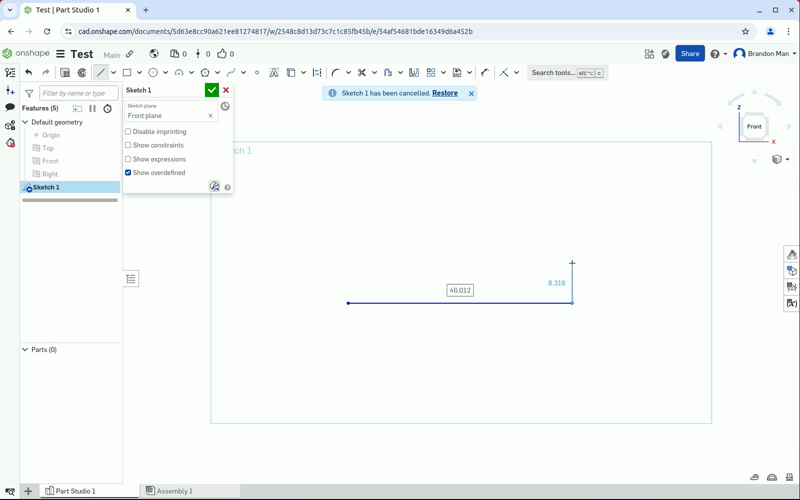
key_down(shift)
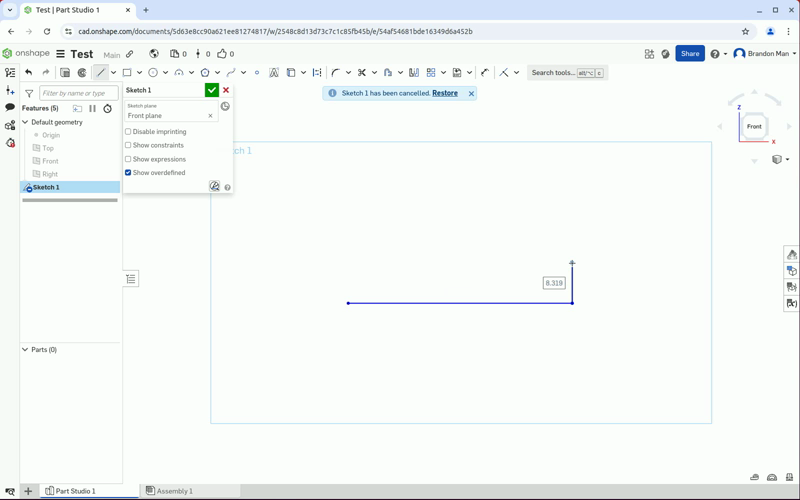
mouse_move(348, 262)
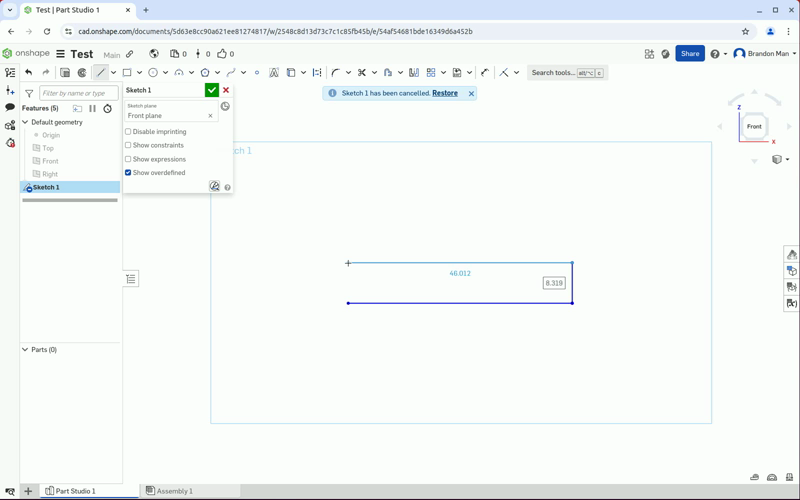
click(348, 262)
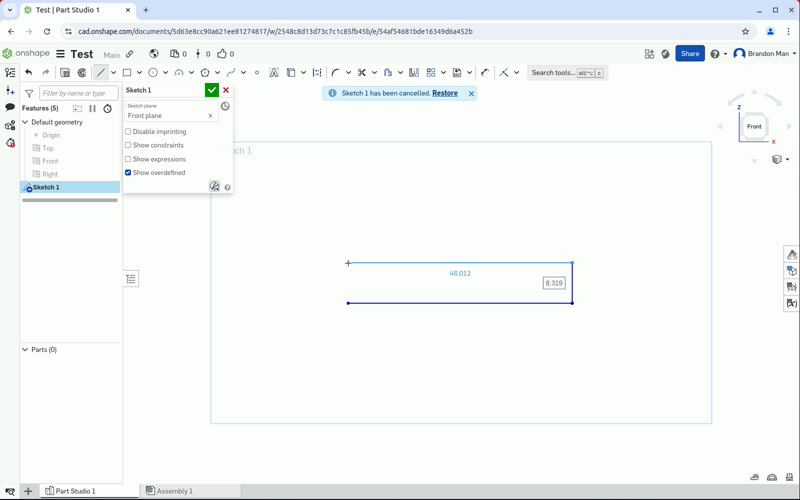
key_up(shift)
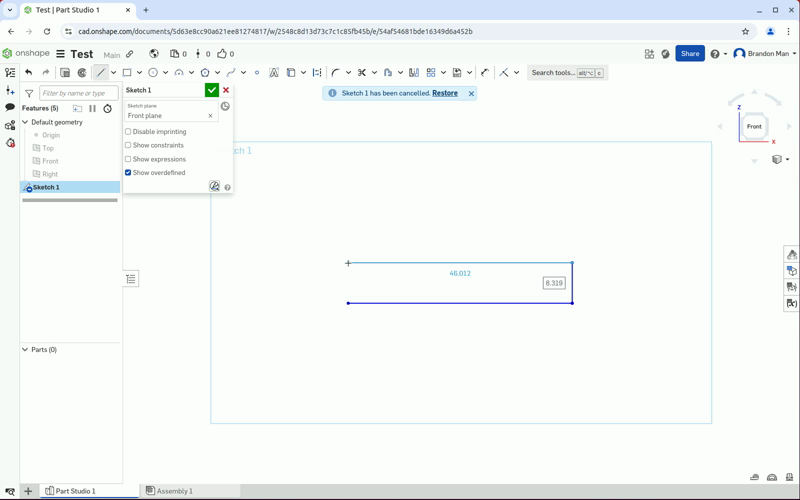
mouse_move(378, 262)
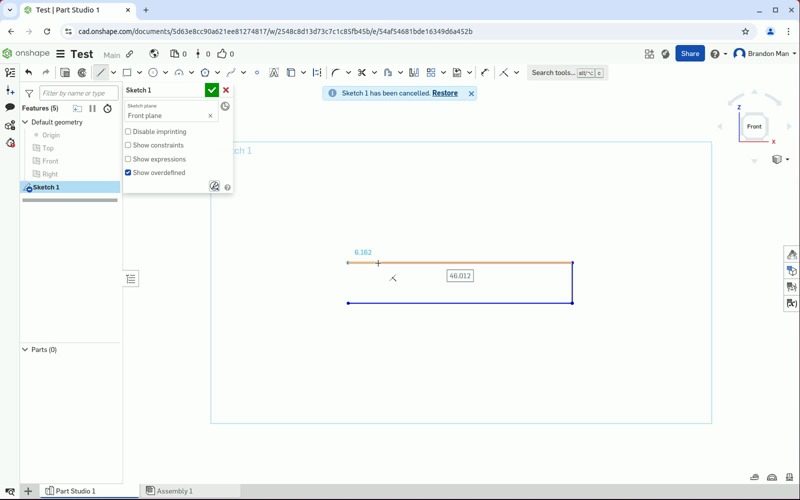
key_down(shift)
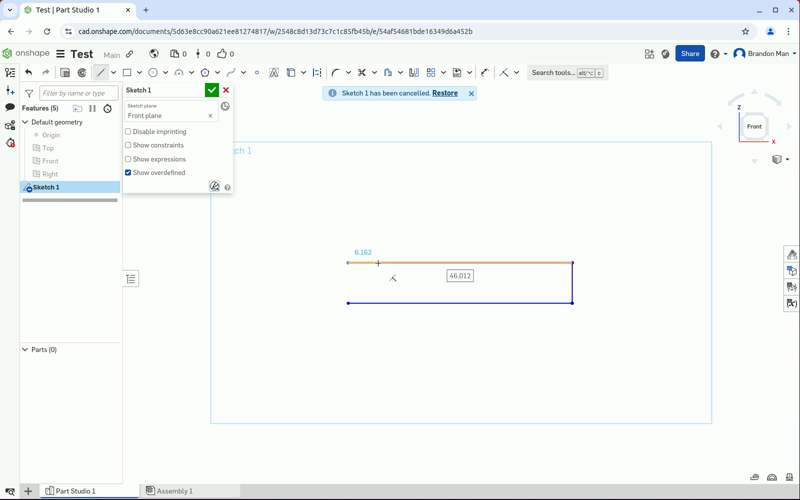
mouse_move(348, 303)
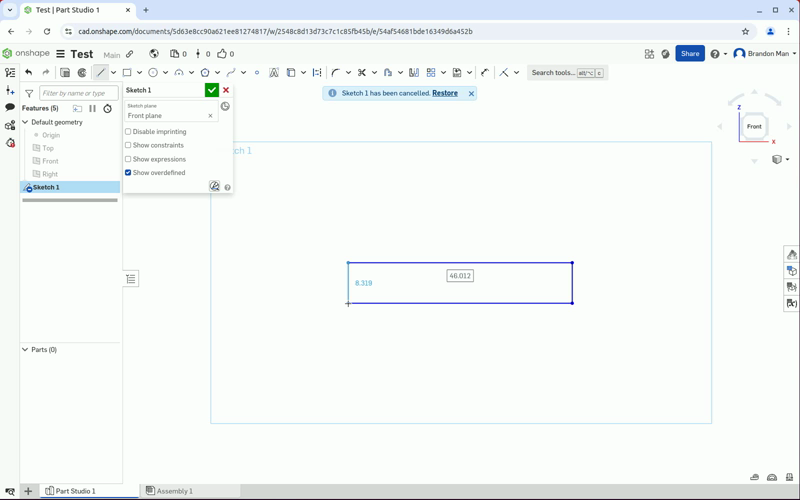
key_up(shift)
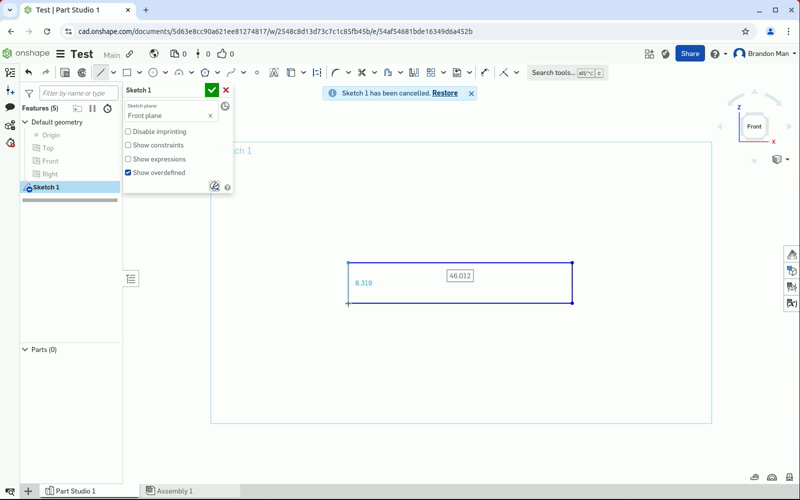
click(348, 303)
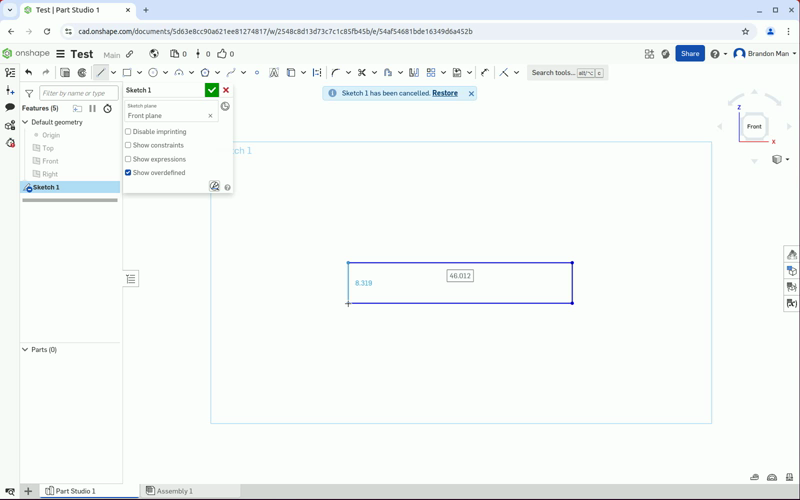
key(esc)
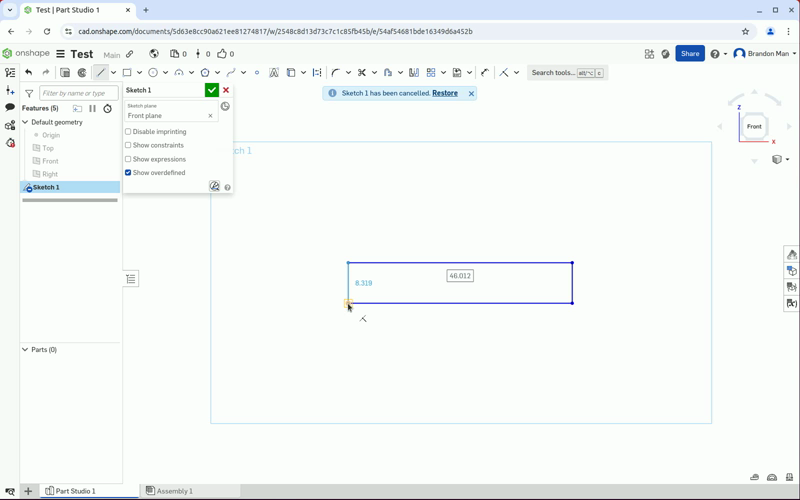
mouse_move(518, 277)
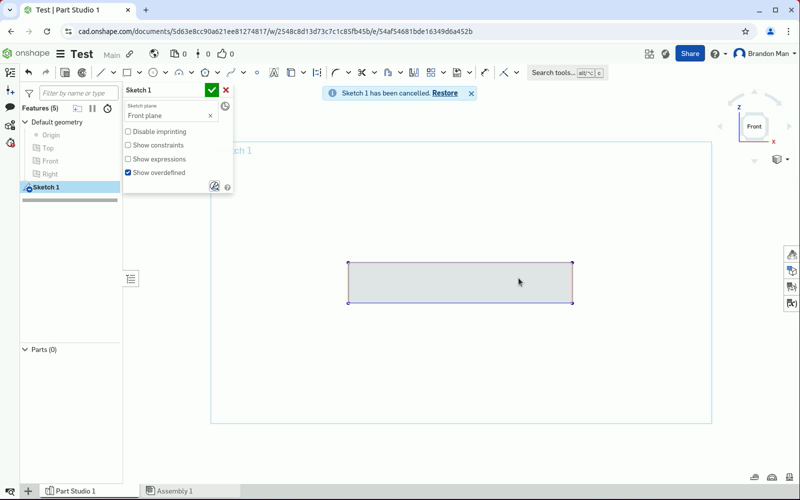
click(518, 277)
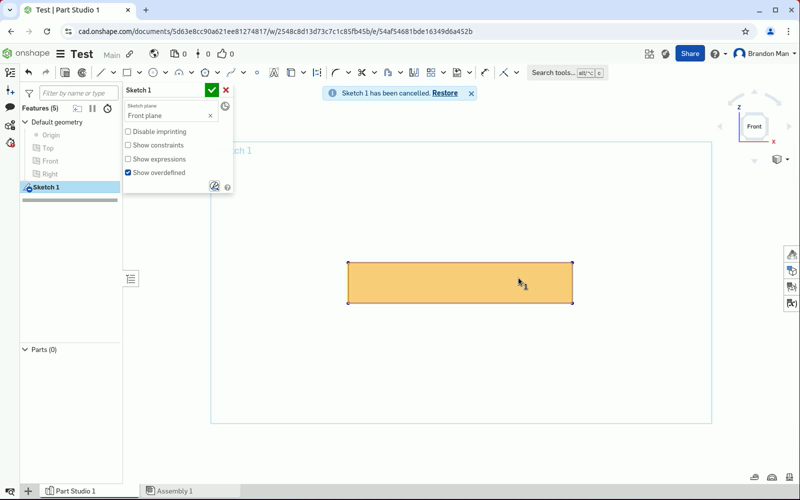
mouse_move(73, 352)
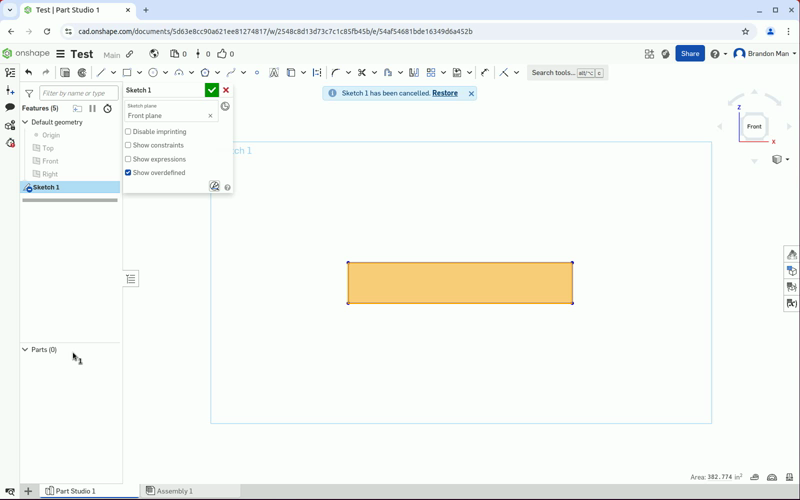
key(shift+y)
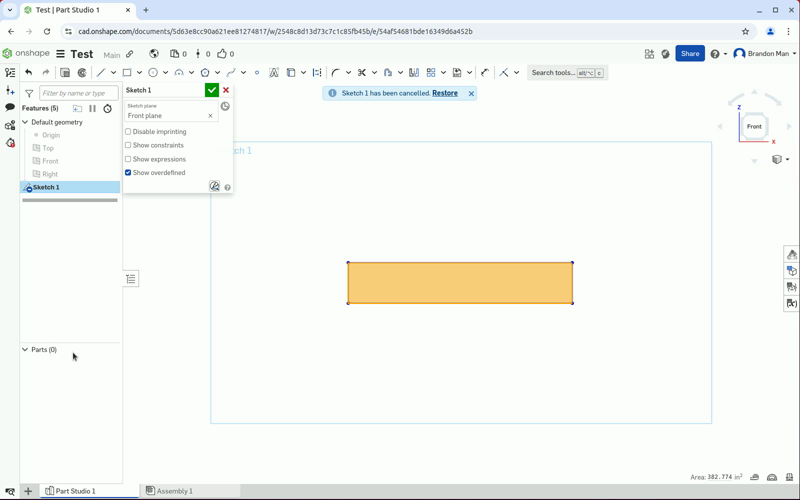
key(shift+e)
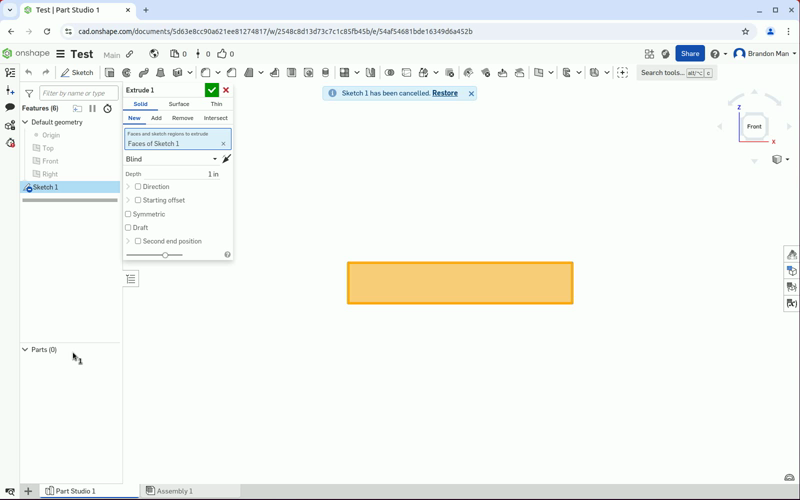
mouse_move(143, 106)
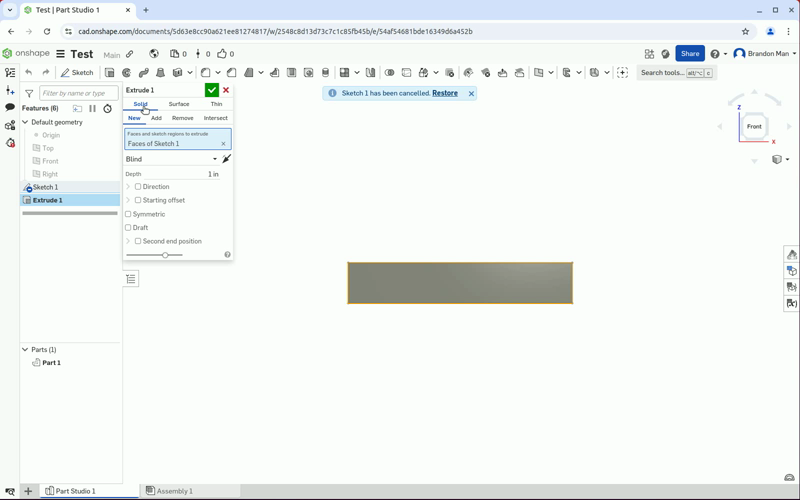
click(143, 106)
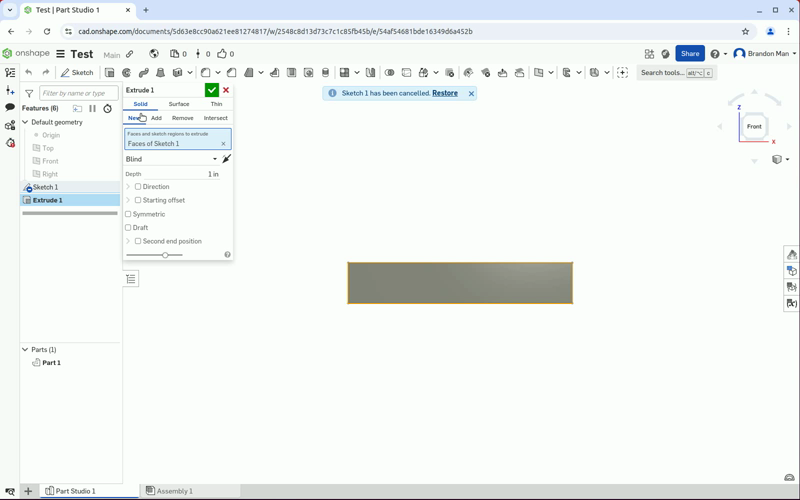
mouse_move(137, 120)
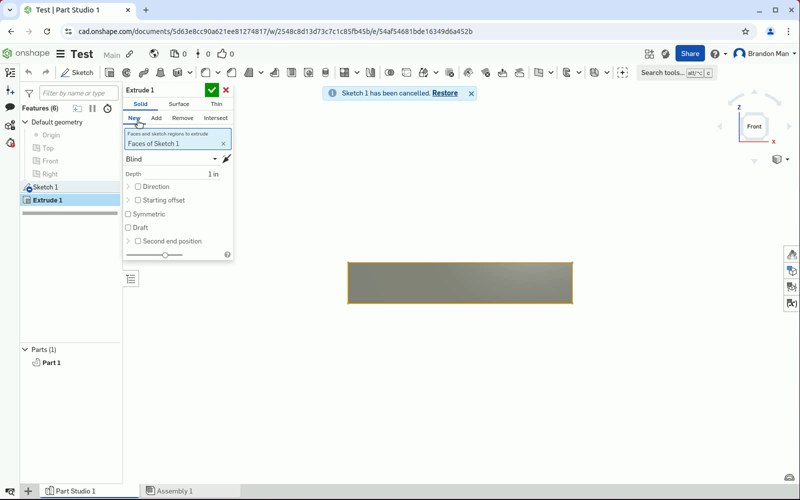
click(137, 120)
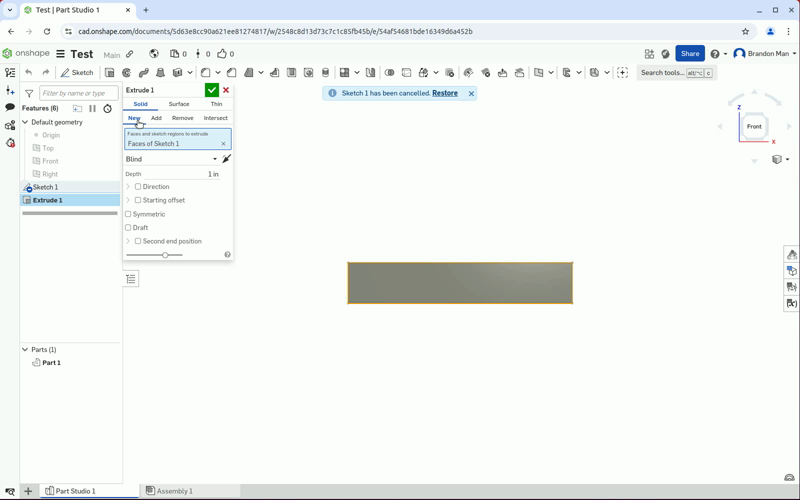
key(tab, 4)
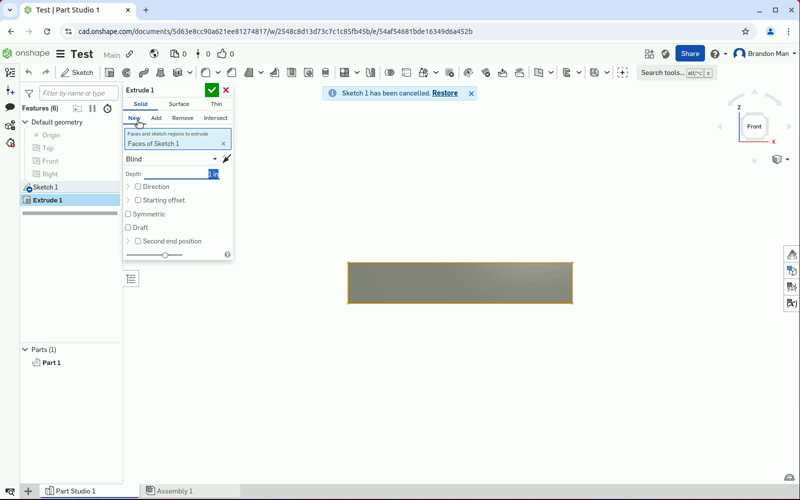
text(1.204)
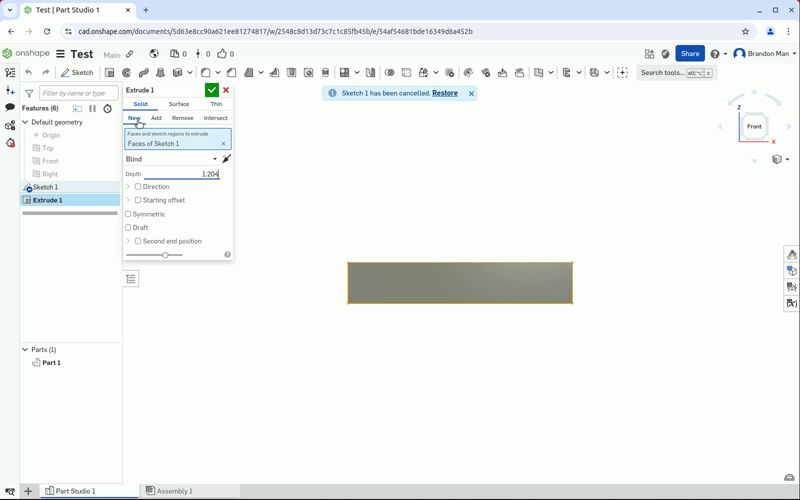
key(enter)
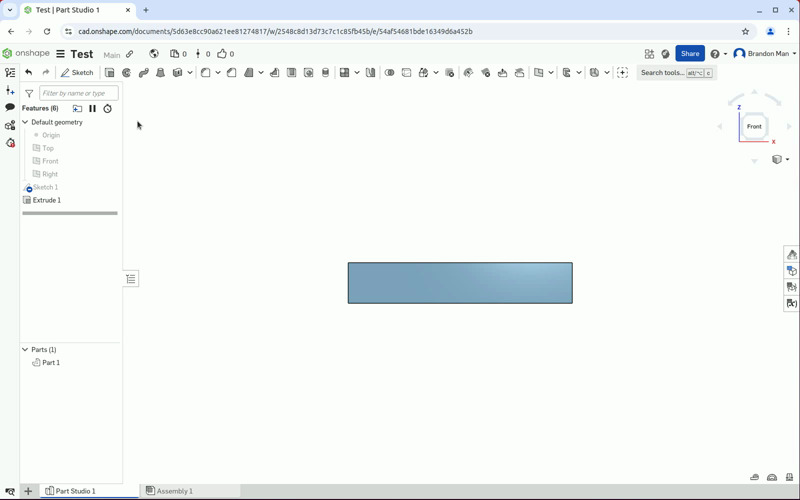
key(shift+h)
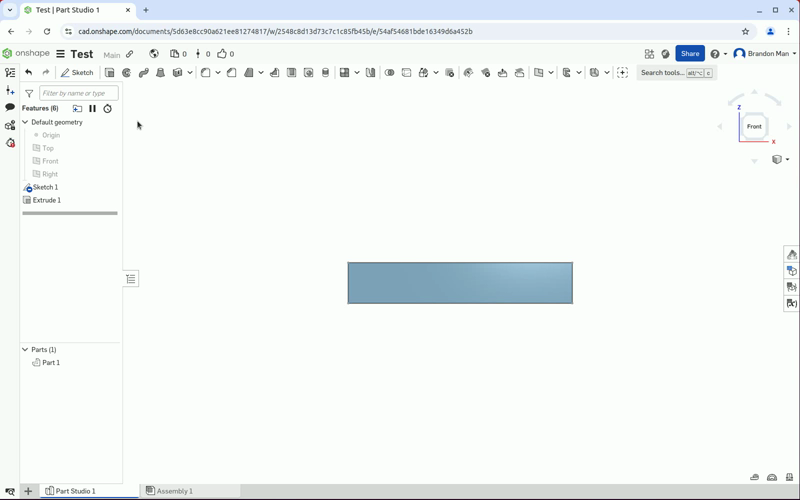
key(shift+h)
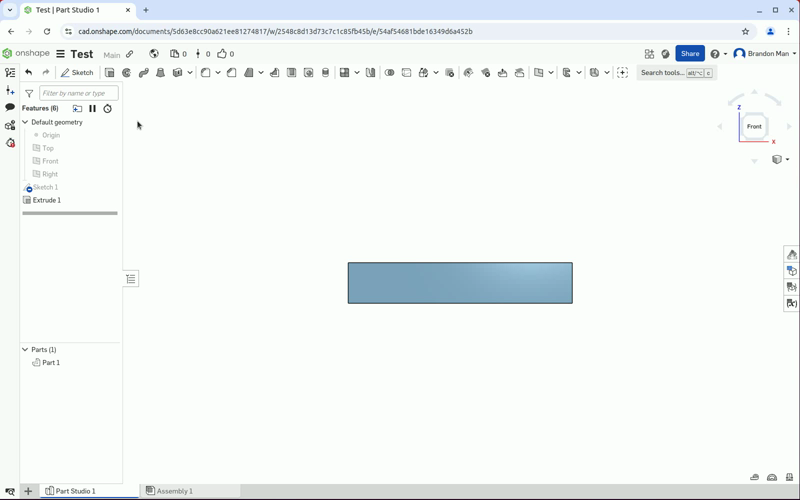
mouse_move(73, 189)
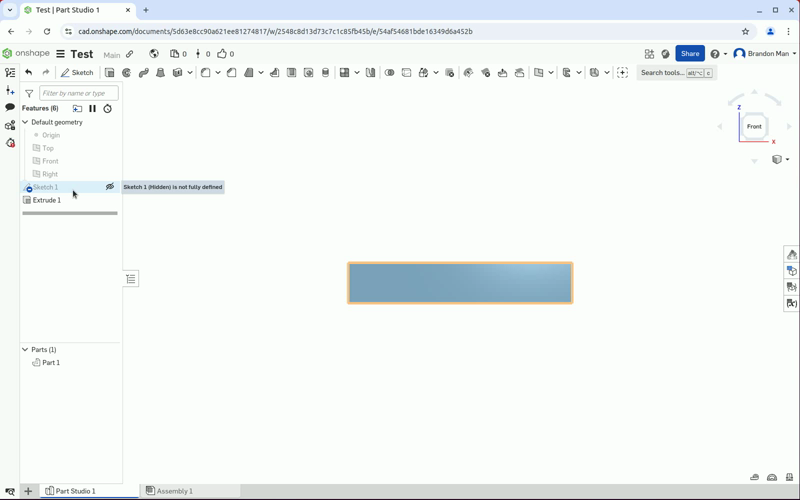
click(73, 189)
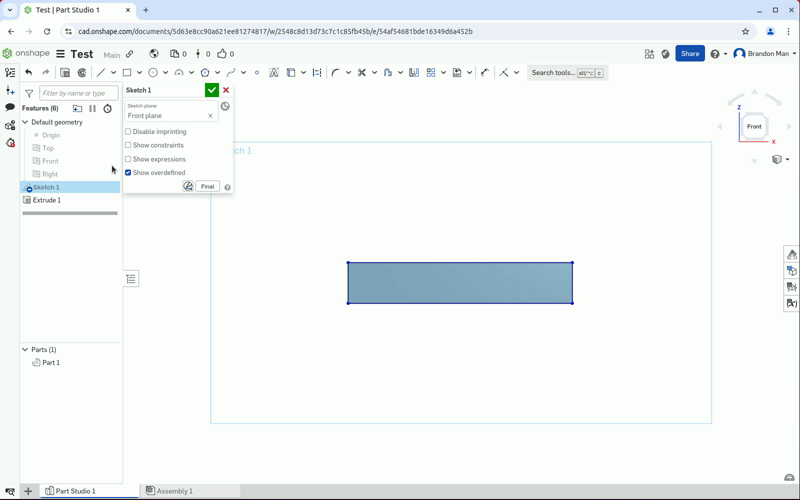
mouse_move(229, 92)
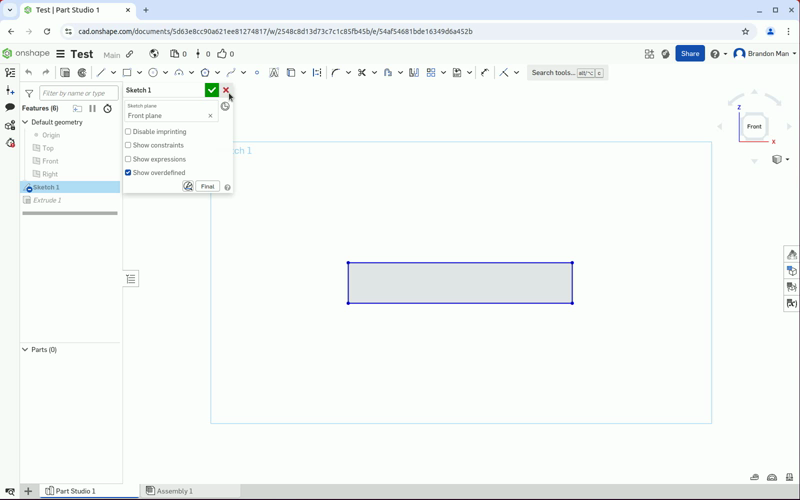
click(229, 92)
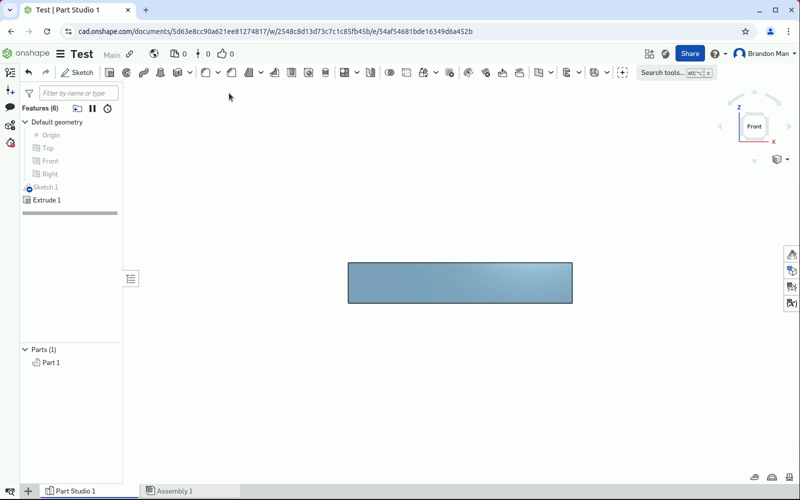
mouse_move(541, 75)
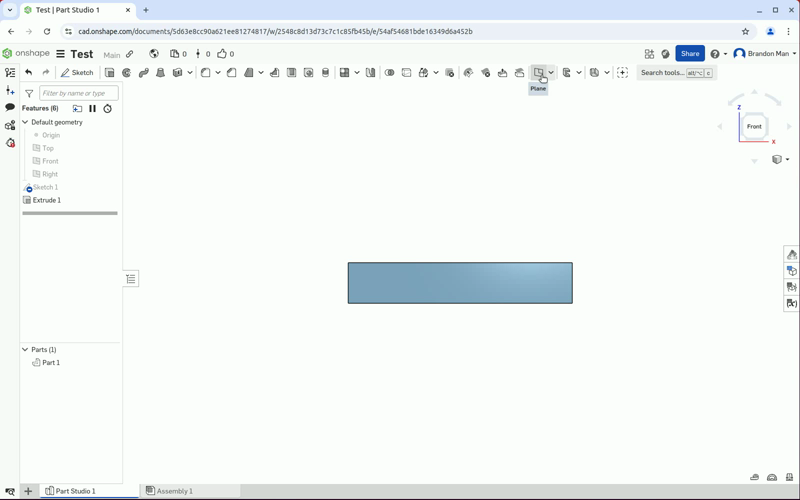
click(541, 75)
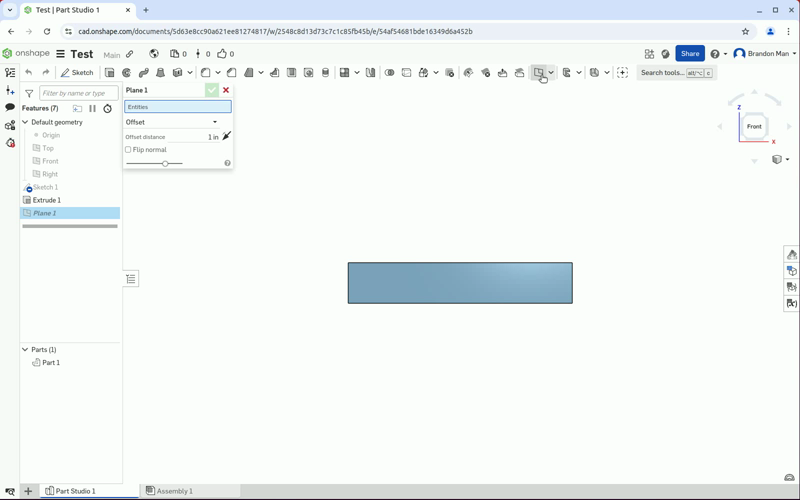
mouse_move(73, 163)
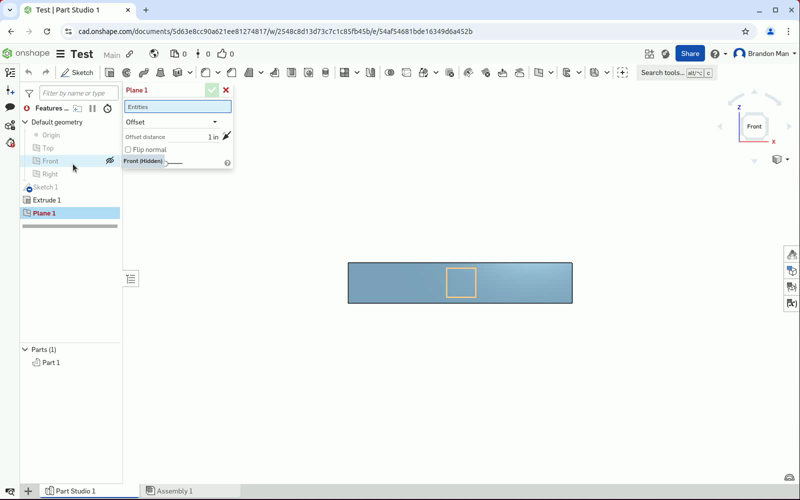
click(73, 163)
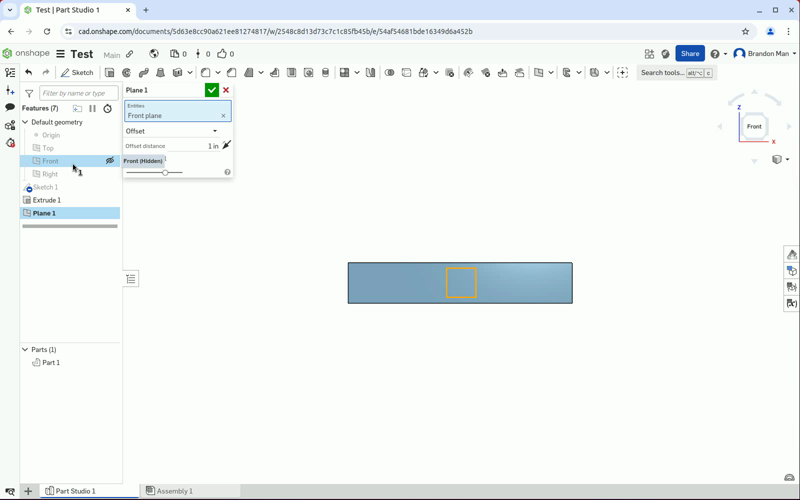
key(tab, 2)
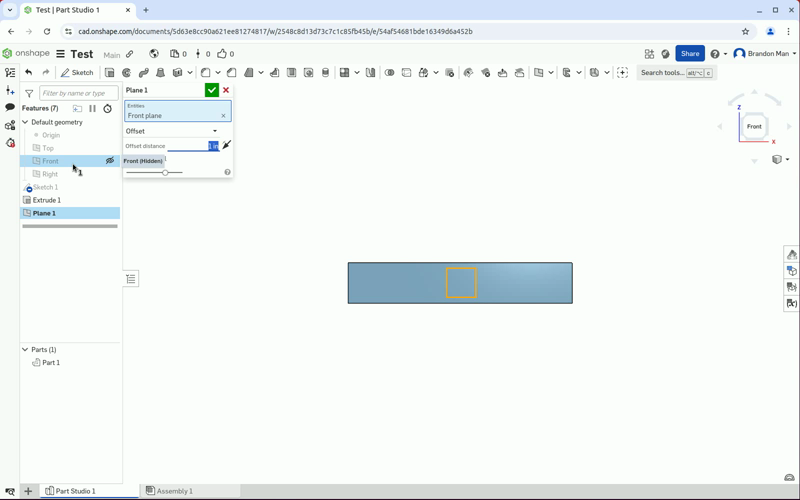
text(1.202)
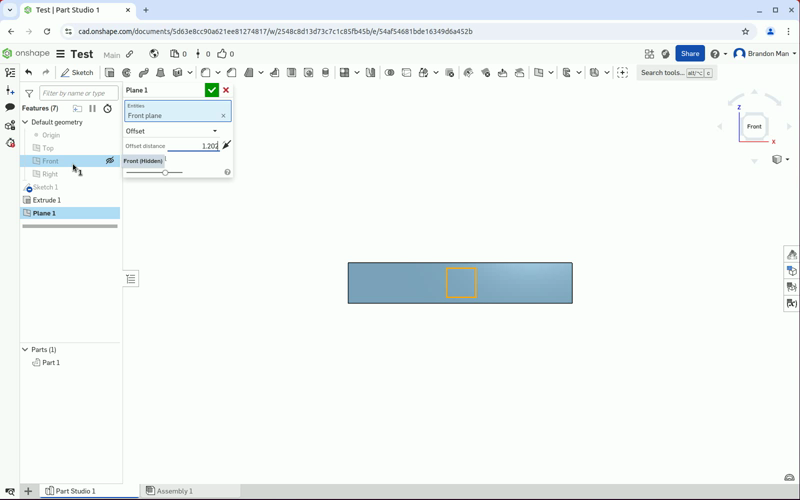
key(enter, 2)
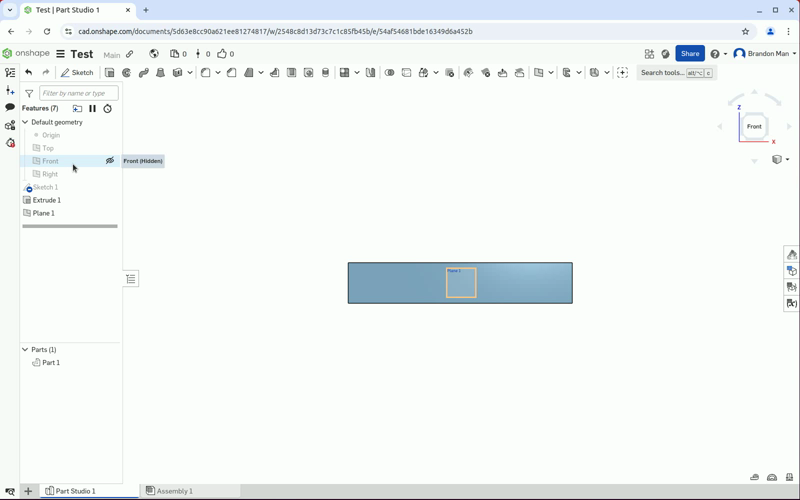
key(shift+s)
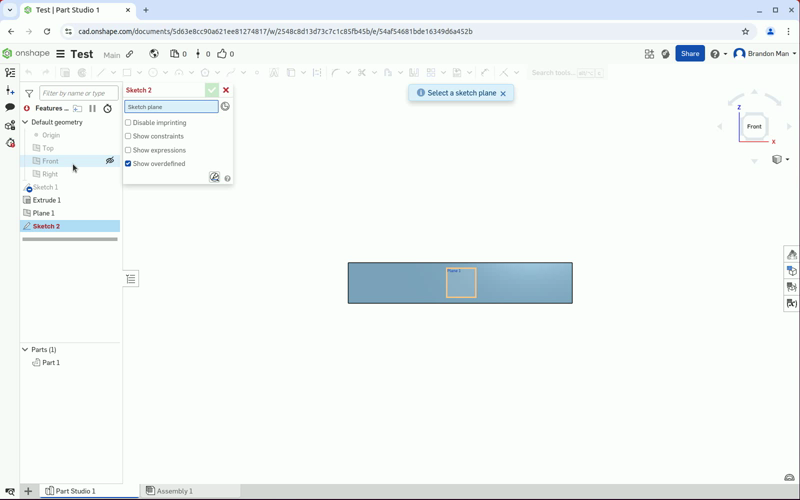
mouse_move(73, 215)
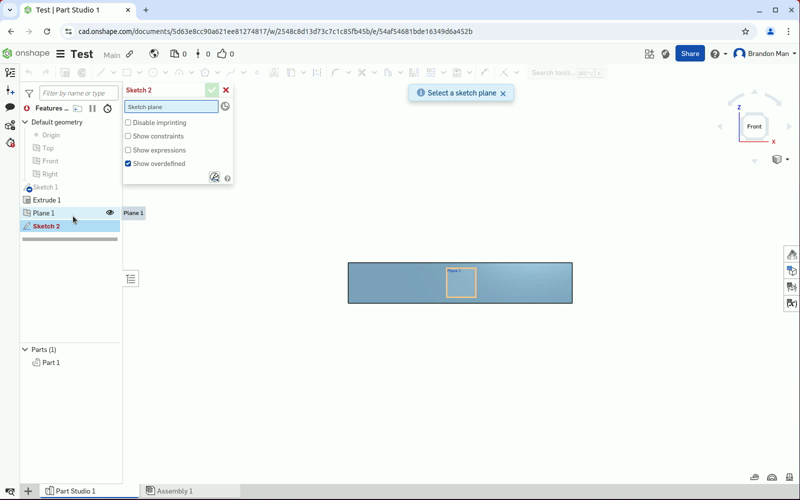
click(73, 215)
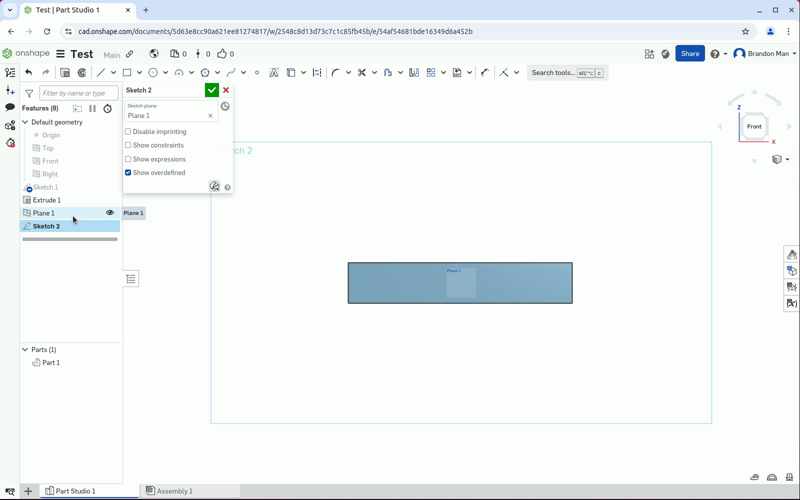
mouse_move(73, 352)
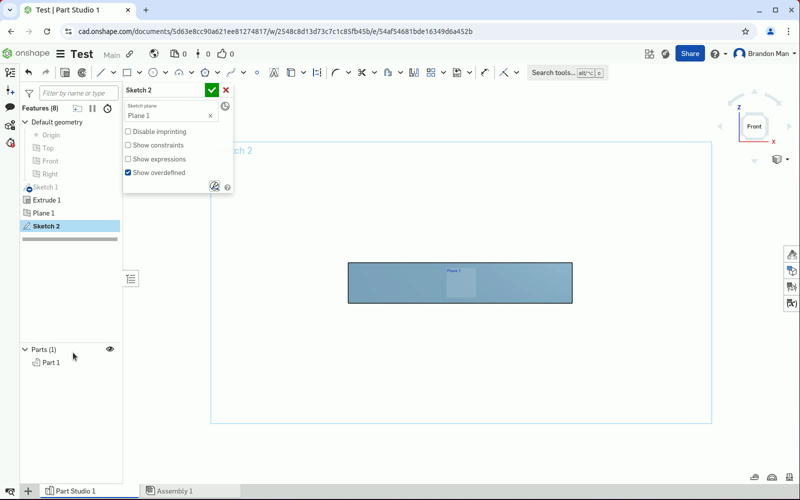
key(y)
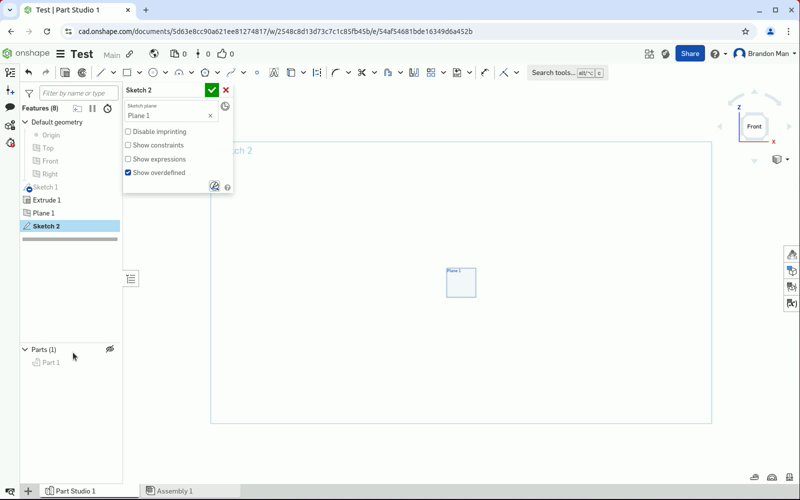
key(c)
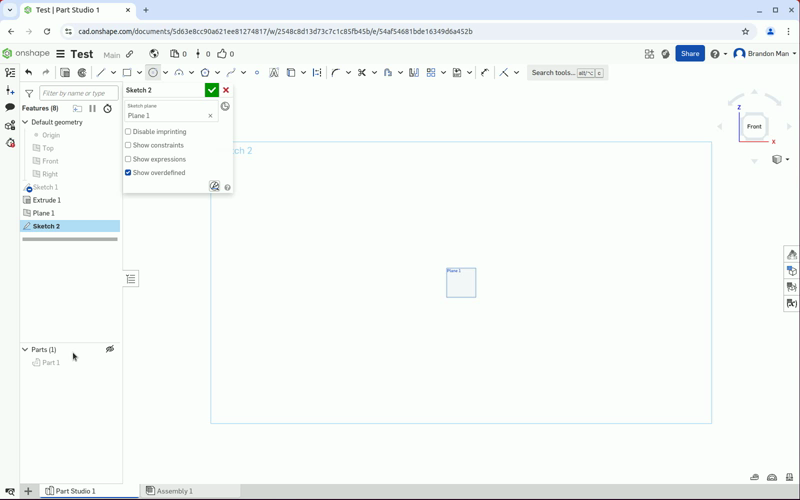
key_down(shift)
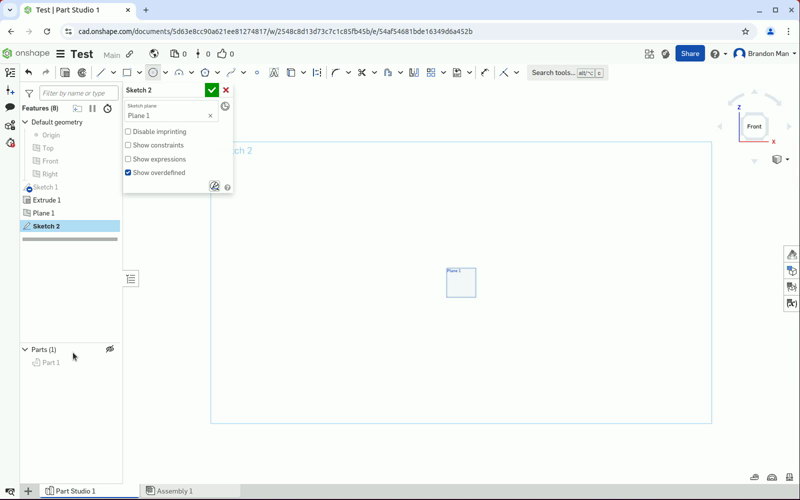
mouse_move(377, 282)
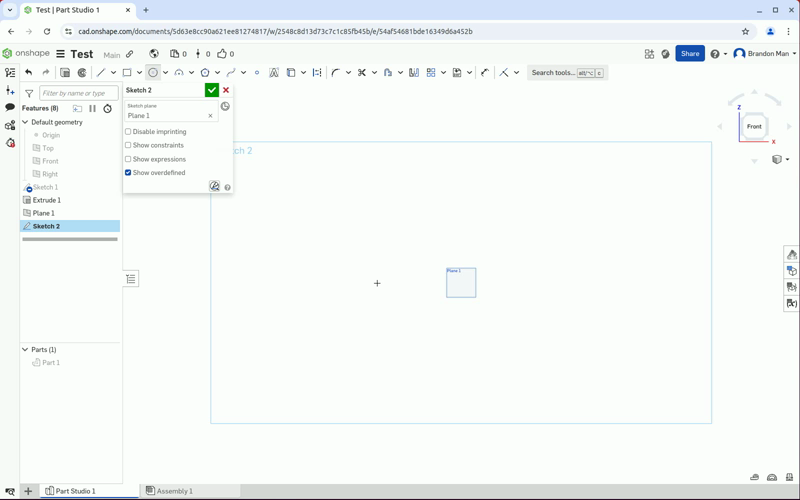
click(377, 282)
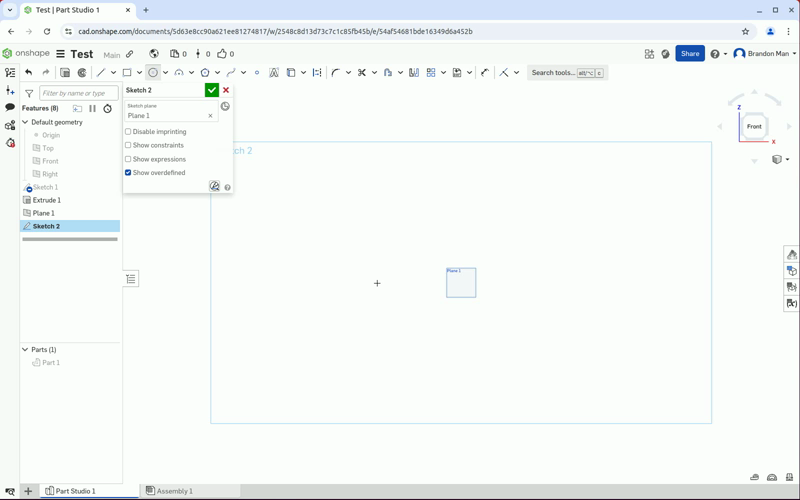
key_up(shift)
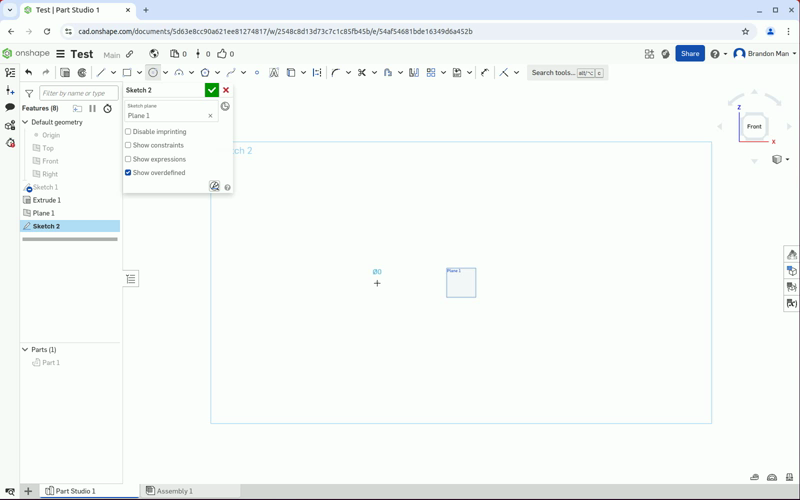
mouse_move(382, 282)
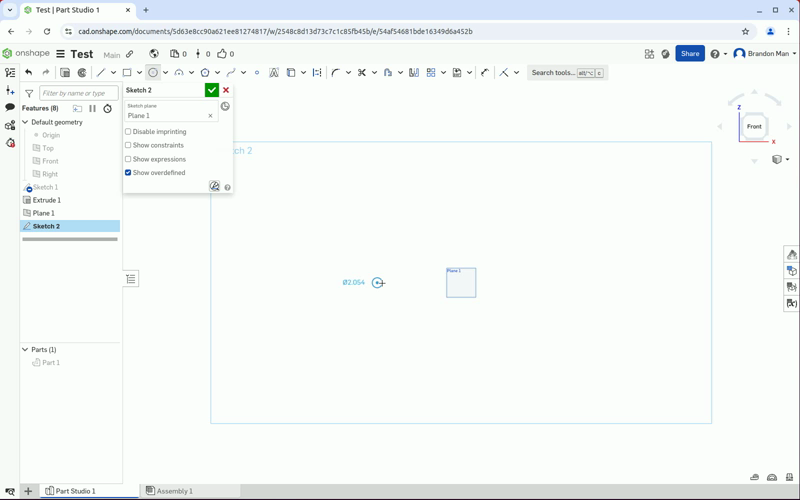
click(382, 282)
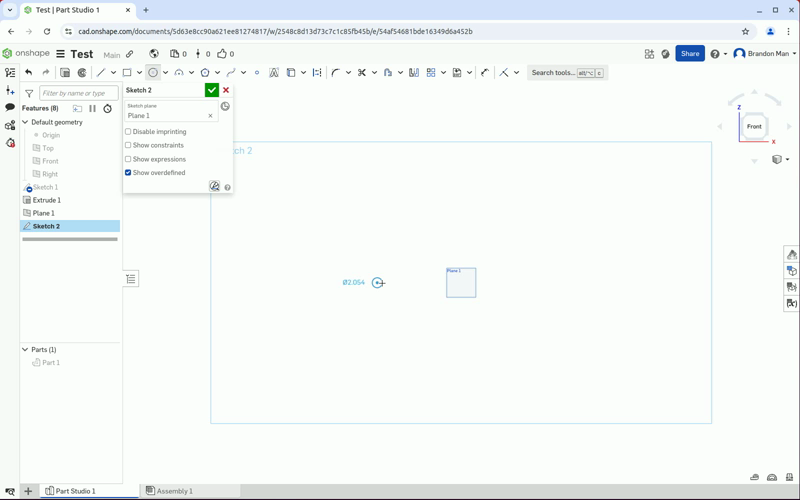
key(esc)
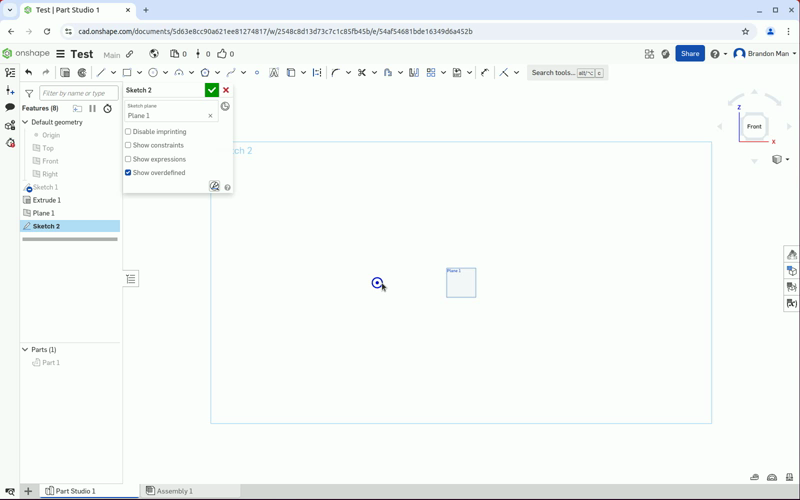
mouse_move(375, 283)
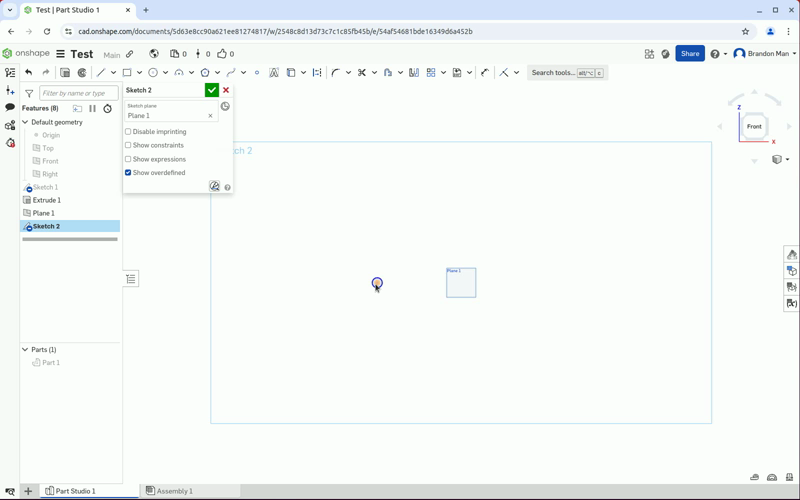
scroll(6)
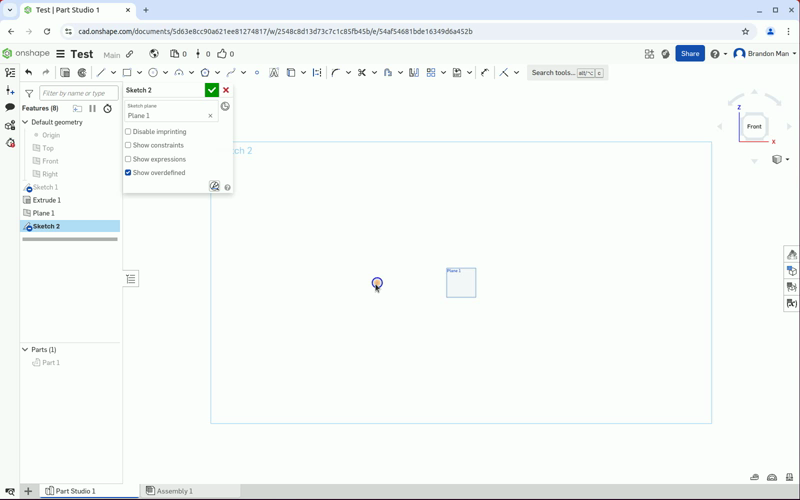
scroll(6)
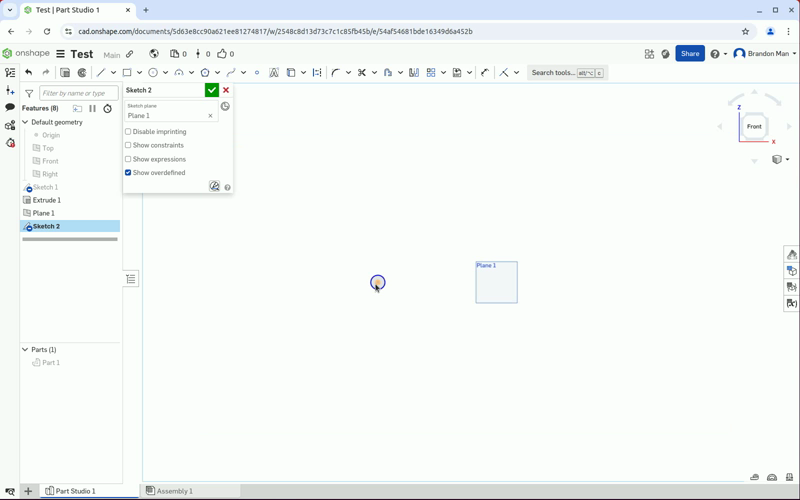
scroll(6)
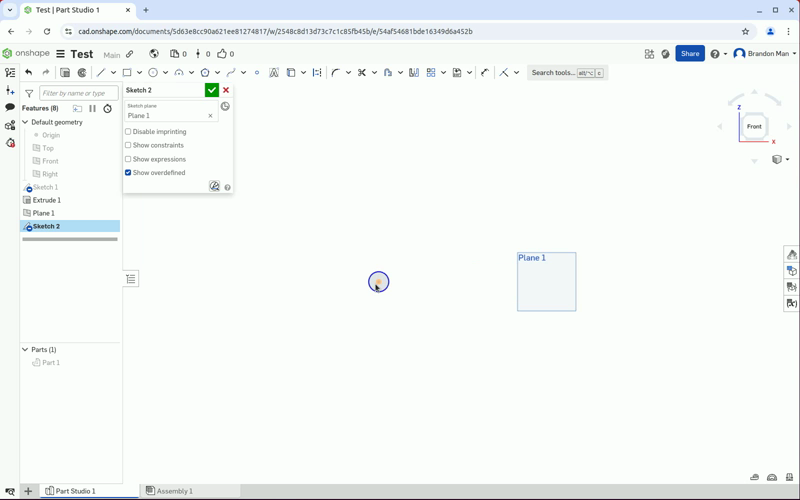
scroll(6)
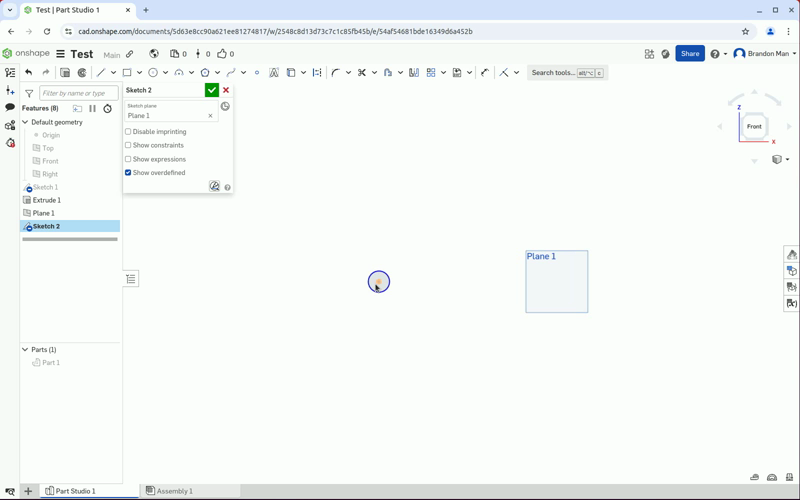
scroll(6)
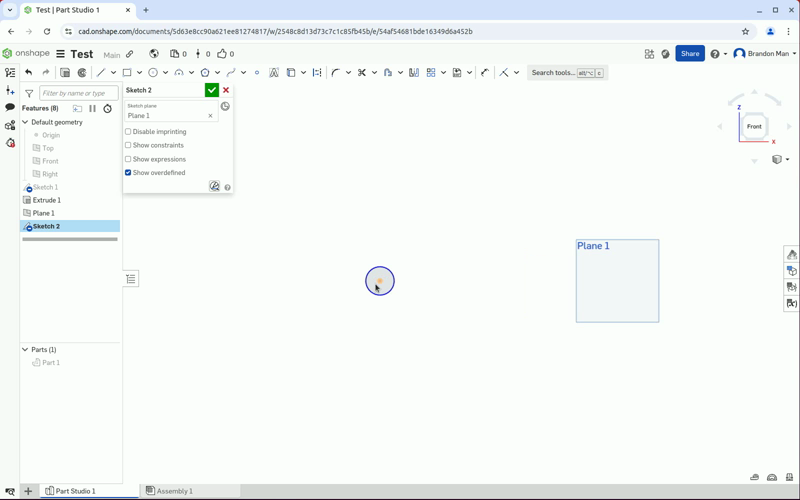
scroll(6)
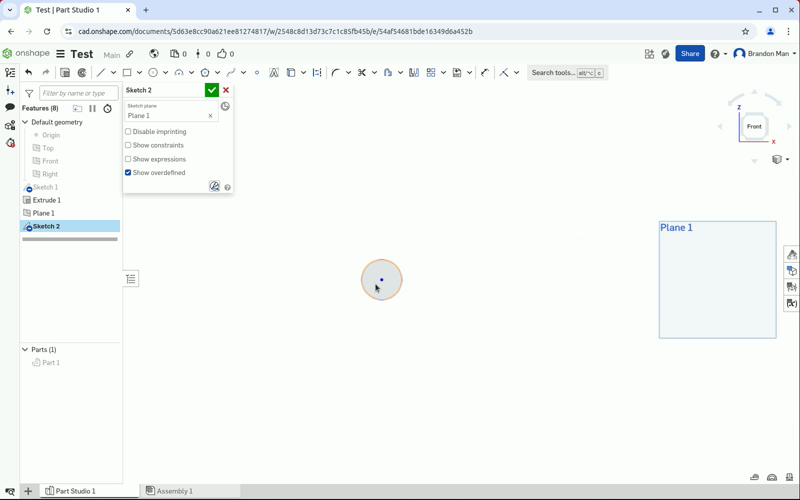
scroll(6)
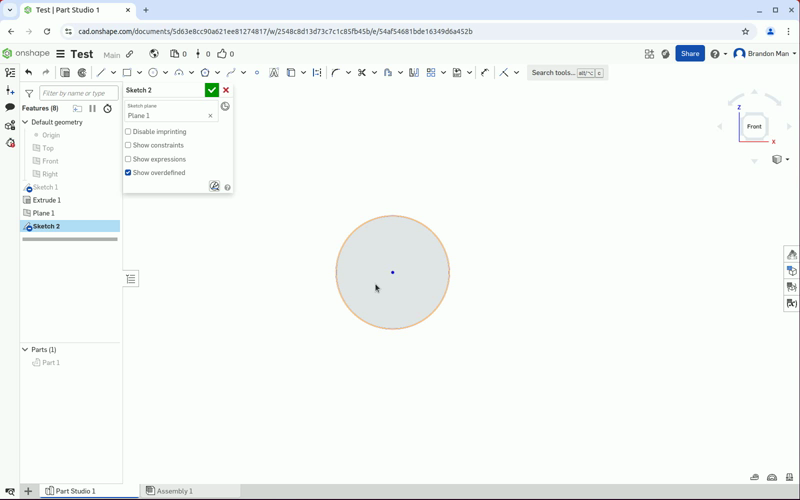
click(375, 283)
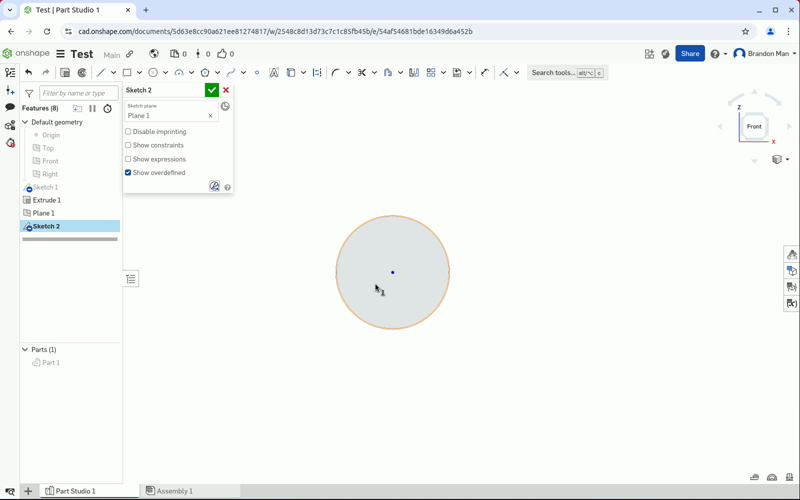
scroll(-6)
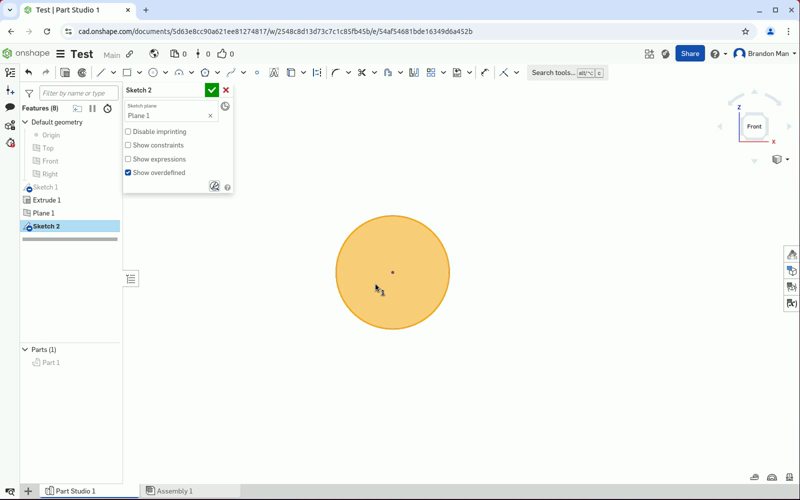
scroll(-6)
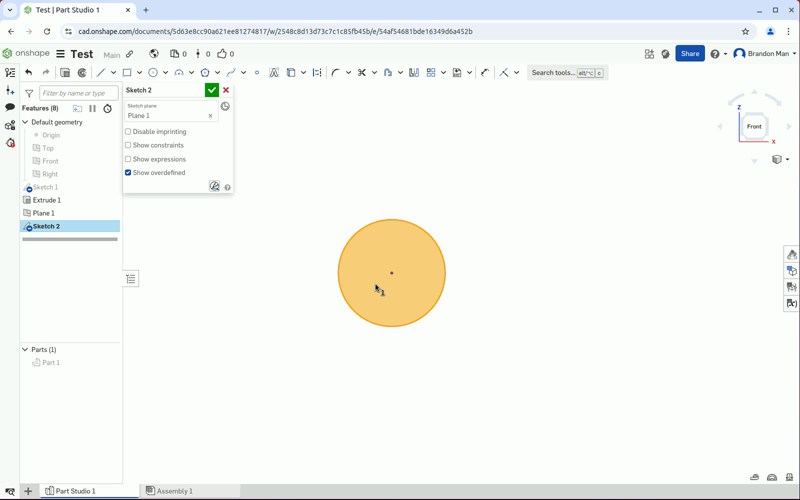
scroll(-6)
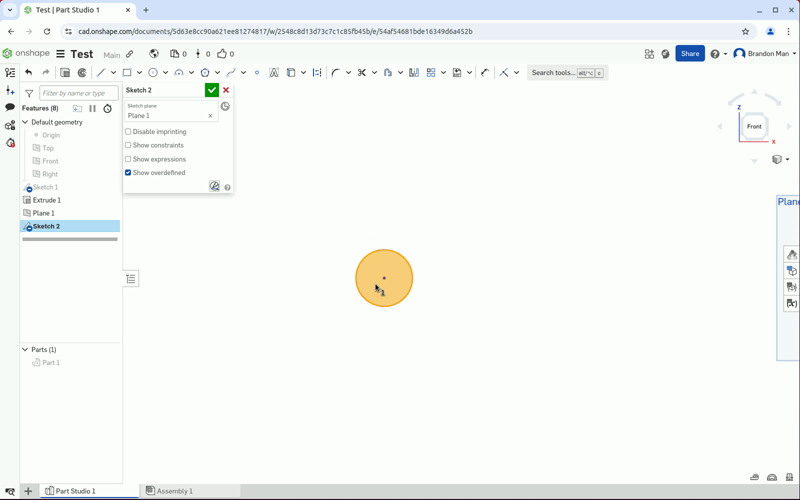
scroll(-6)
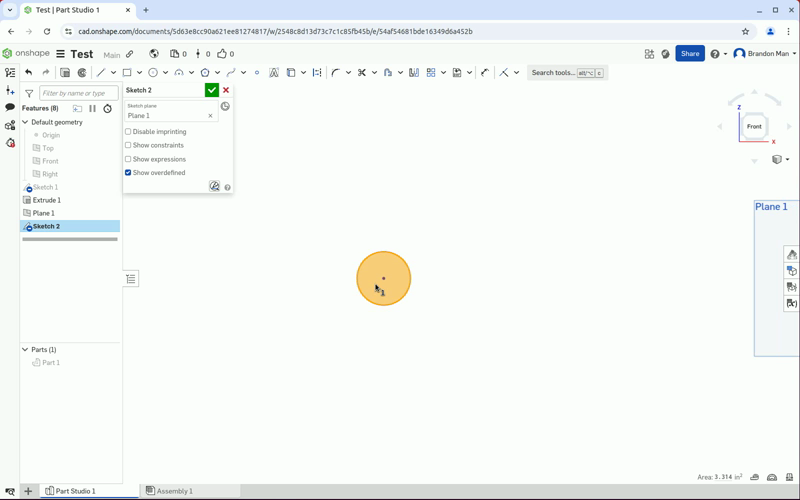
scroll(-6)
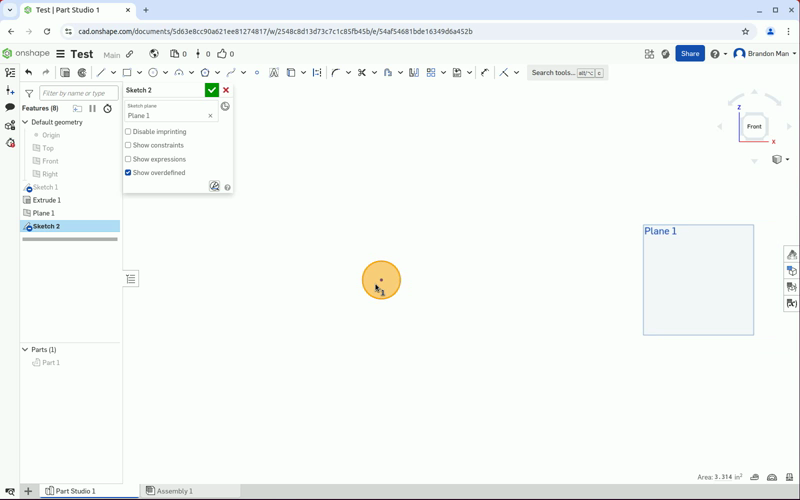
scroll(-6)
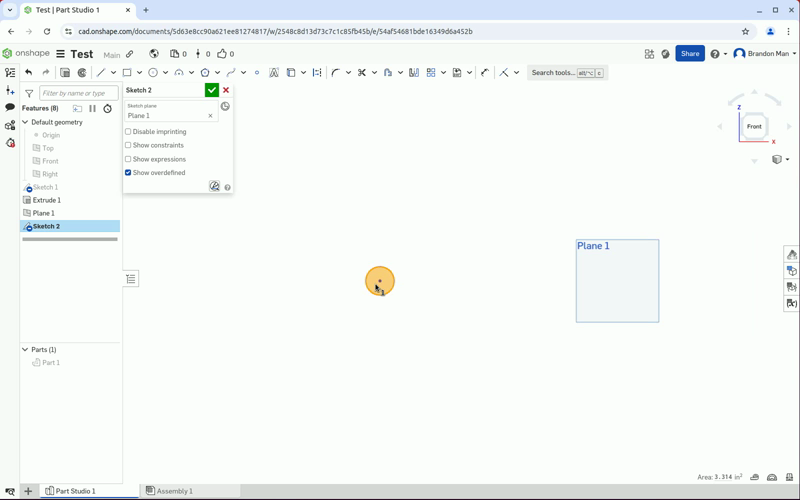
scroll(-6)
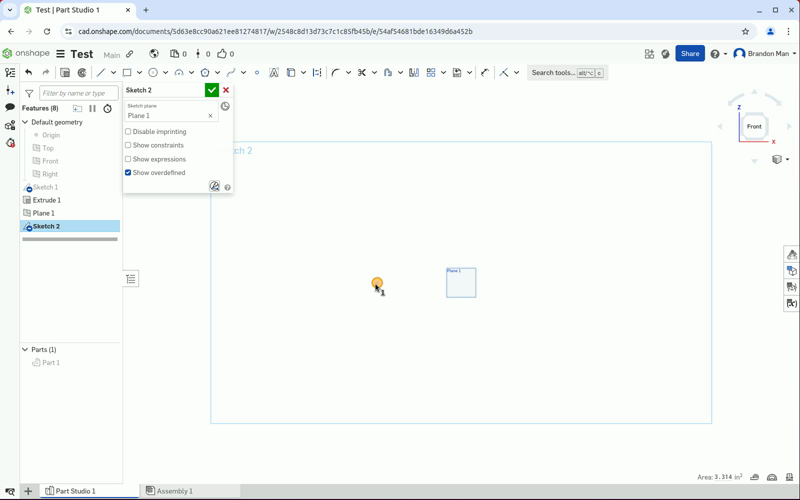
mouse_move(73, 352)
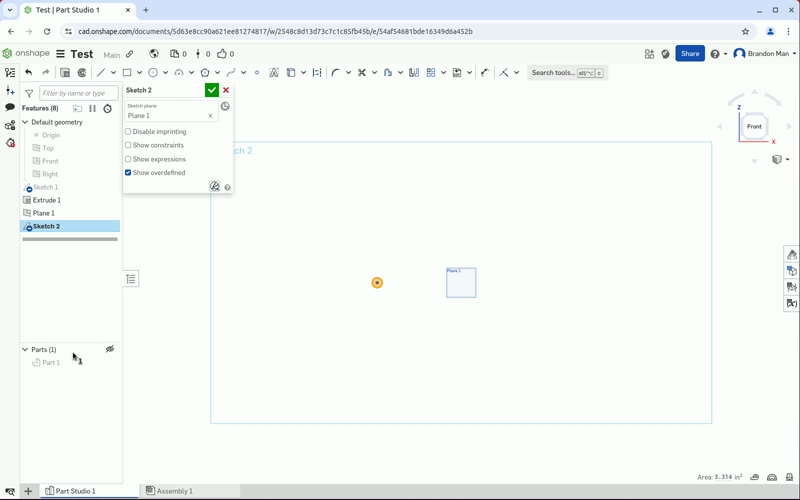
key(shift+y)
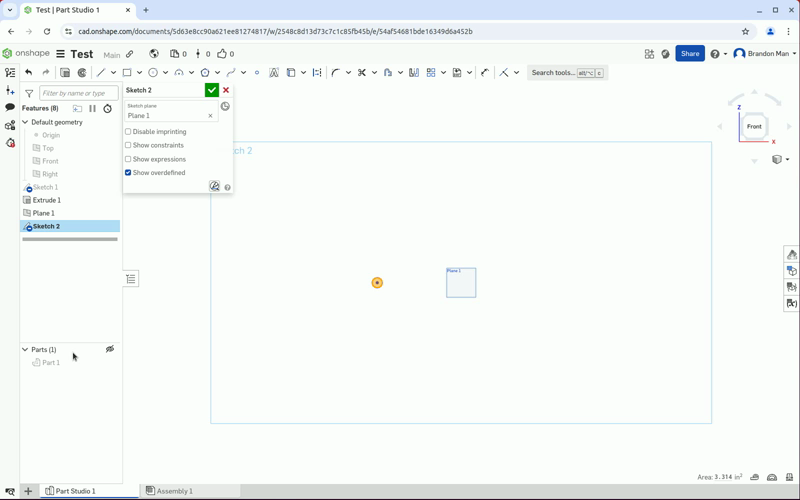
key(shift+e)
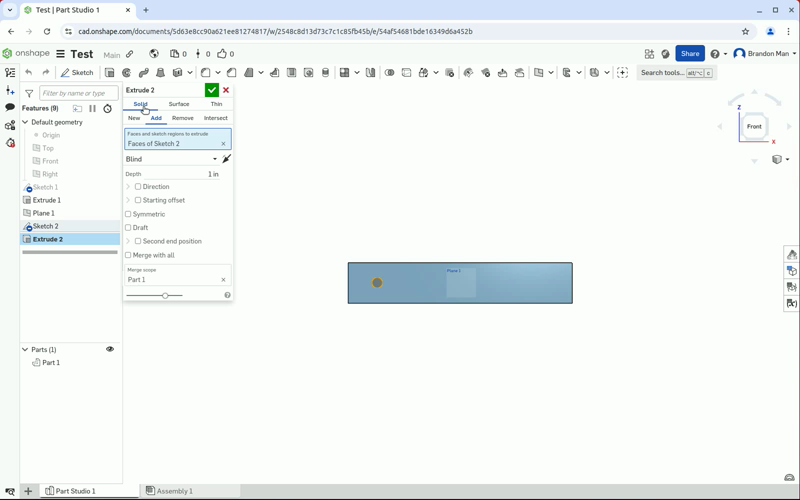
mouse_move(143, 106)
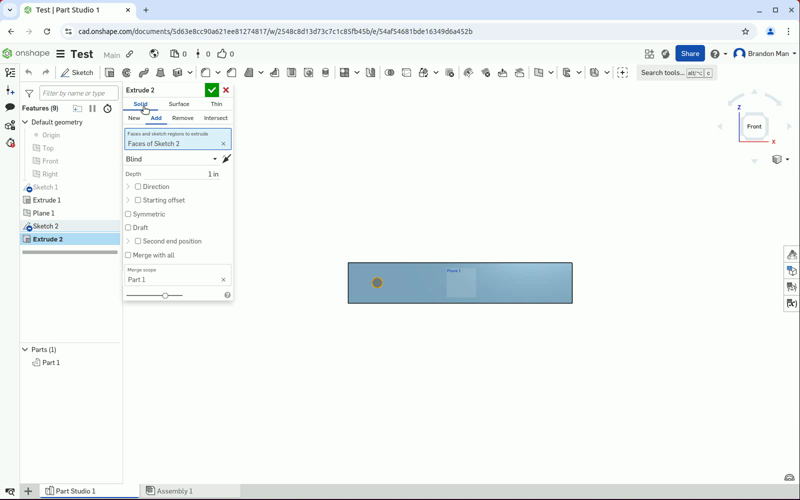
click(143, 106)
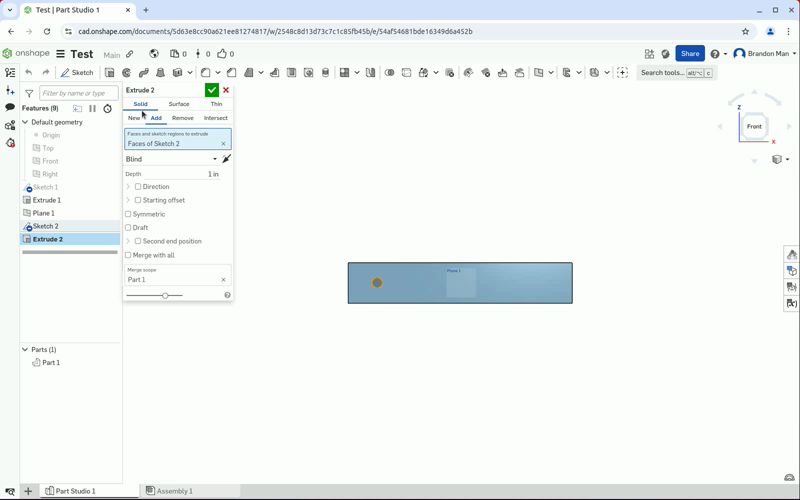
mouse_move(137, 120)
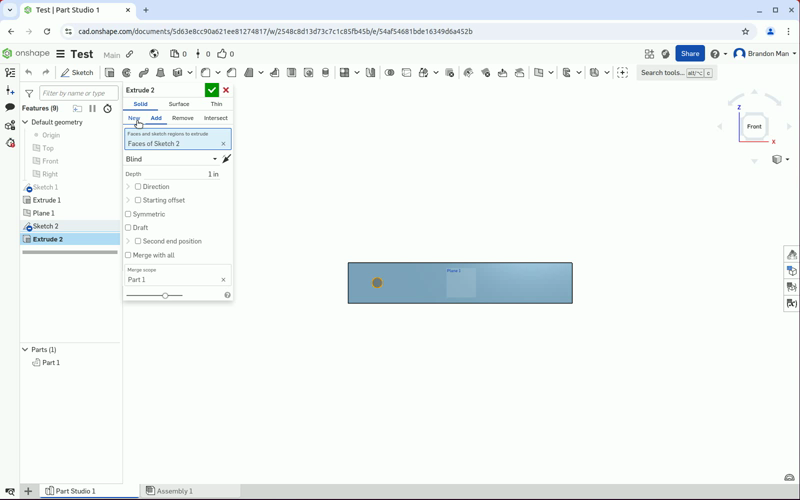
click(137, 120)
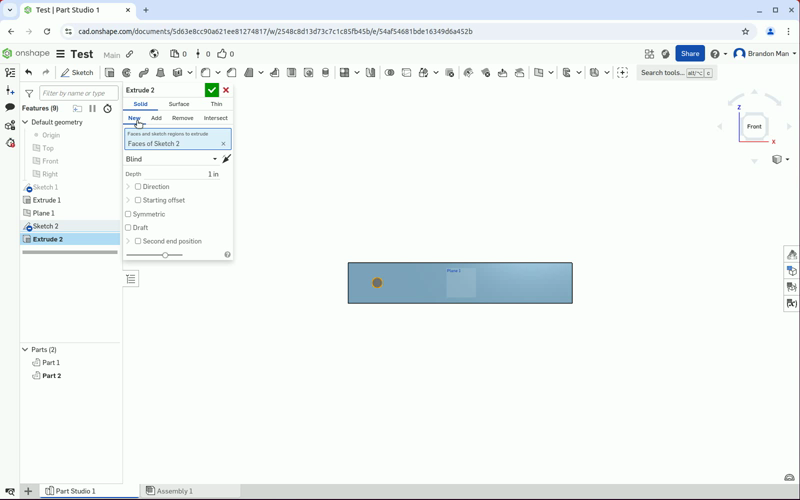
key(tab, 4)
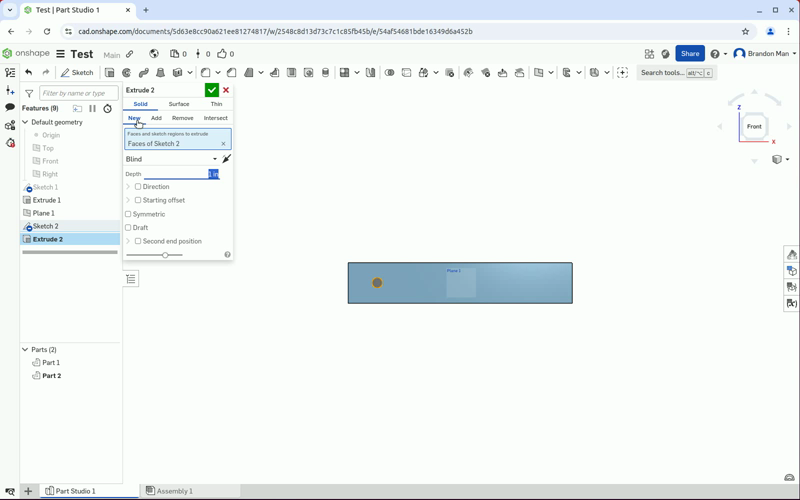
text(2.407)
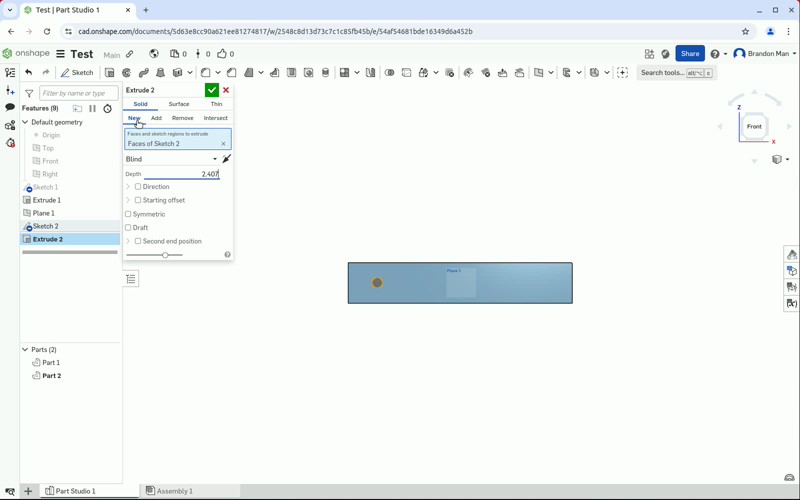
key(enter)
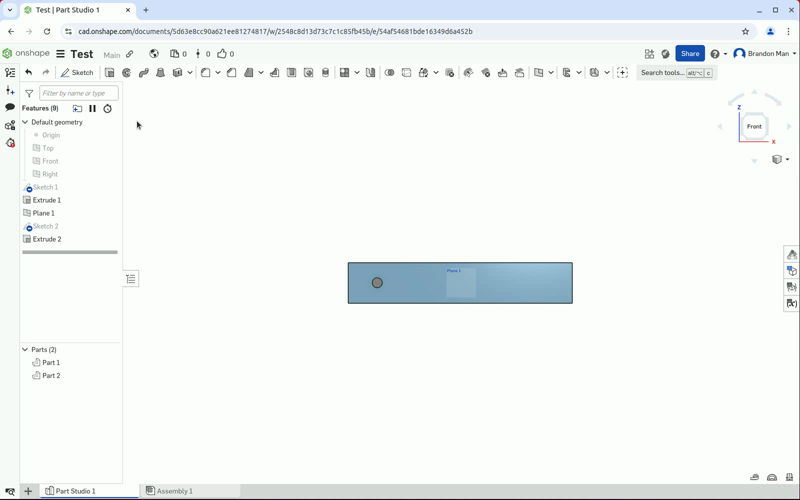
key(shift+h)
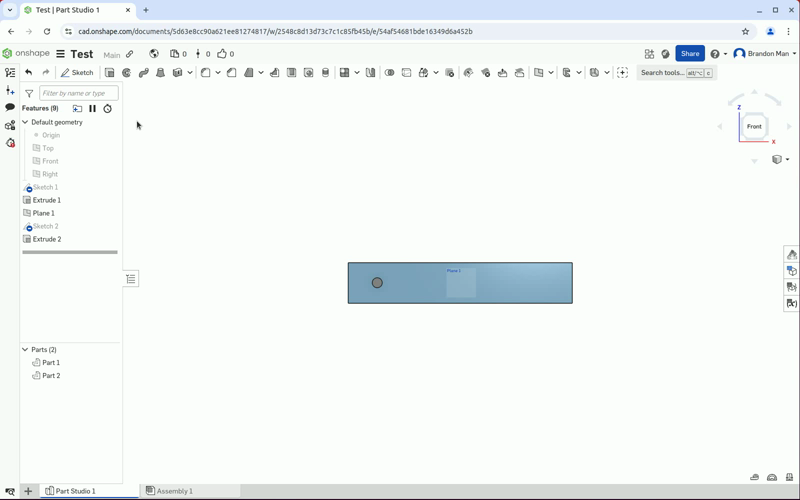
key(shift+h)
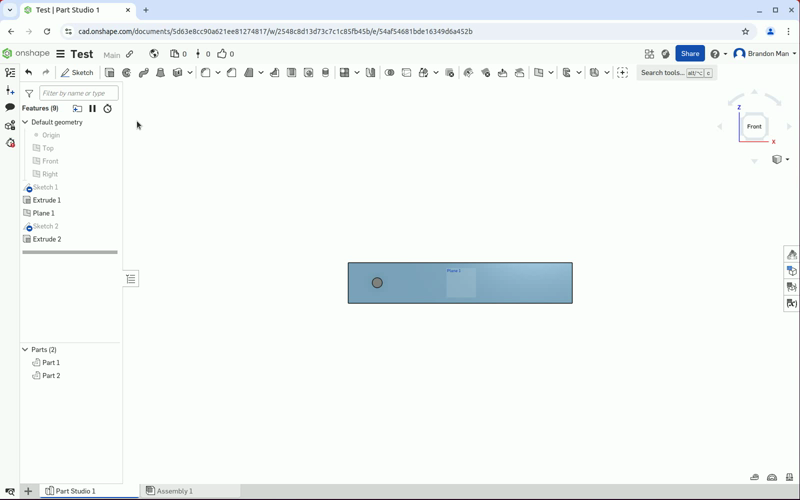
mouse_move(73, 189)
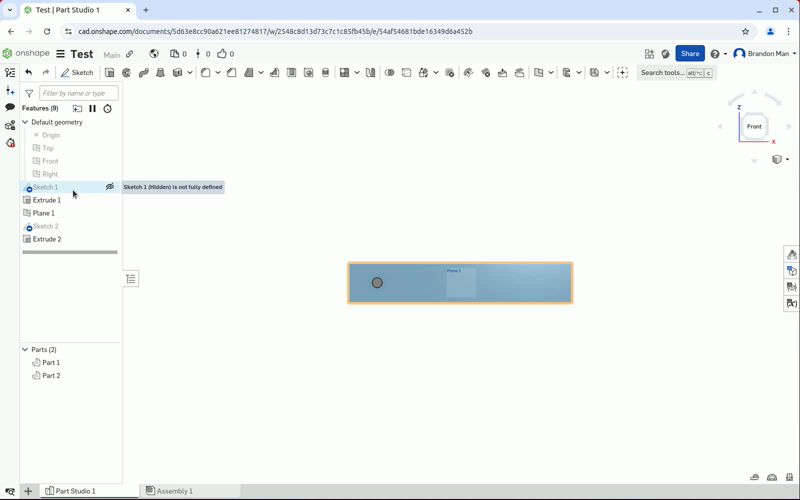
click(73, 189)
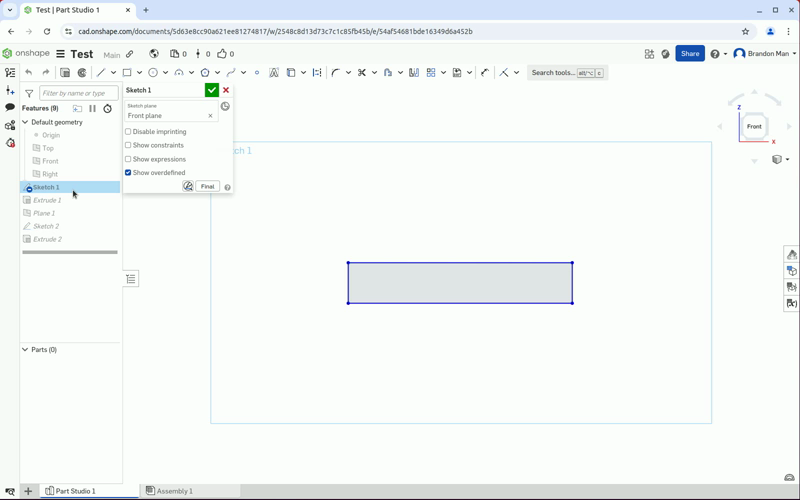
mouse_move(229, 92)
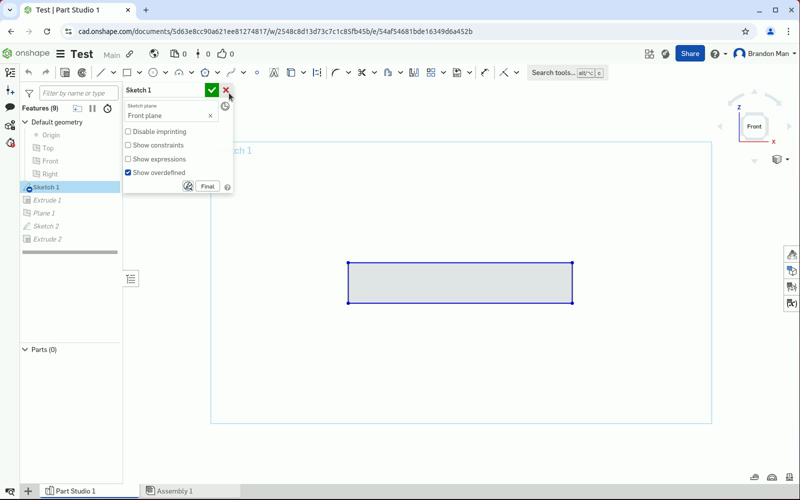
click(229, 92)
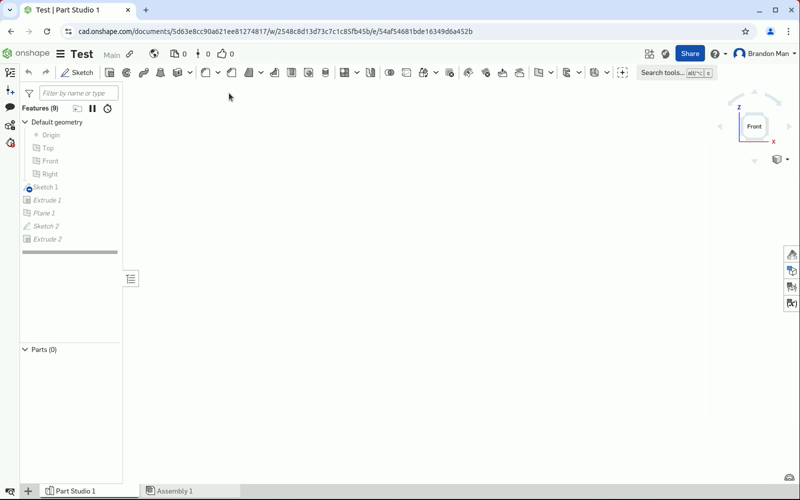
key(shift+s)
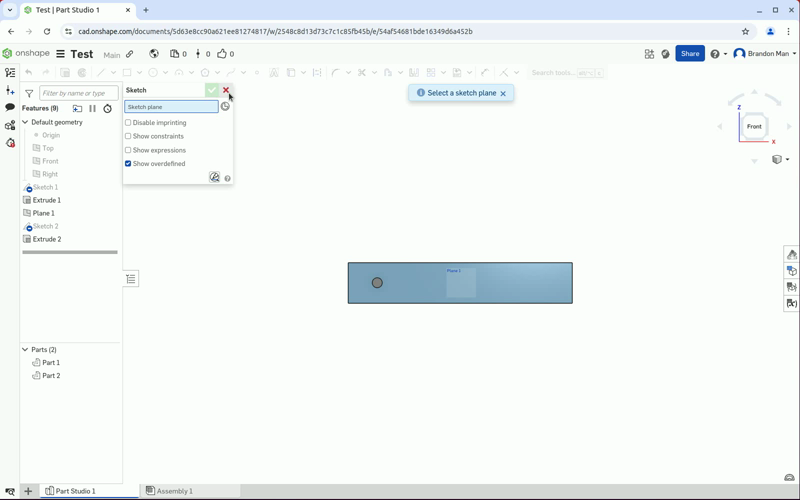
mouse_move(73, 215)
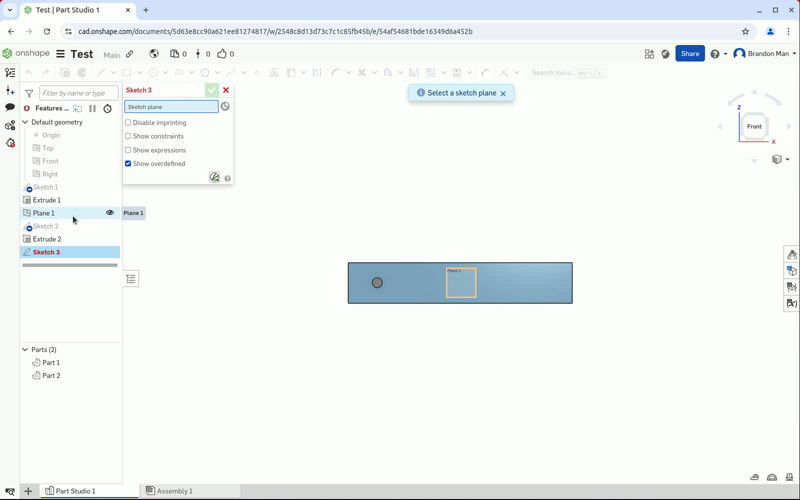
click(73, 215)
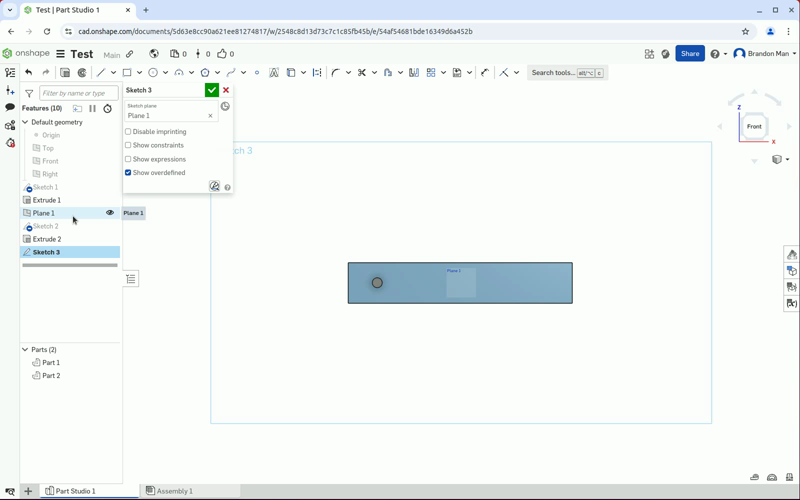
mouse_move(73, 352)
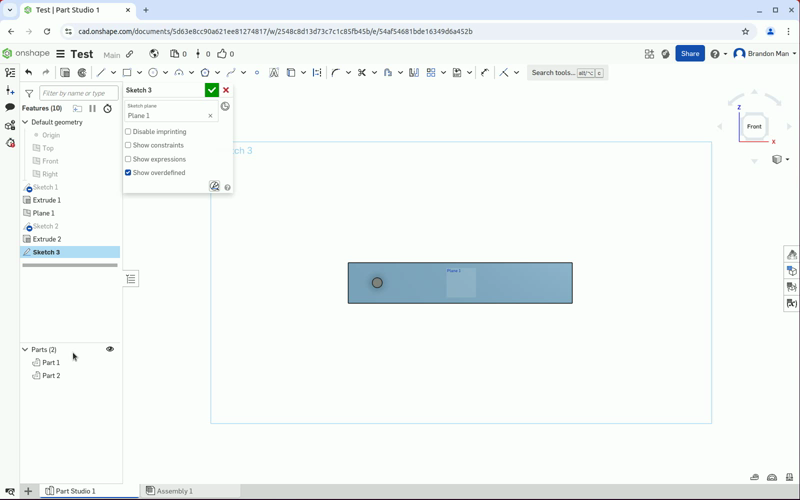
key(y)
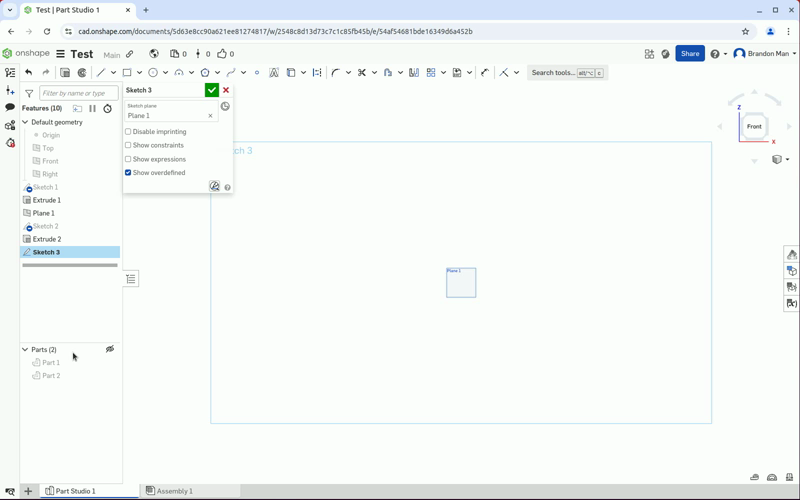
key(c)
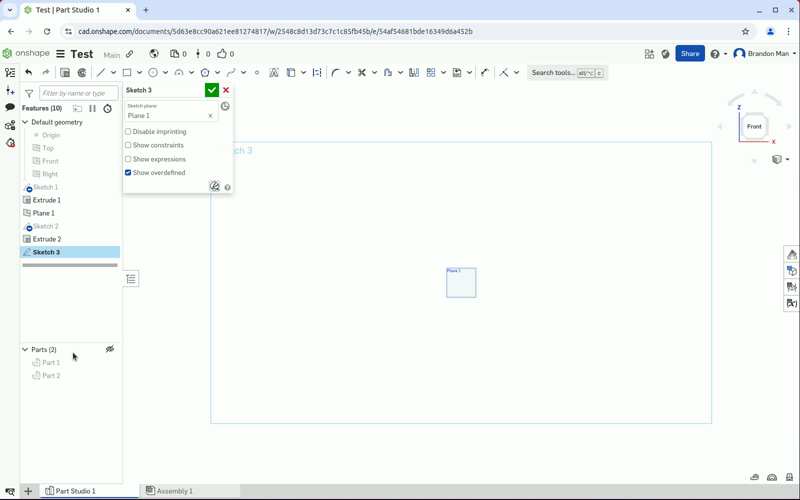
key_down(shift)
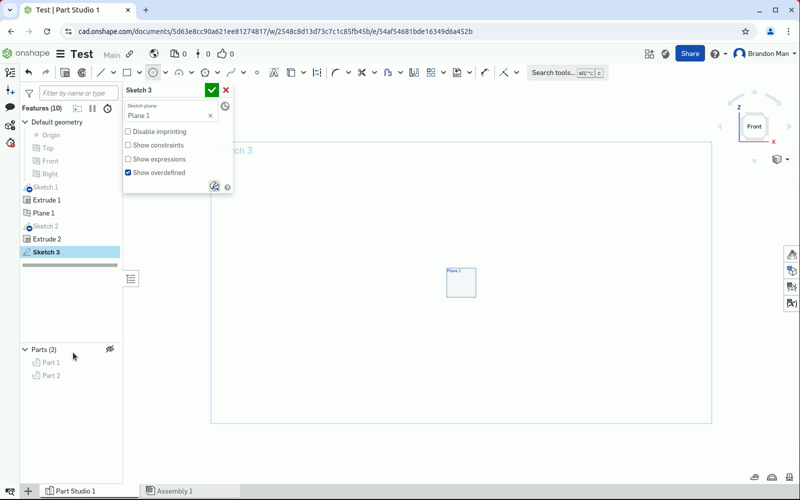
mouse_move(461, 282)
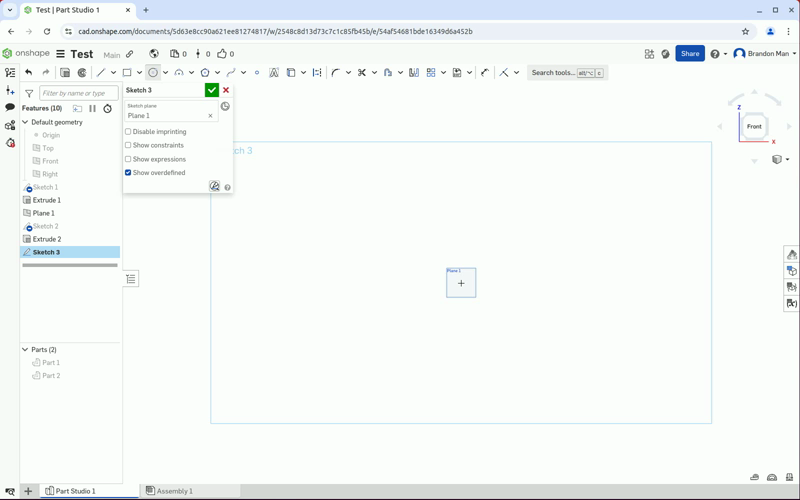
click(461, 282)
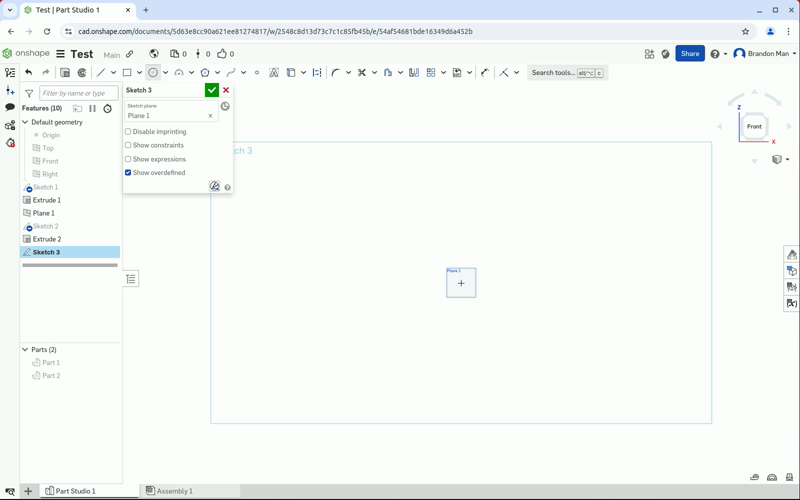
key_up(shift)
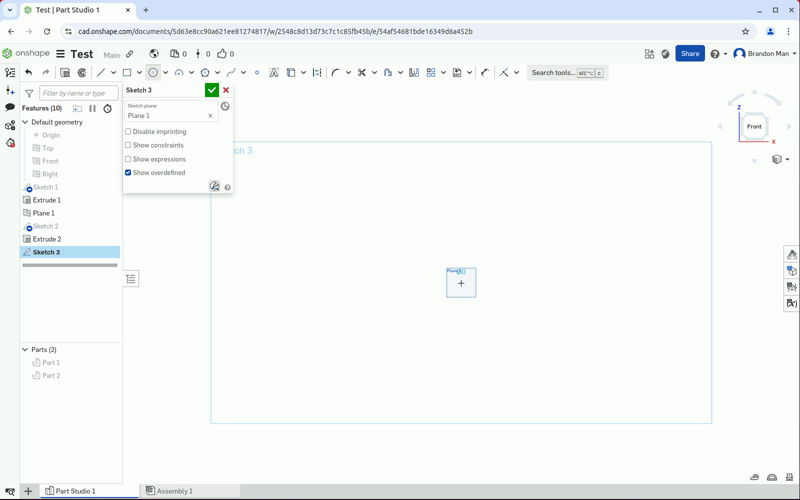
mouse_move(466, 282)
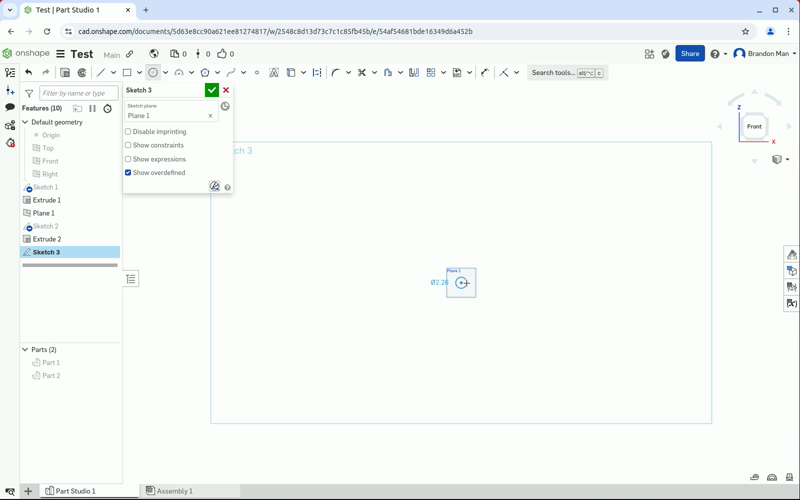
click(466, 282)
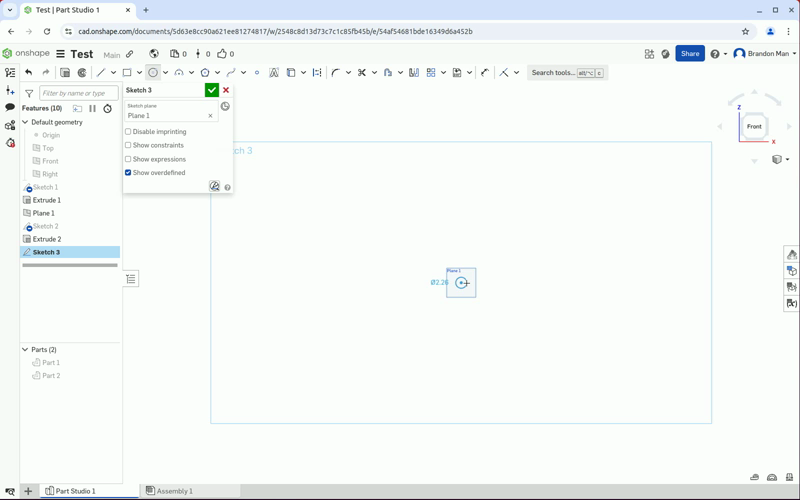
key(esc)
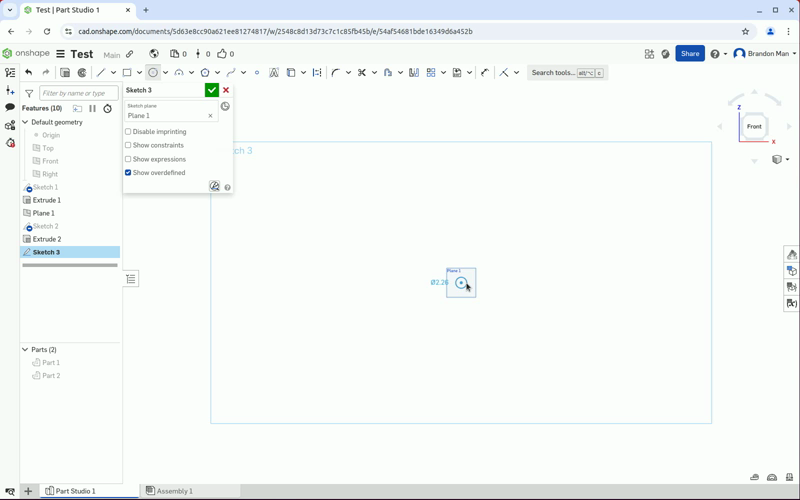
mouse_move(456, 282)
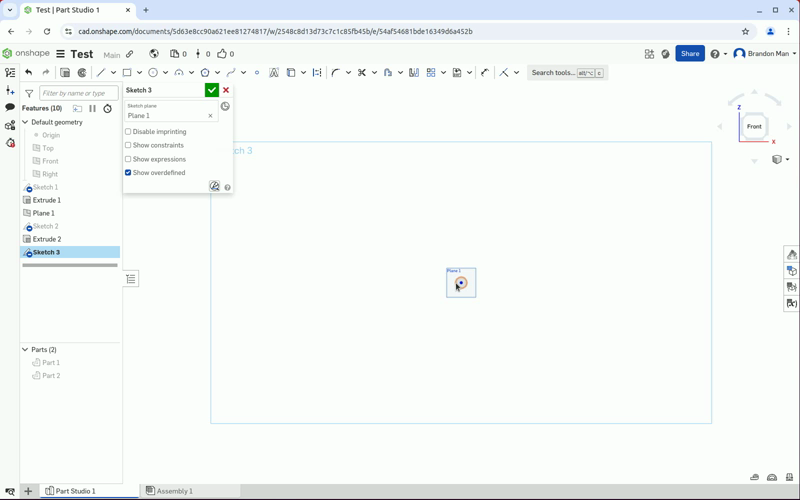
scroll(6)
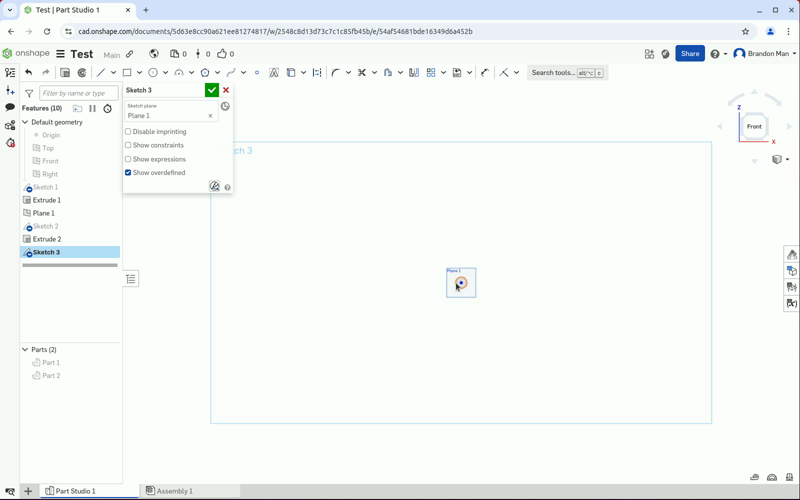
scroll(6)
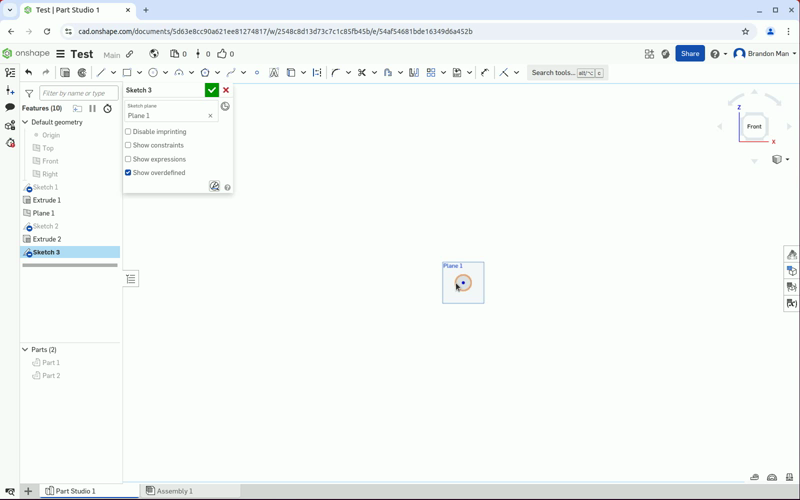
scroll(6)
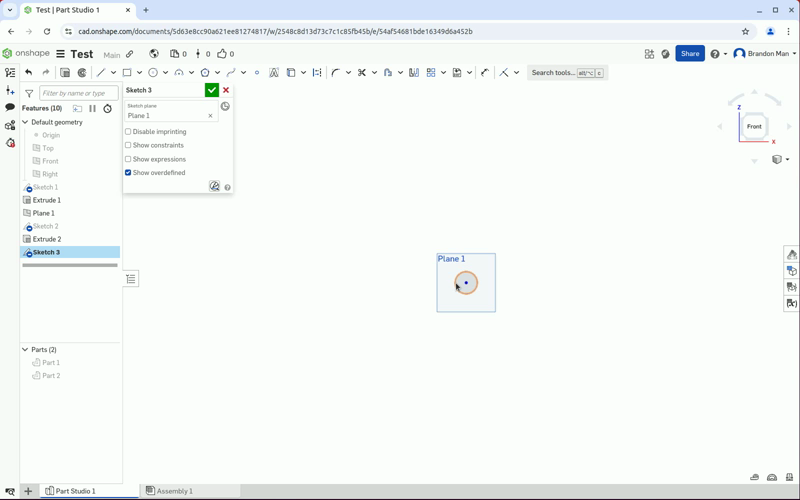
scroll(6)
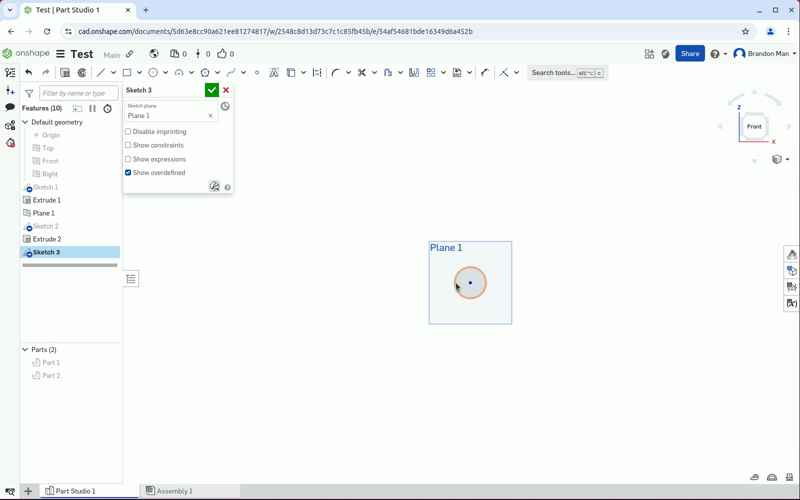
scroll(6)
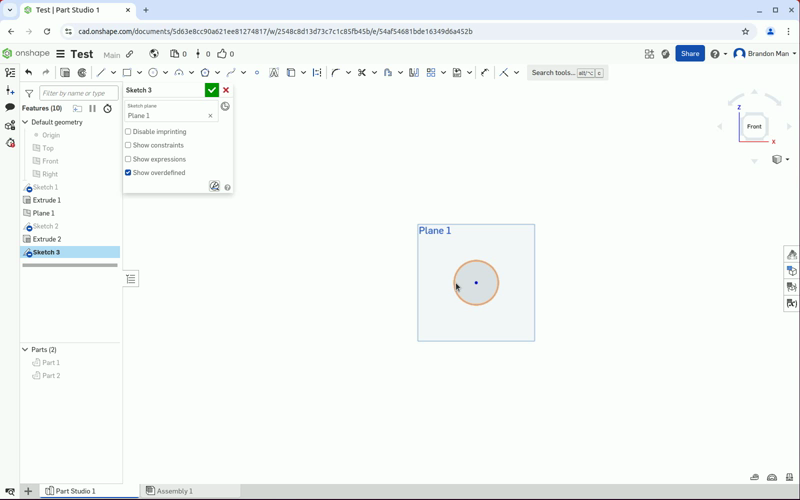
scroll(6)
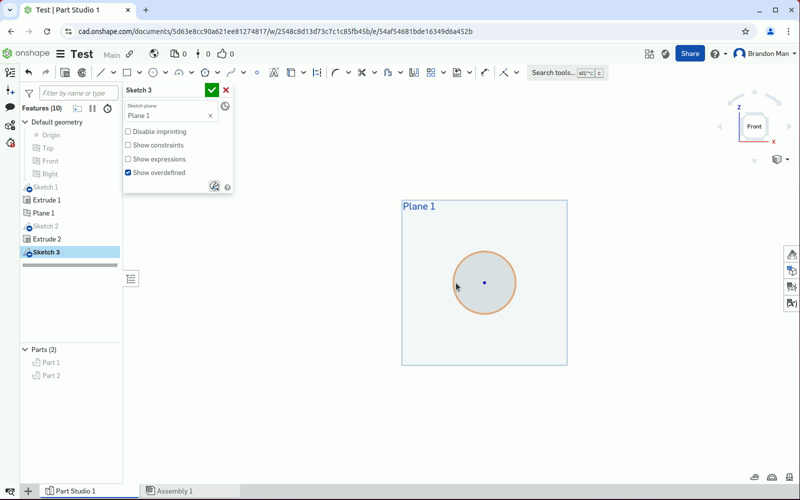
scroll(6)
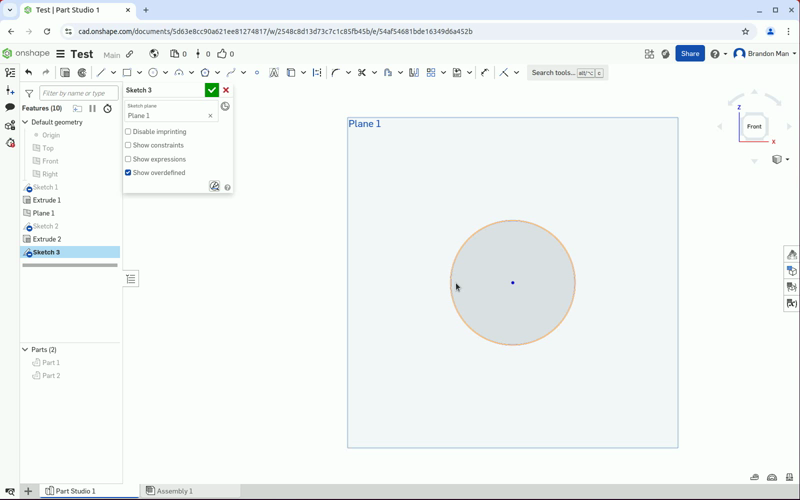
click(456, 282)
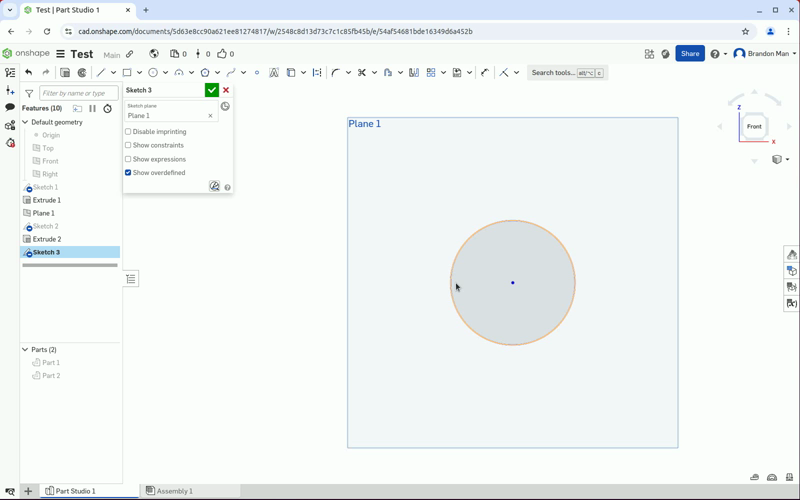
scroll(-6)
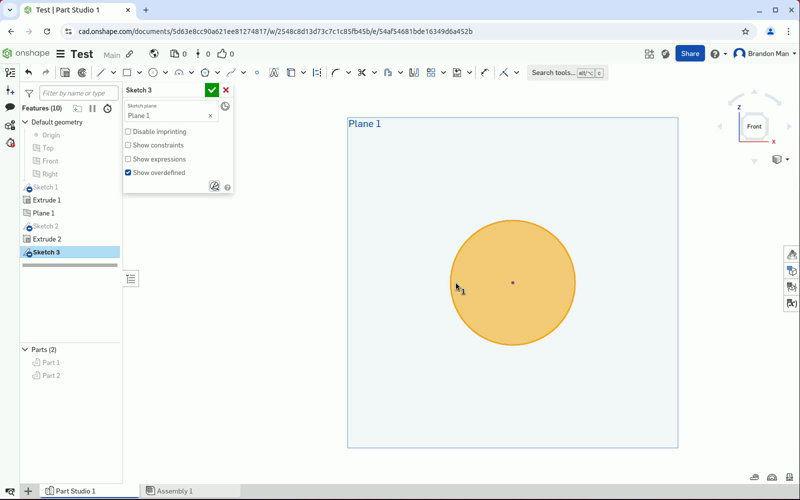
scroll(-6)
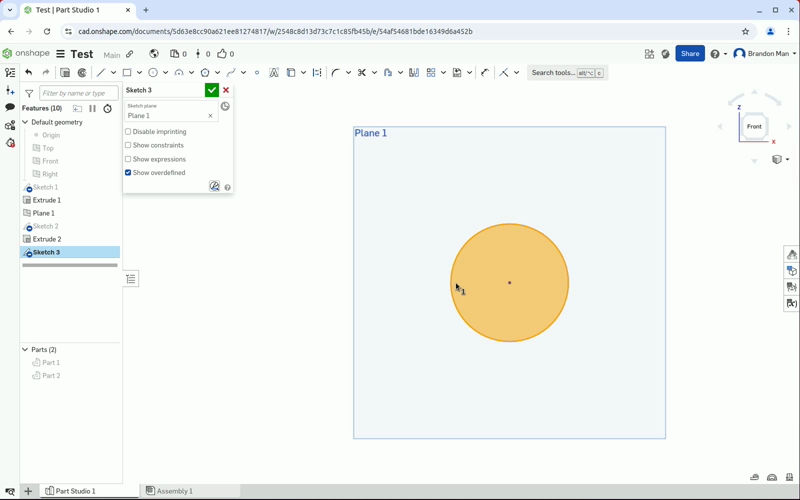
scroll(-6)
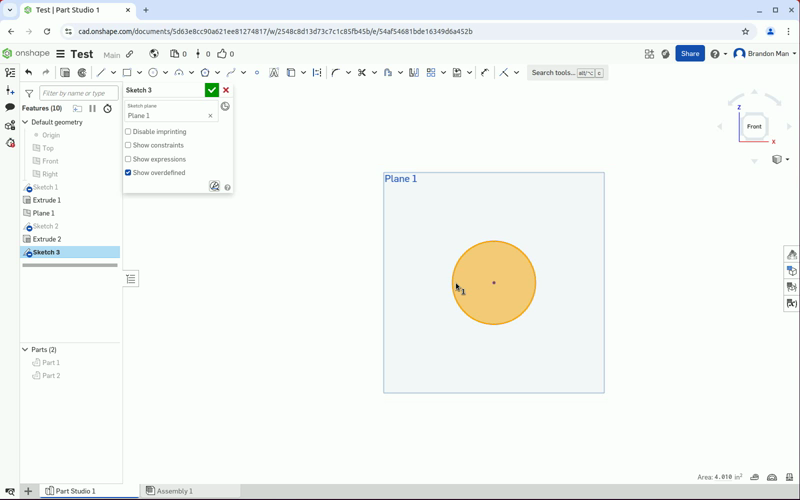
scroll(-6)
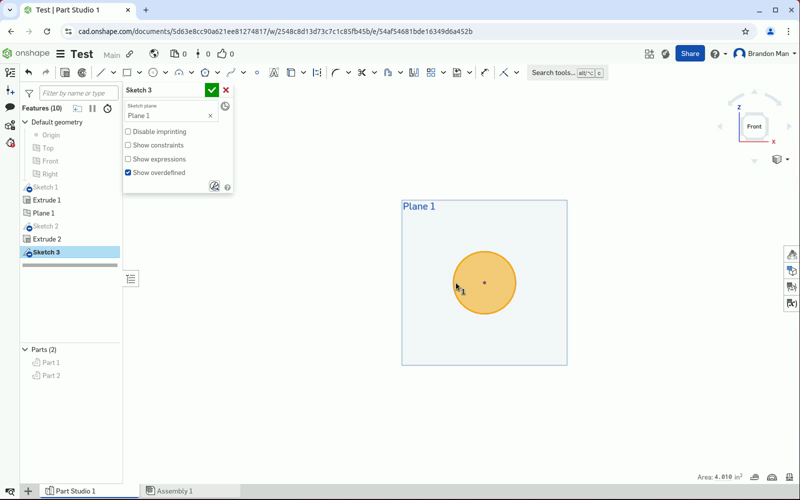
scroll(-6)
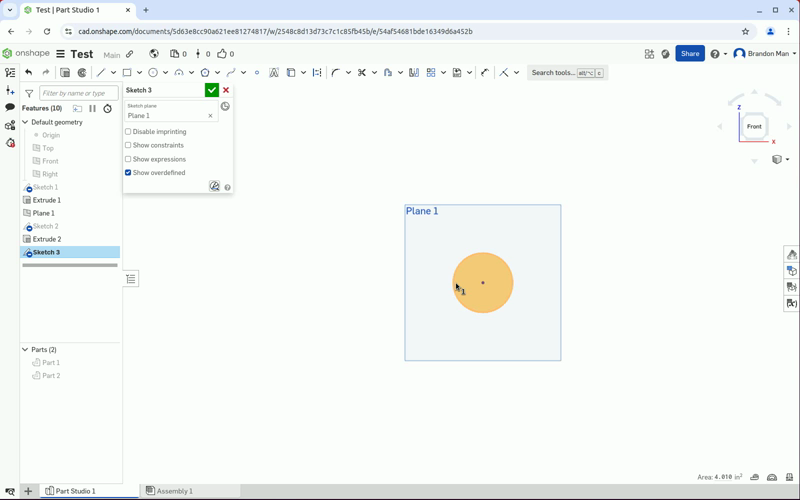
scroll(-6)
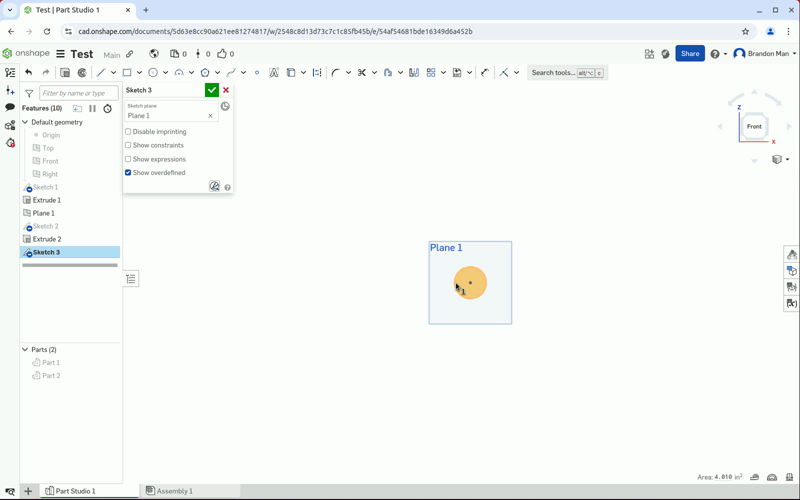
scroll(-6)
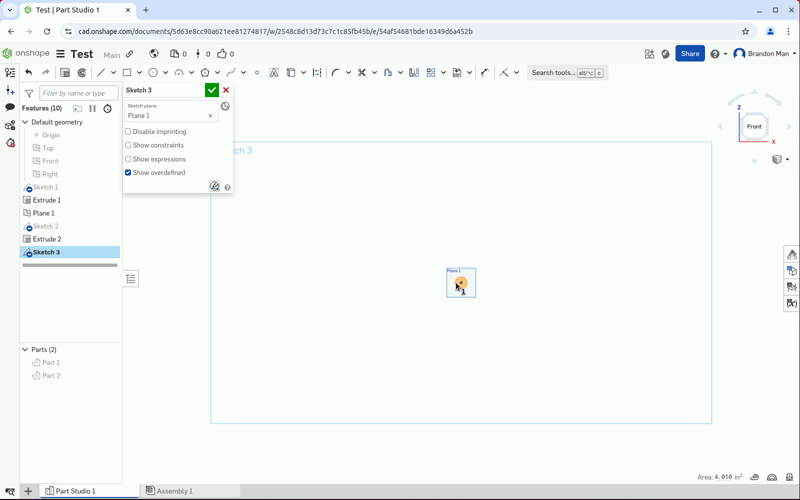
mouse_move(73, 352)
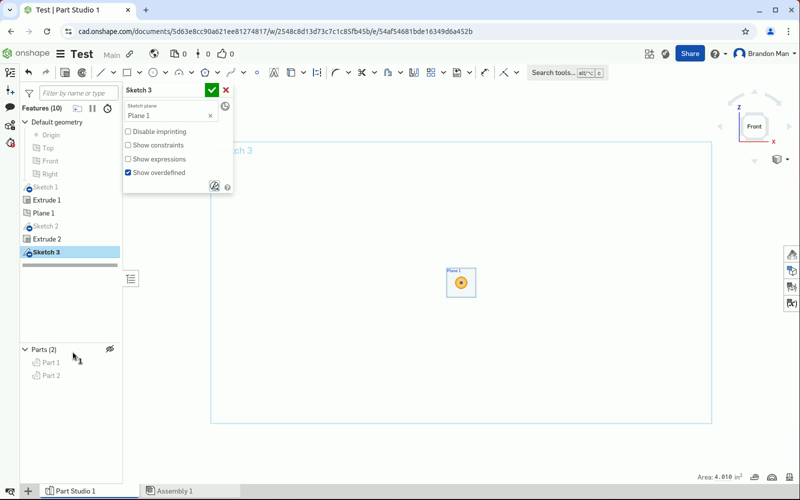
key(shift+y)
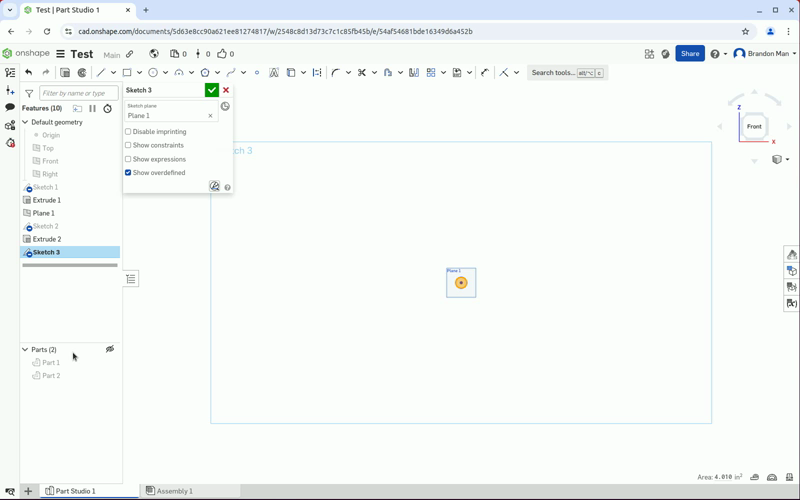
key(shift+e)
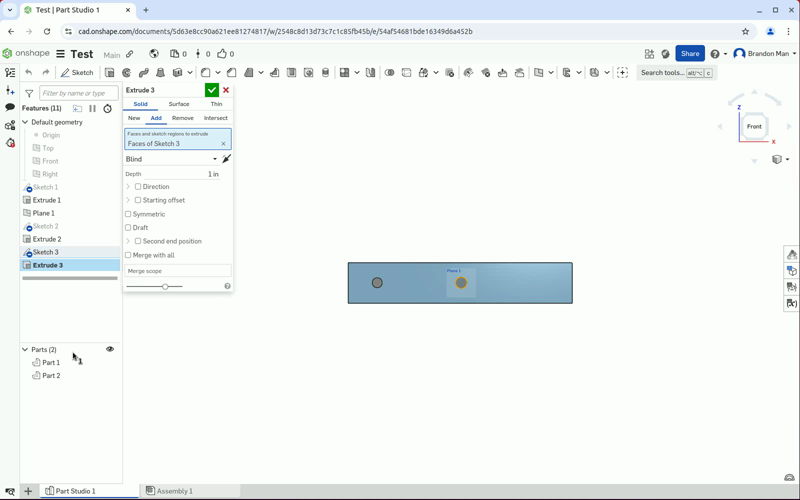
mouse_move(143, 106)
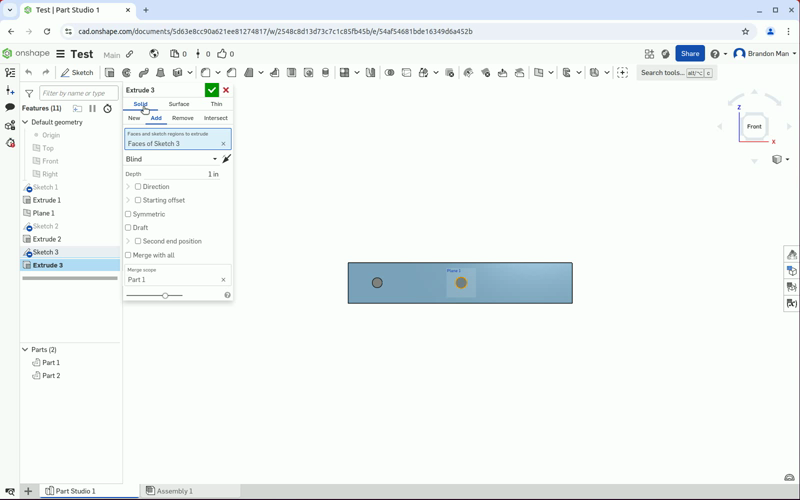
click(143, 106)
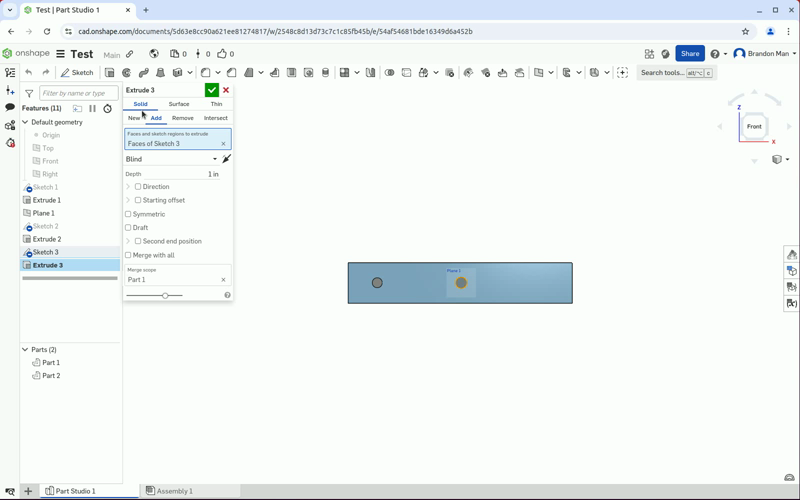
mouse_move(137, 120)
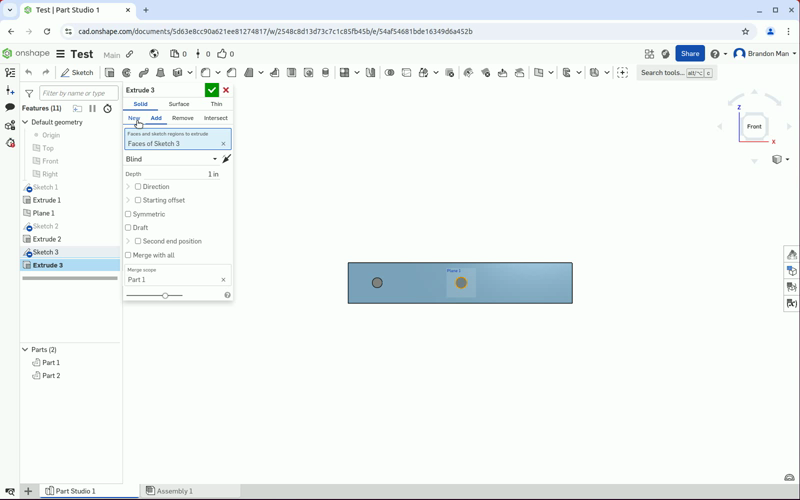
click(137, 120)
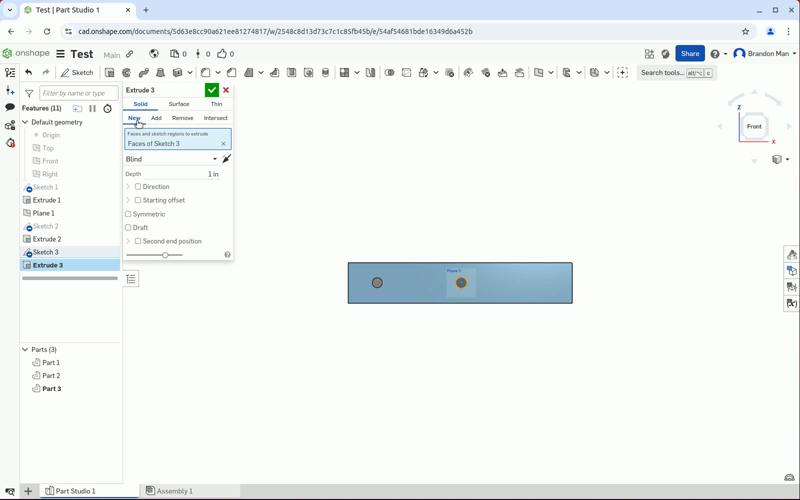
key(tab, 4)
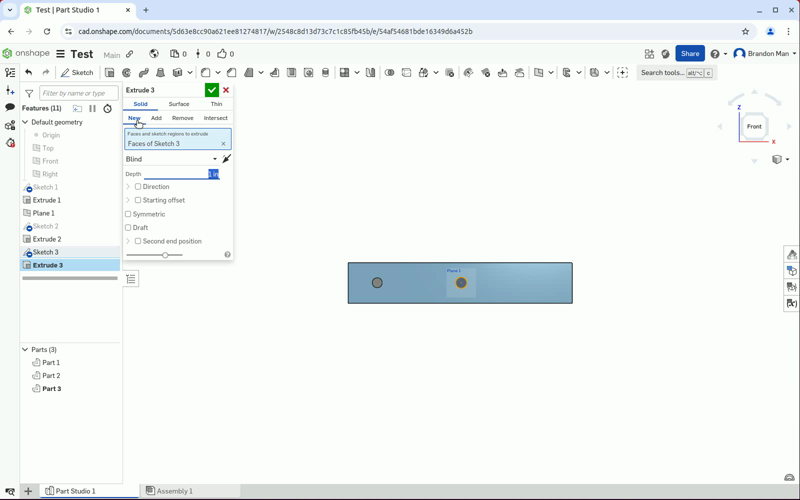
text(2.407)
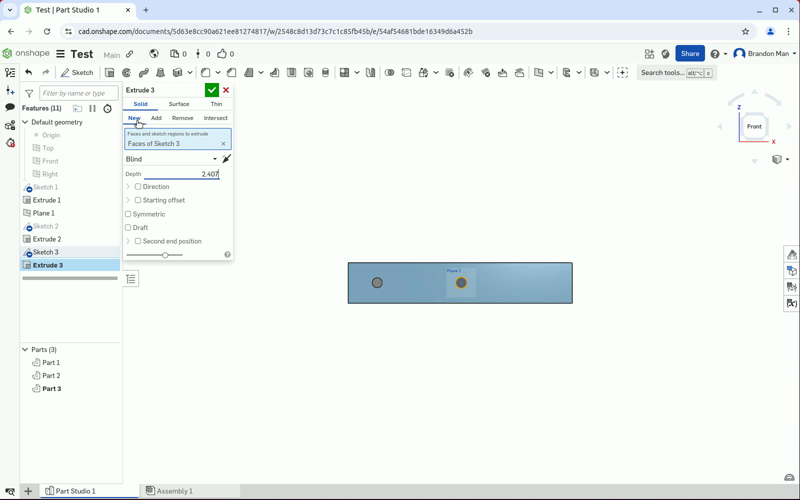
key(enter)
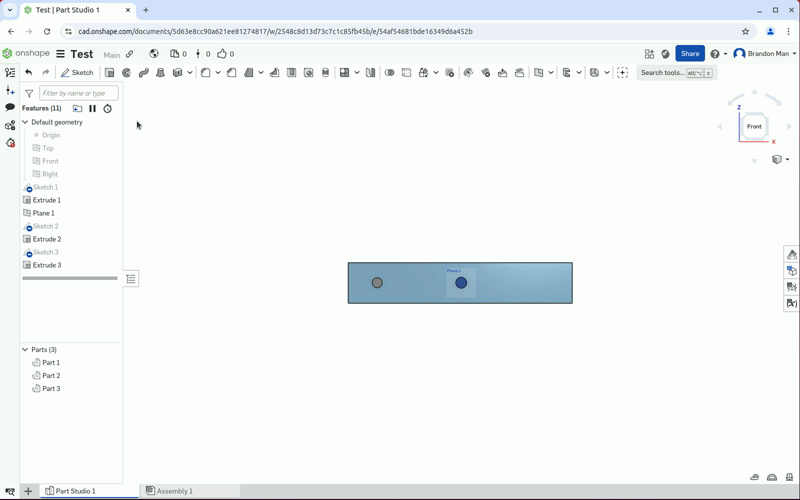
key(shift+h)
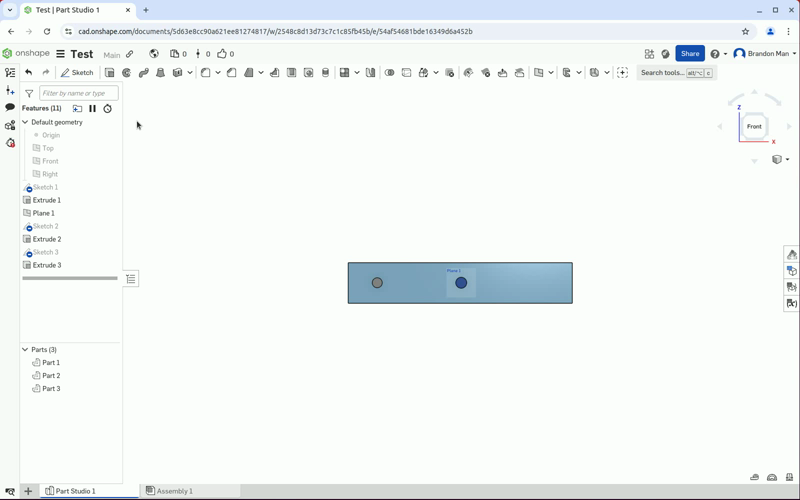
key(shift+h)
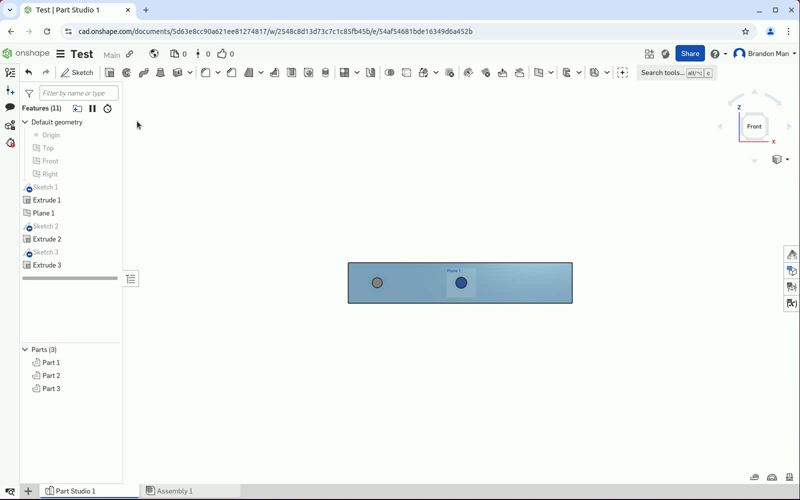
mouse_move(73, 189)
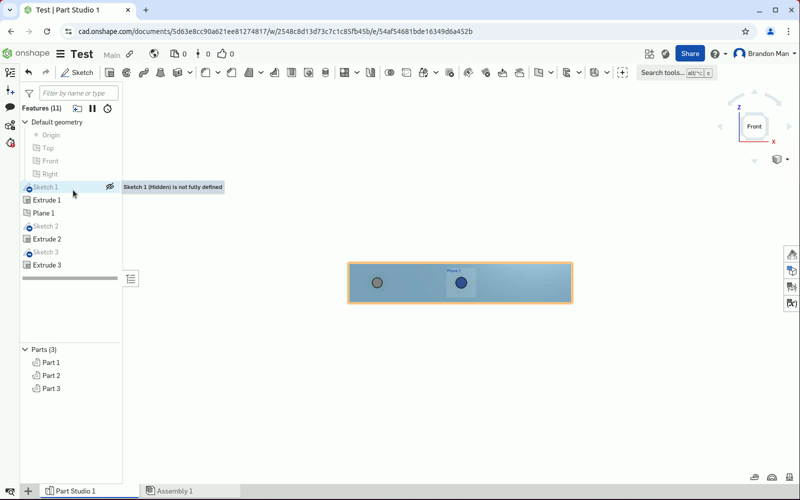
click(73, 189)
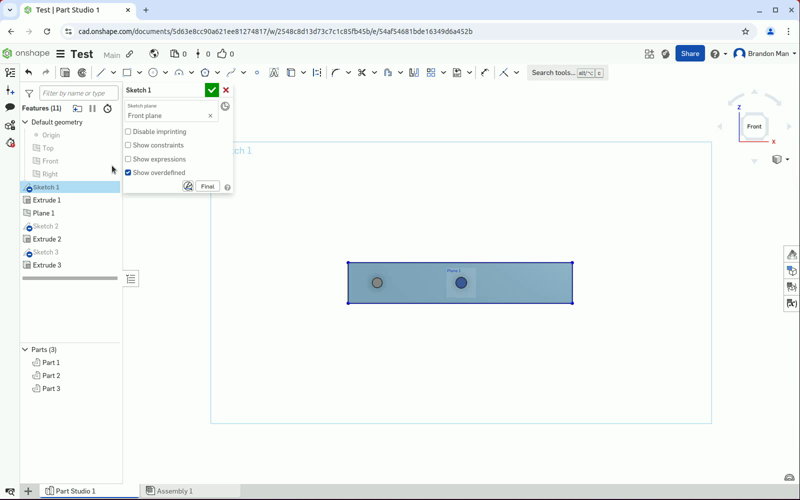
mouse_move(229, 92)
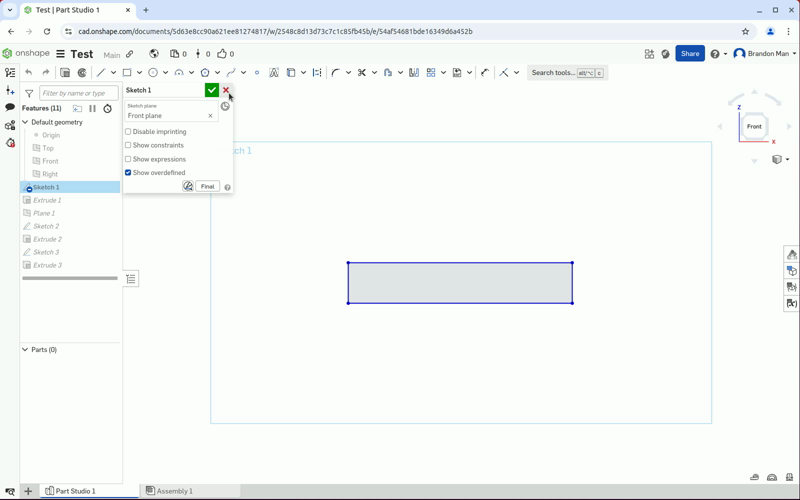
click(229, 92)
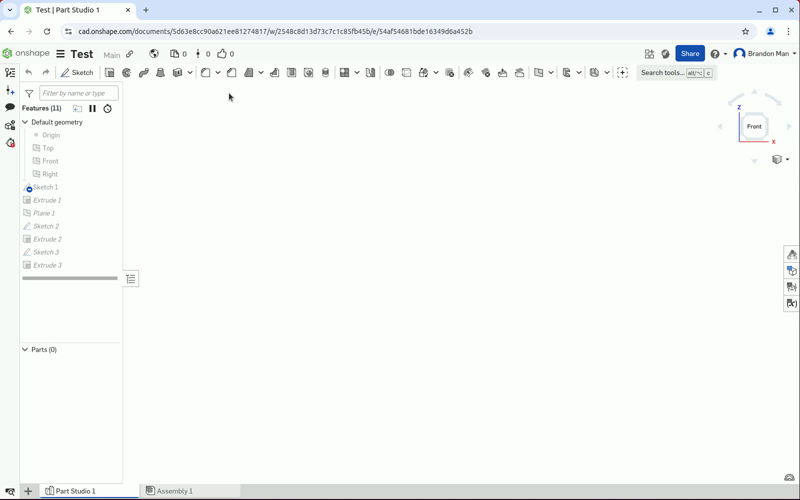
key(shift+s)
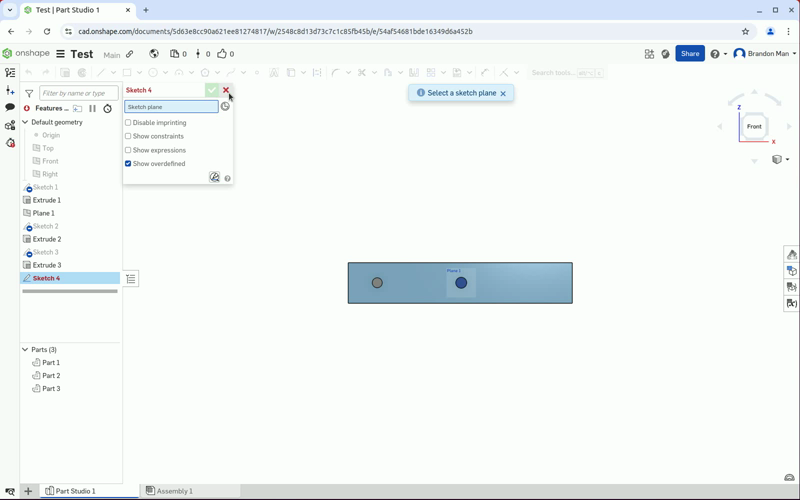
mouse_move(73, 215)
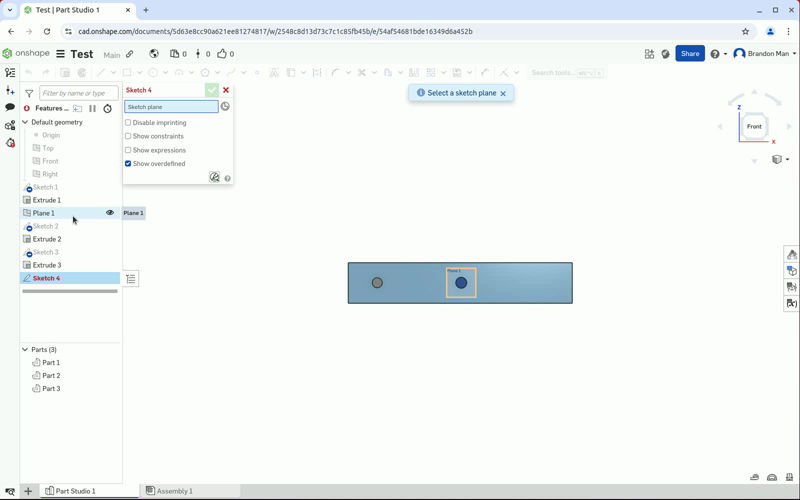
click(73, 215)
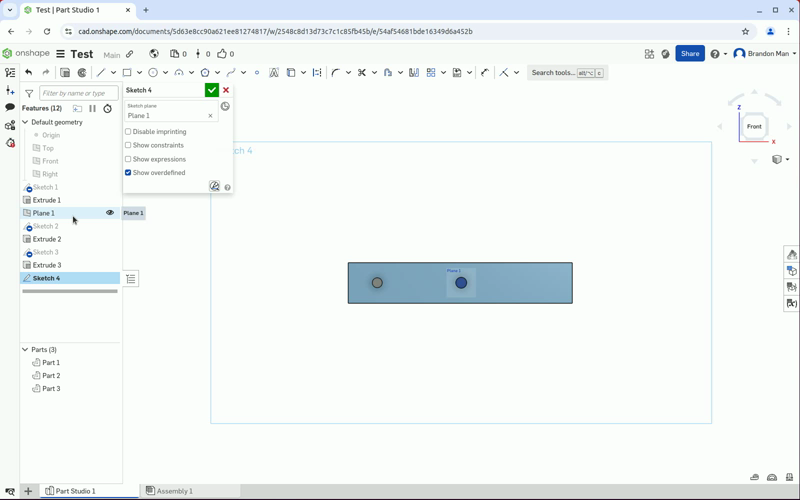
mouse_move(73, 352)
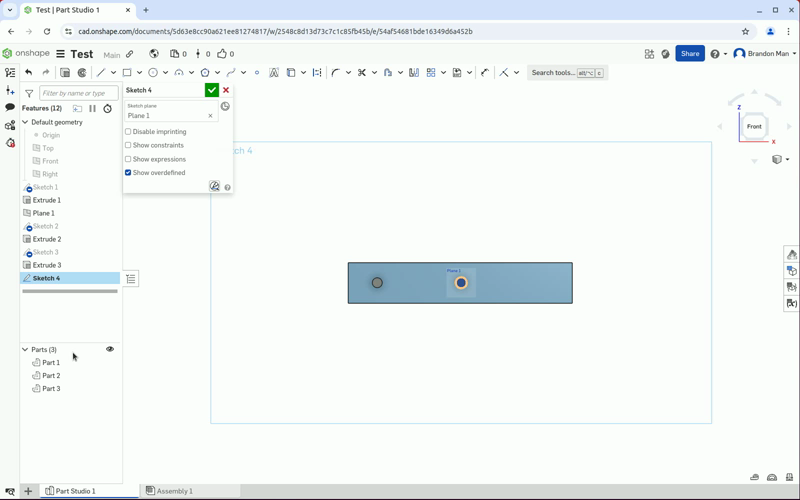
key(y)
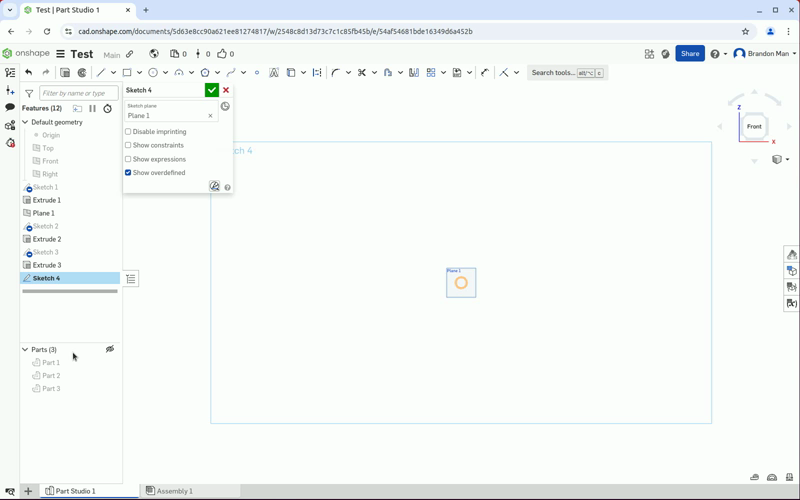
key(c)
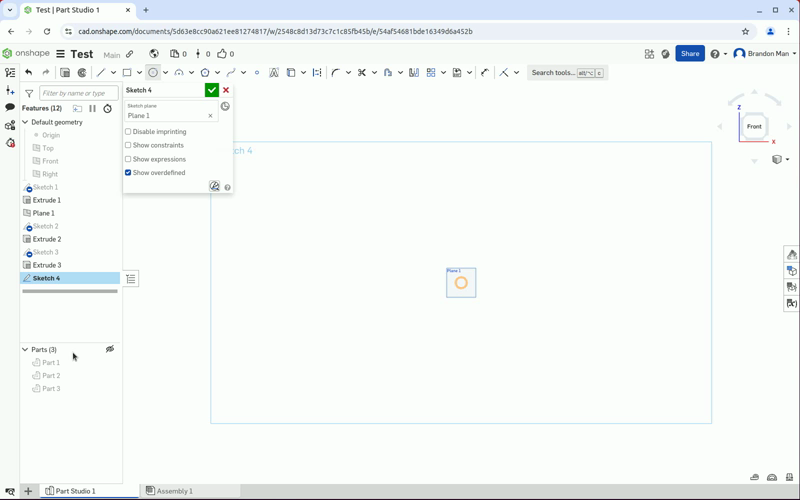
key_down(shift)
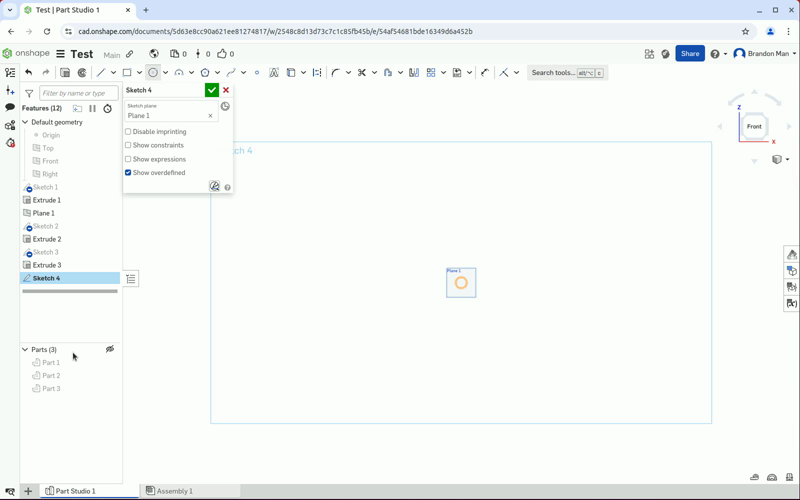
mouse_move(545, 282)
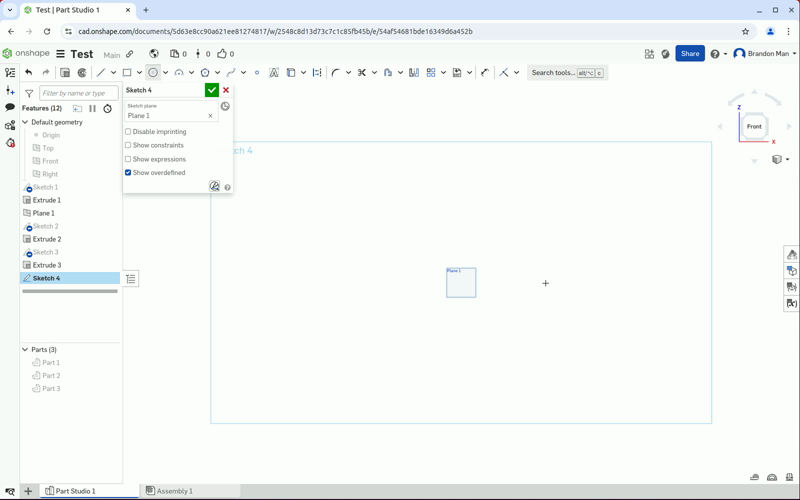
click(545, 282)
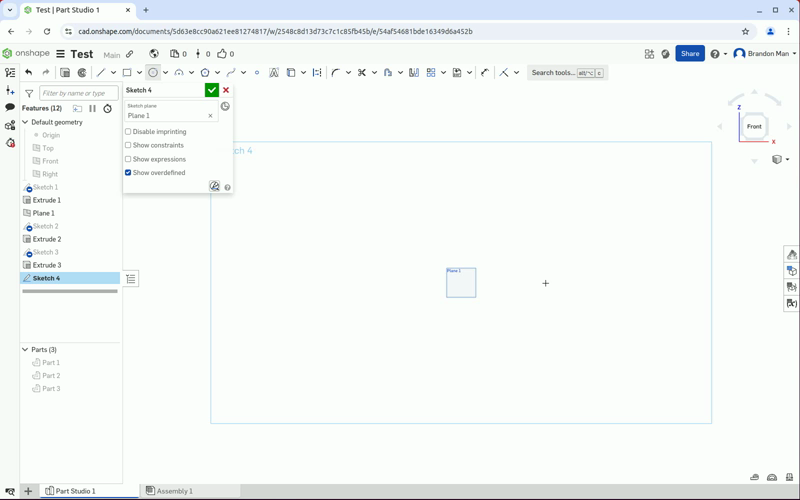
key_up(shift)
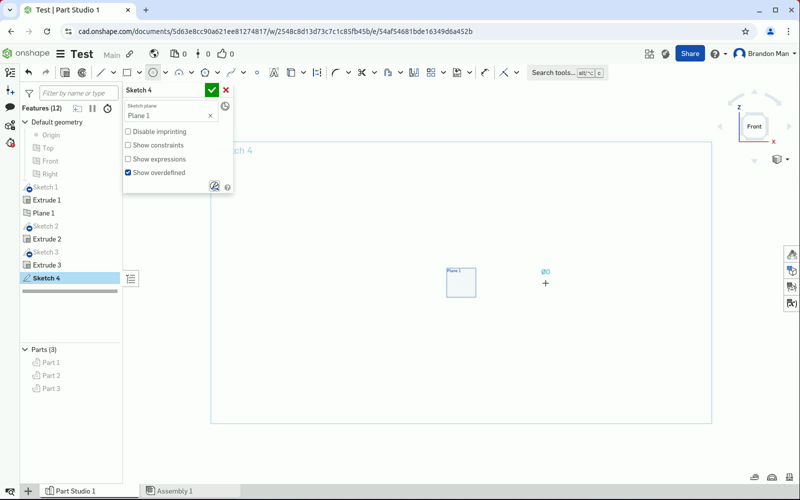
mouse_move(550, 282)
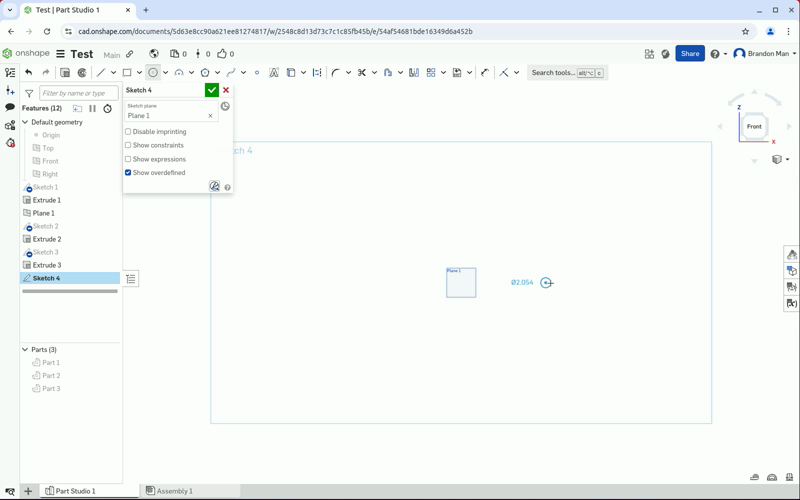
click(550, 282)
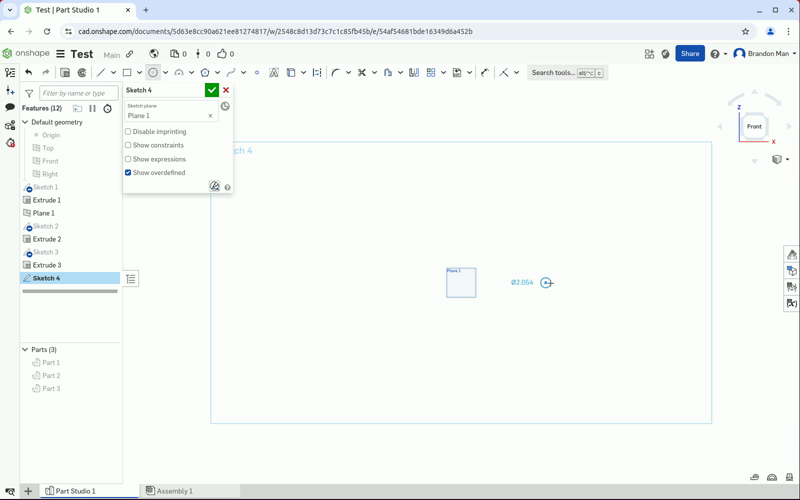
key(esc)
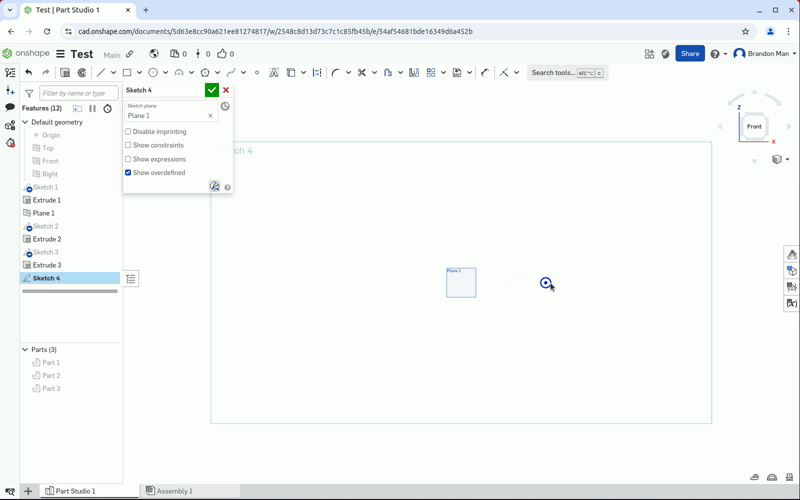
mouse_move(547, 285)
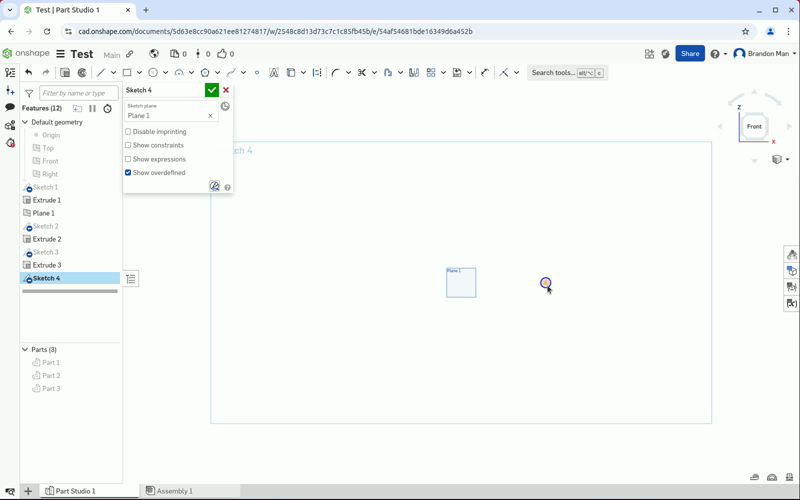
scroll(6)
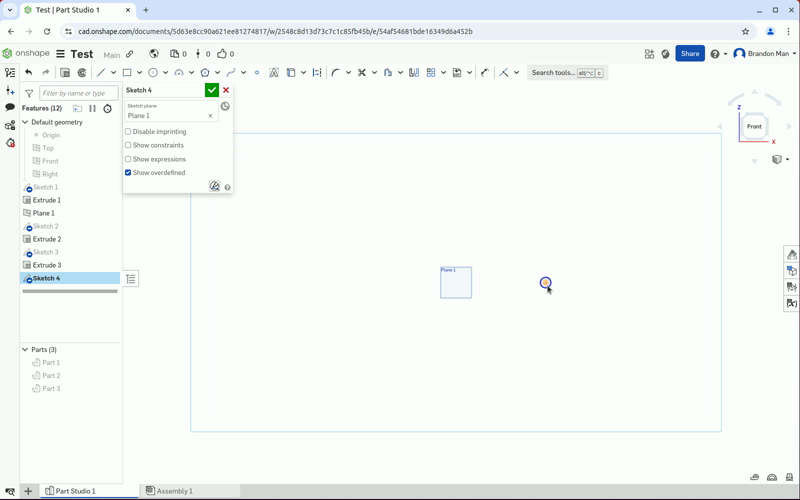
scroll(6)
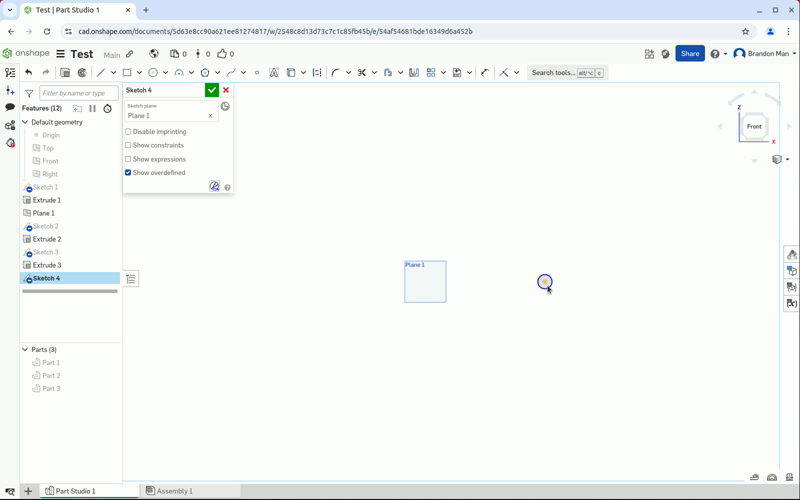
scroll(6)
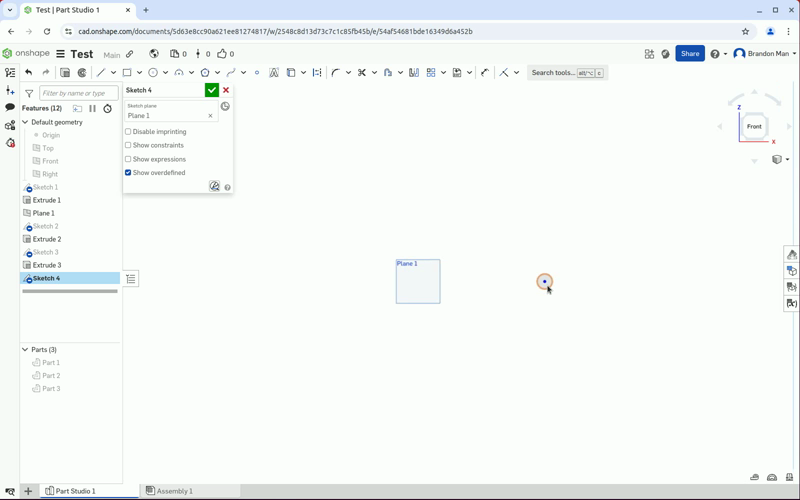
scroll(6)
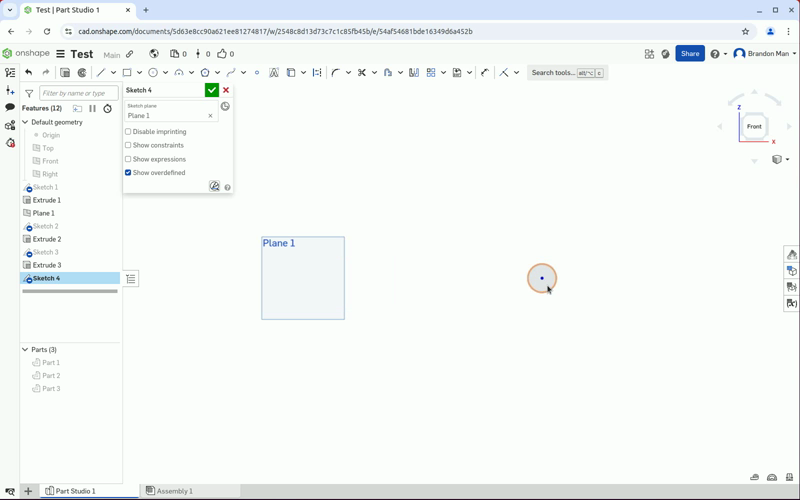
scroll(6)
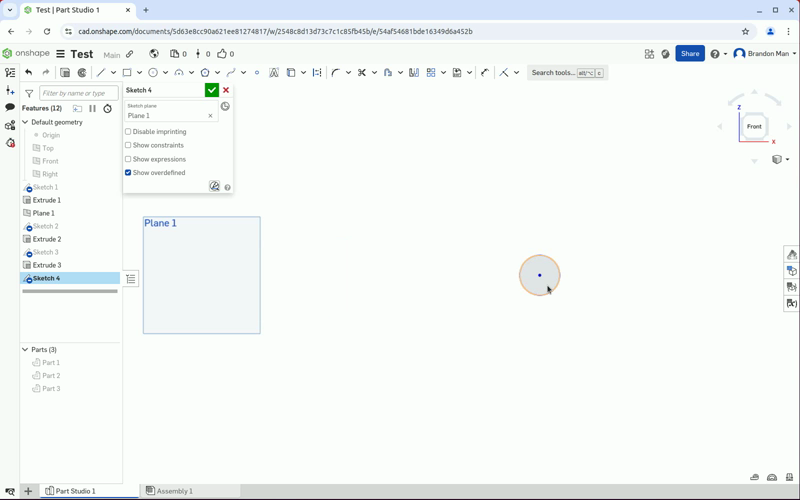
scroll(6)
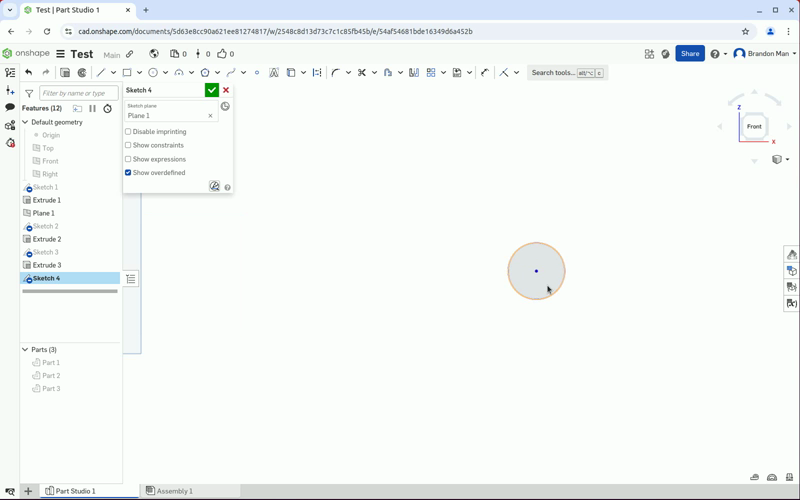
scroll(6)
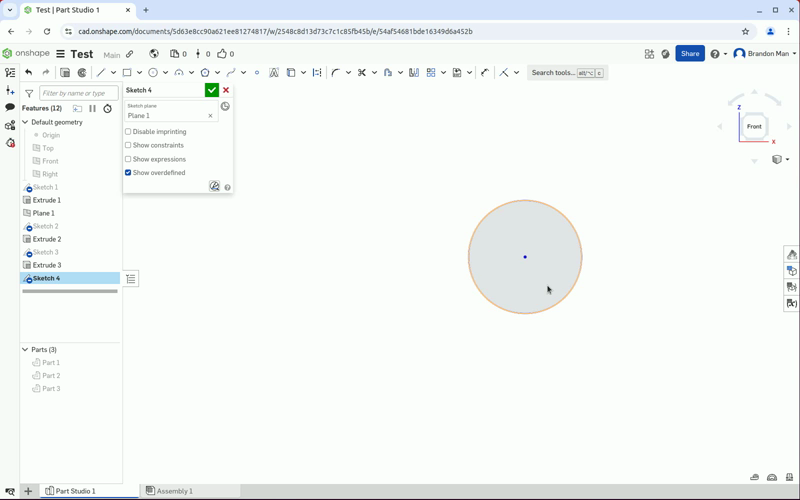
click(547, 285)
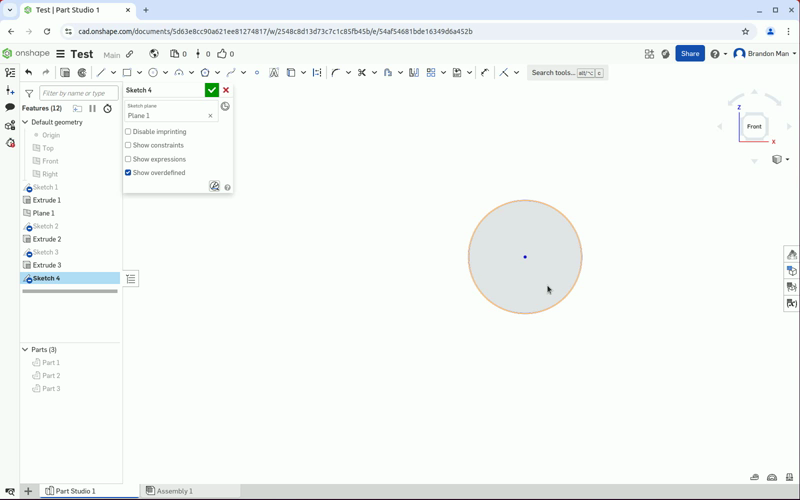
scroll(-6)
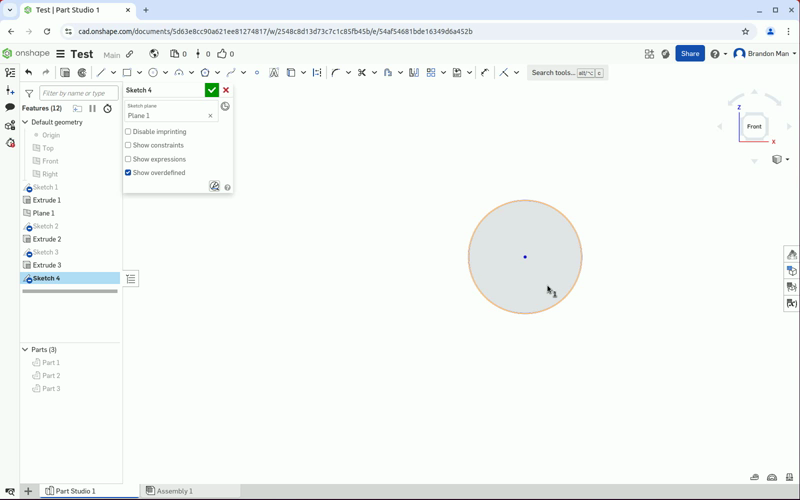
scroll(-6)
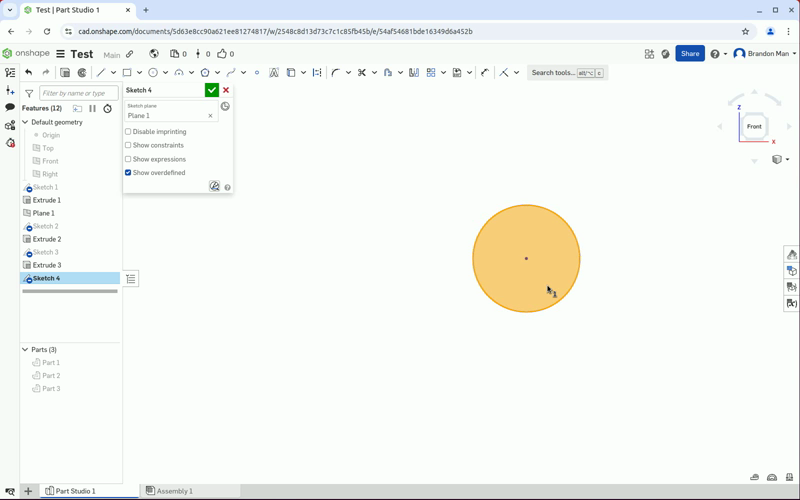
scroll(-6)
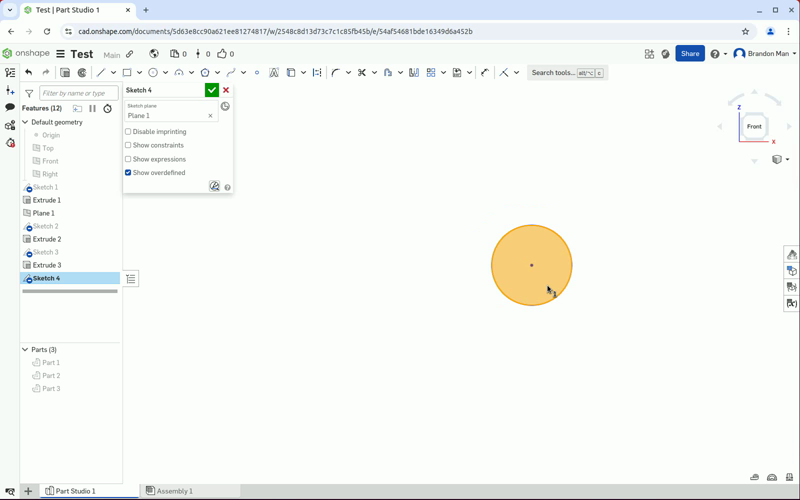
scroll(-6)
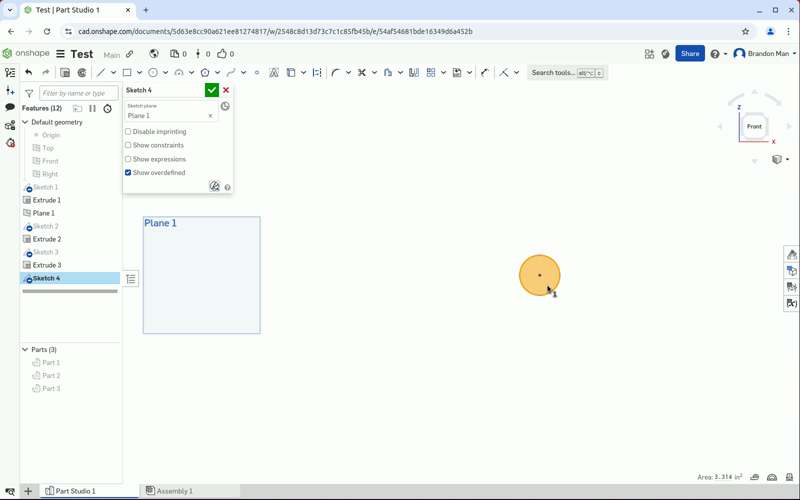
scroll(-6)
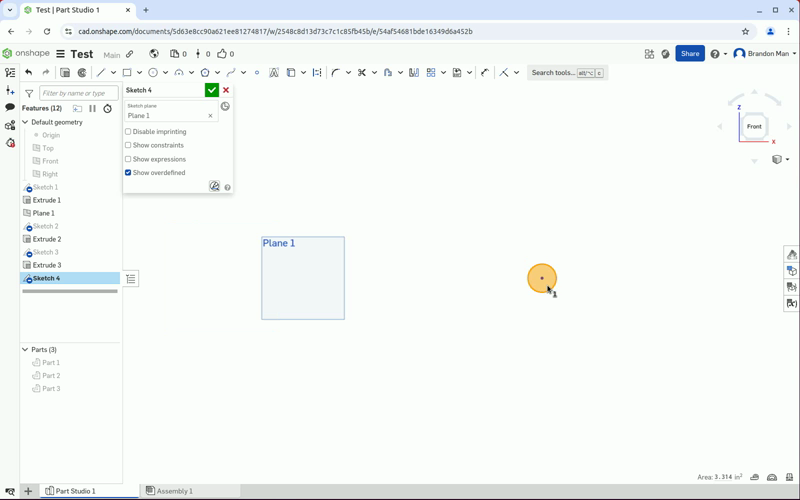
scroll(-6)
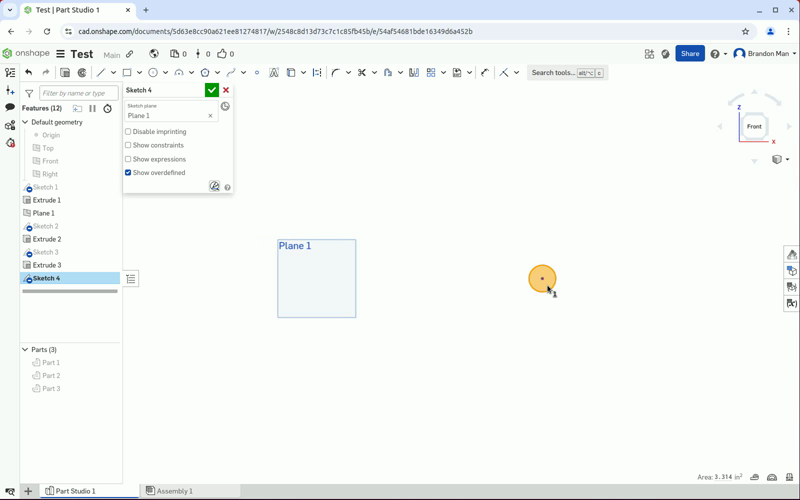
scroll(-6)
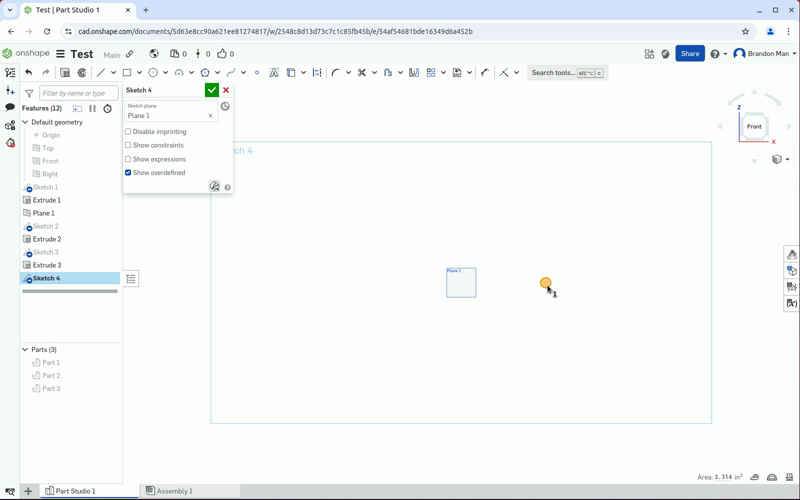
mouse_move(73, 352)
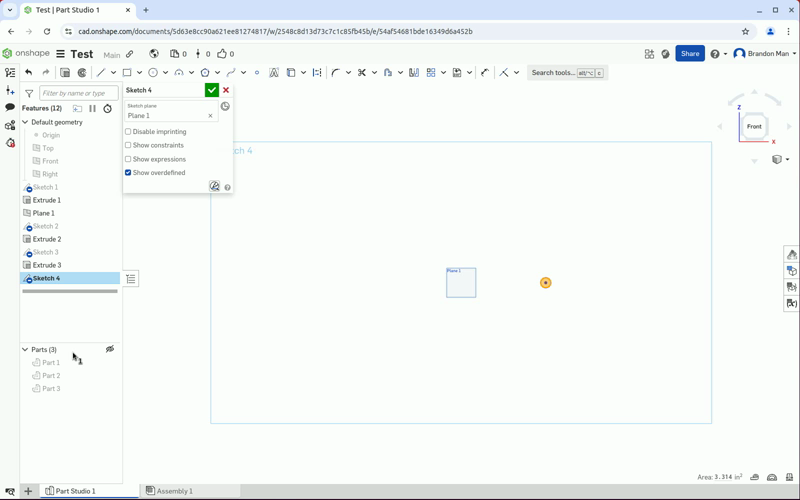
key(shift+y)
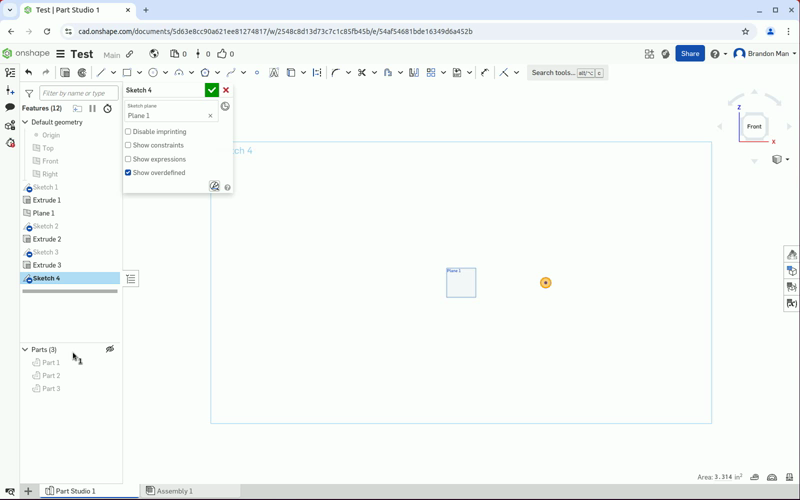
key(shift+e)
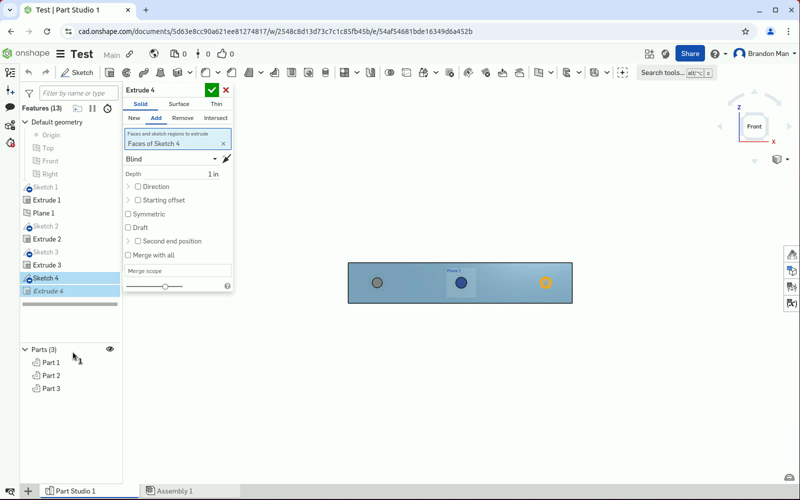
mouse_move(143, 106)
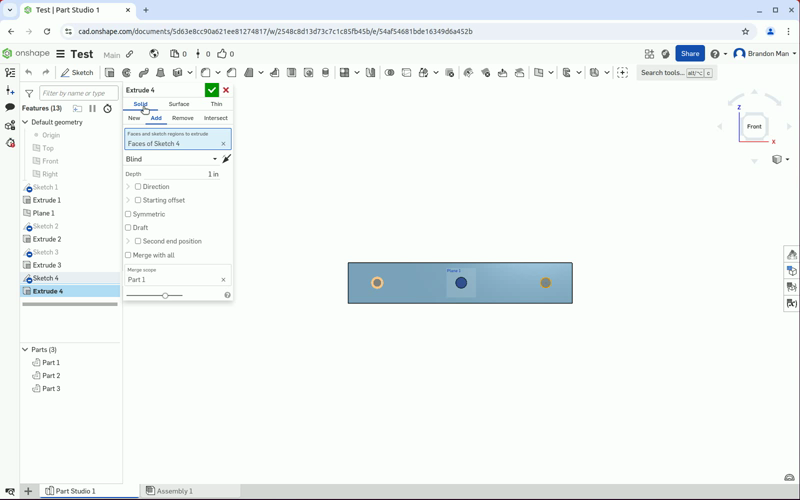
click(143, 106)
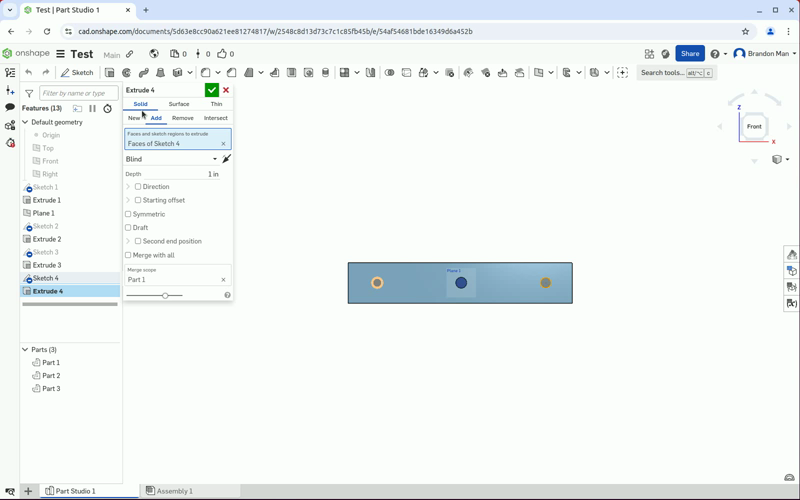
mouse_move(137, 120)
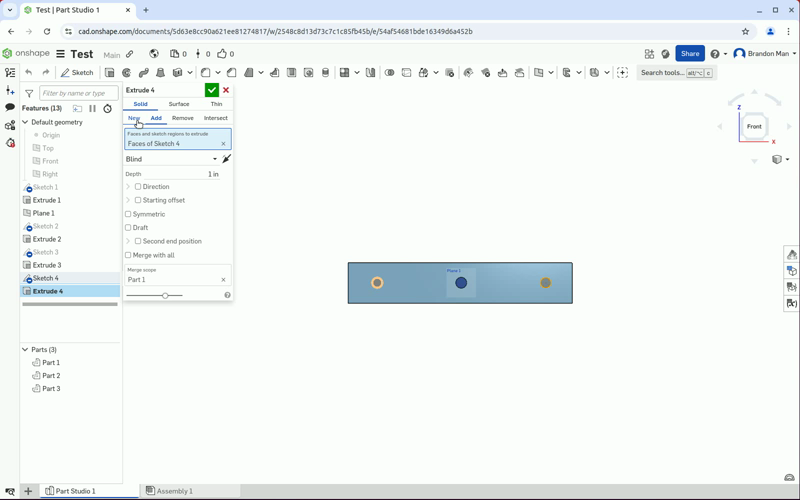
click(137, 120)
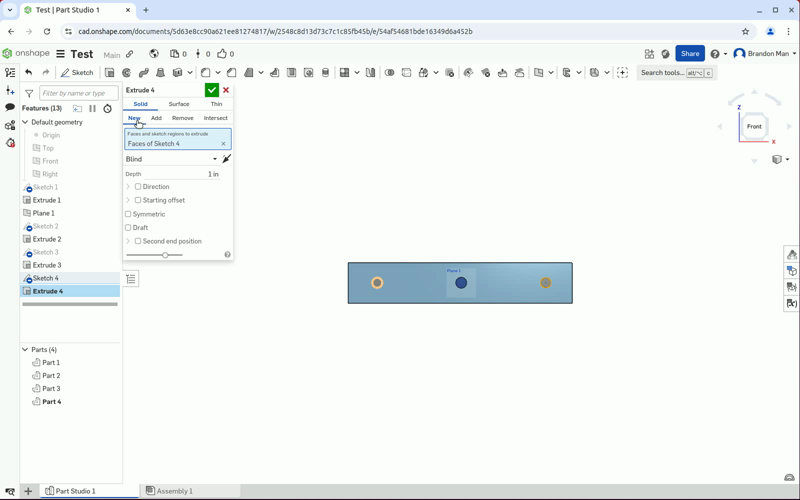
key(tab, 4)
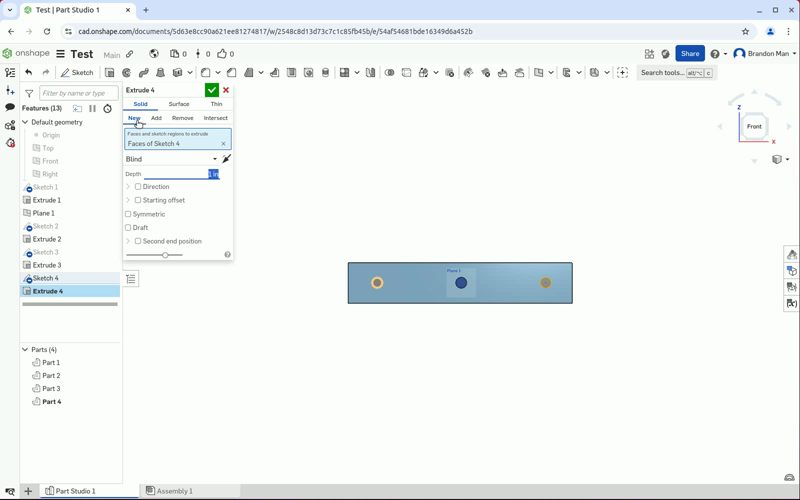
text(2.407)
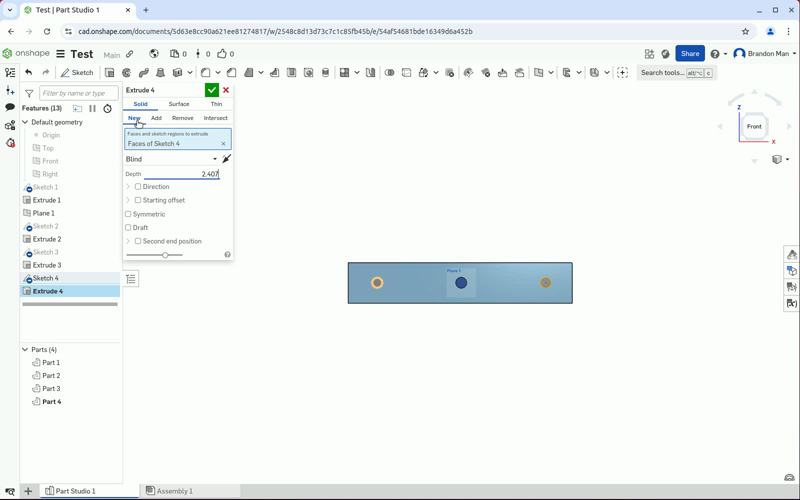
key(enter)
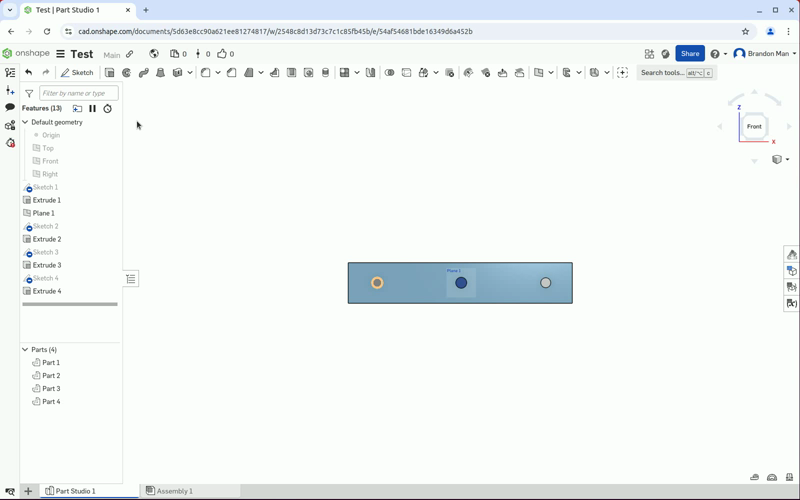
key(shift+h)
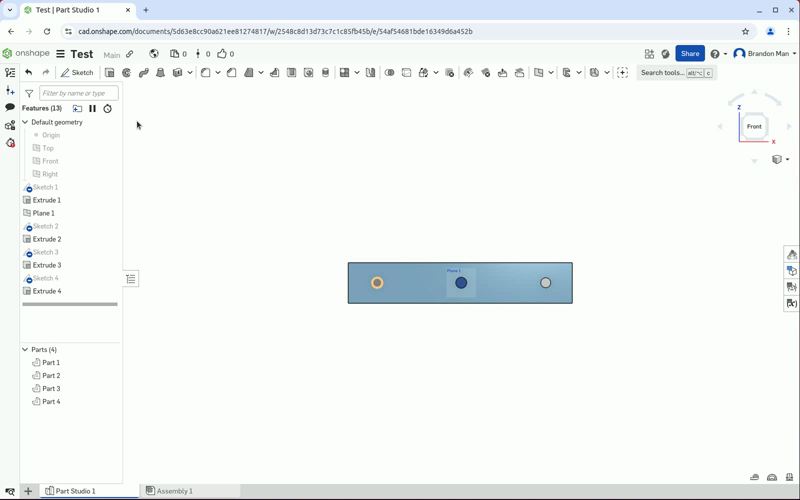
key(shift+h)
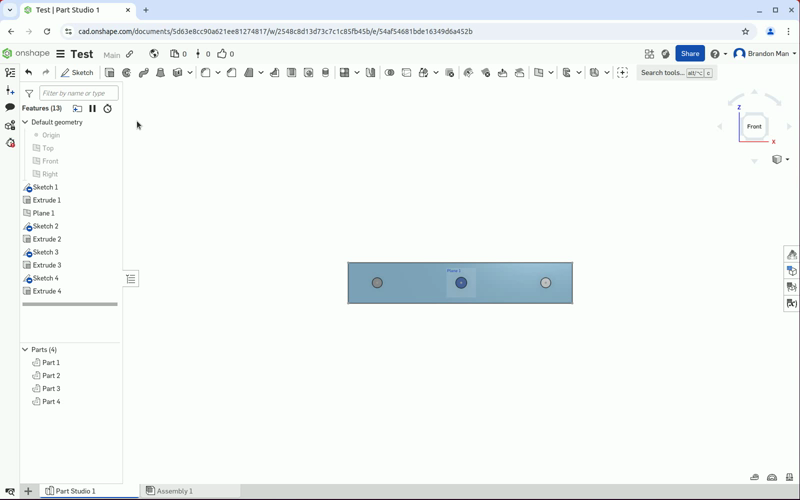
key(shift+7)
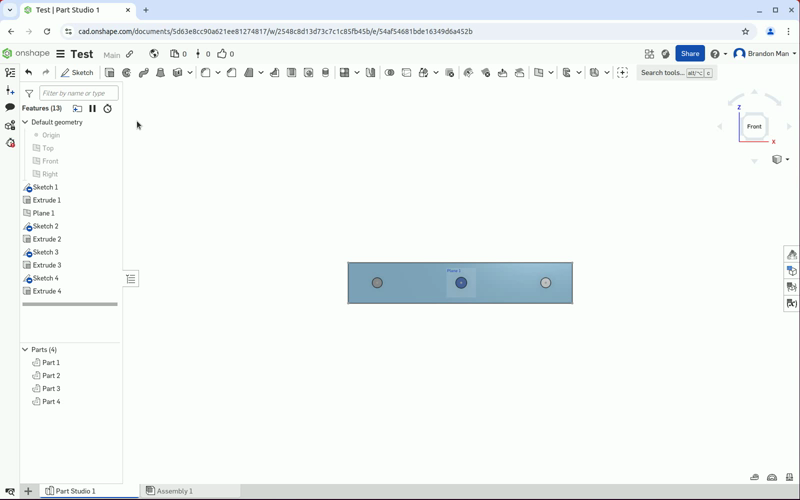
key(left, 2)
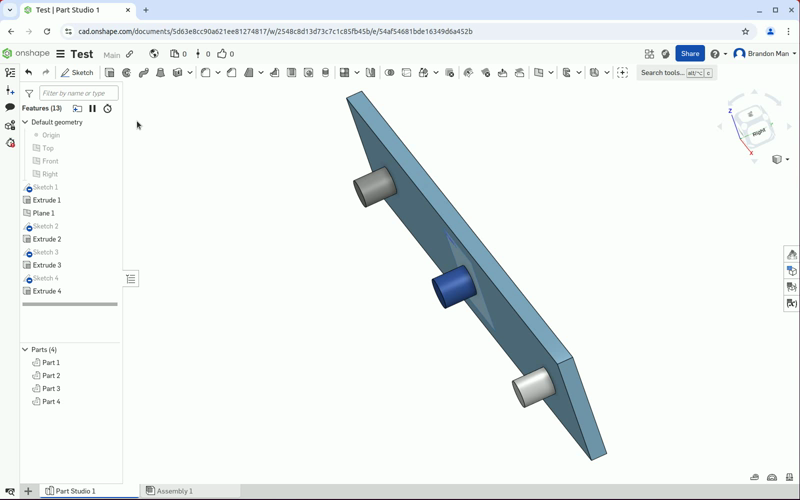
key(down, 2)
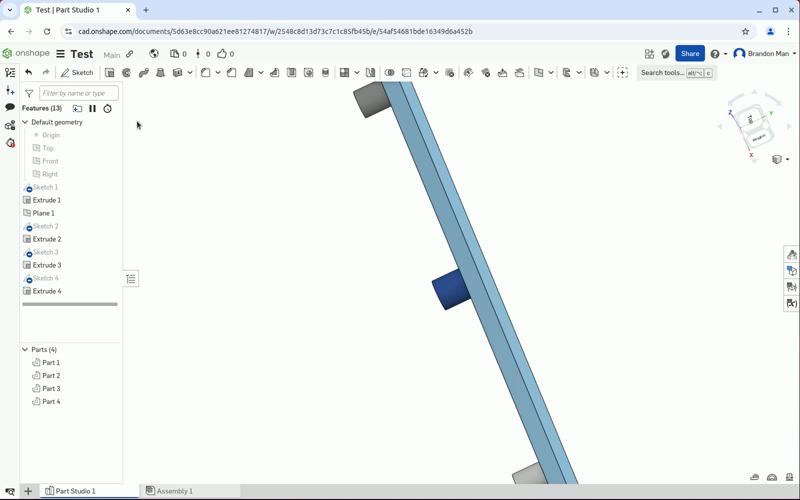
key(up, 2)
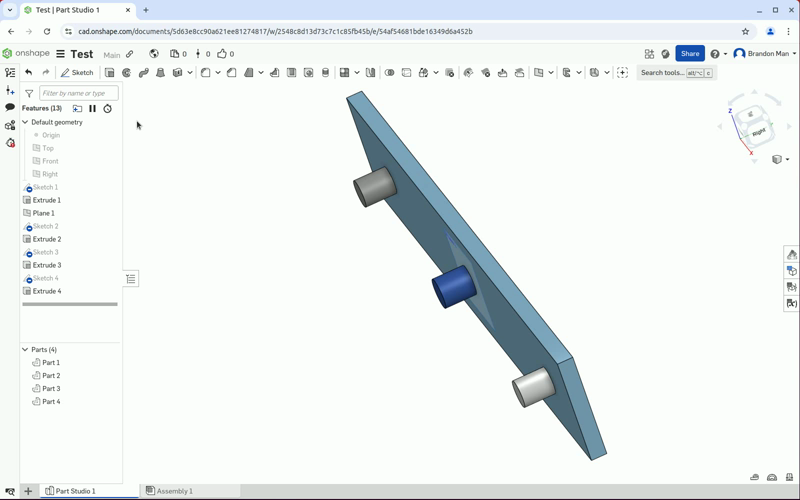
key(right, 2)
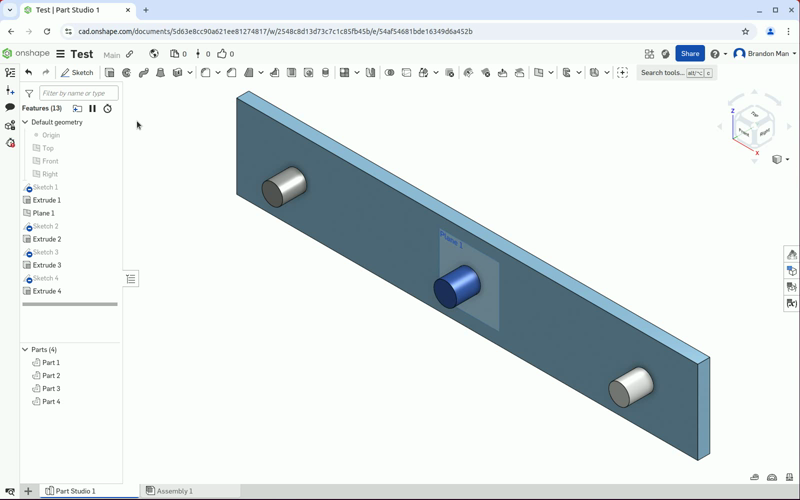
mouse_move(73, 189)
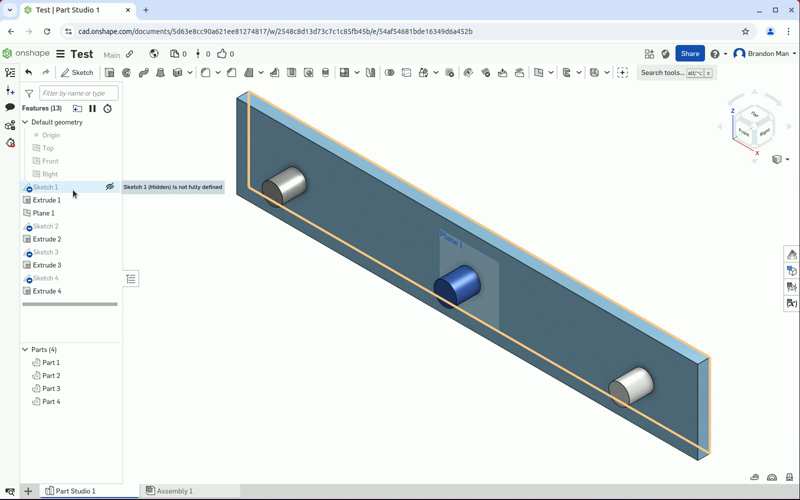
click(73, 189)